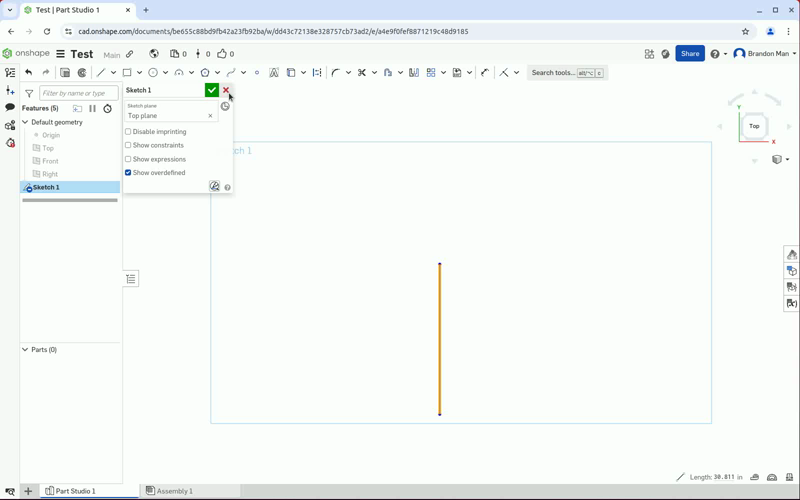
key(shift+h)
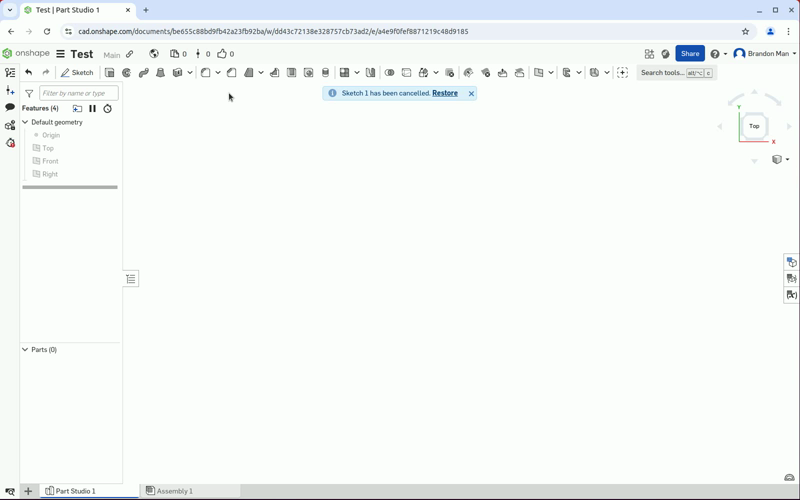
mouse_move(73, 352)
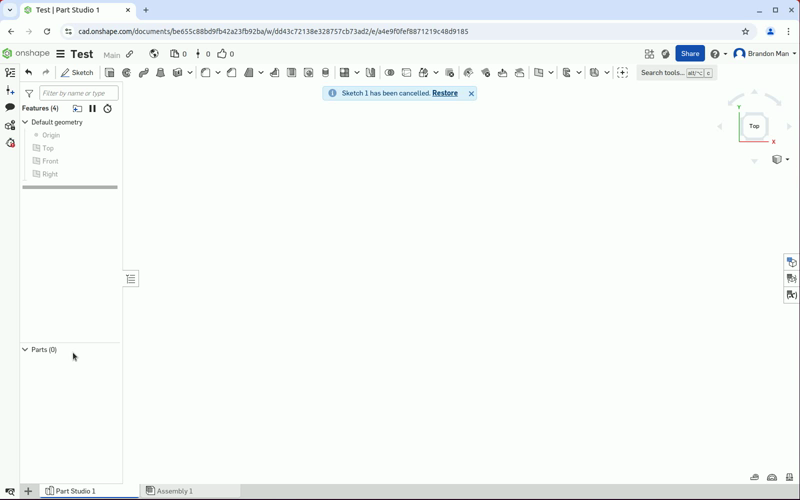
key(y)
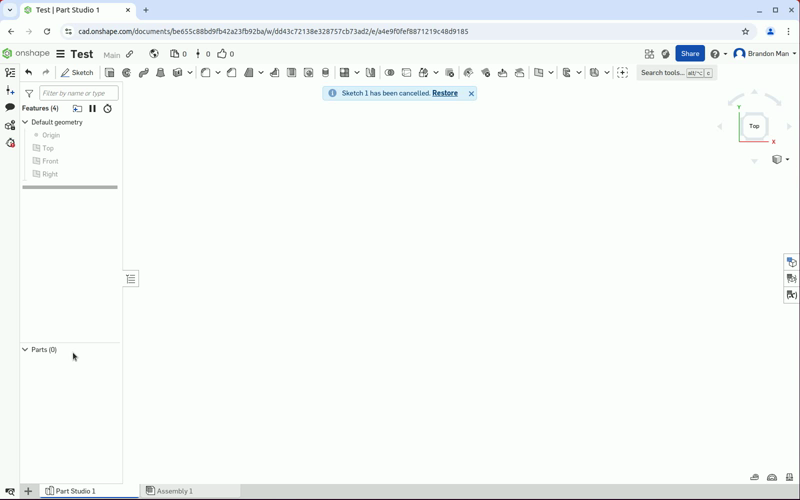
key(shift+p)
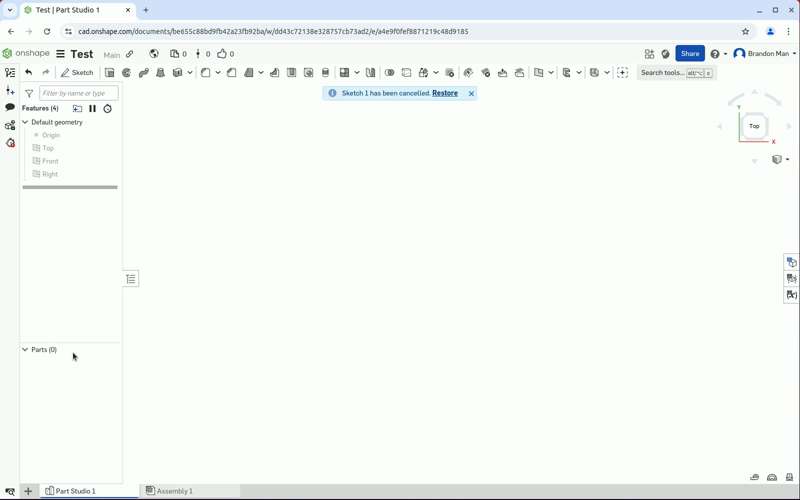
key(space)
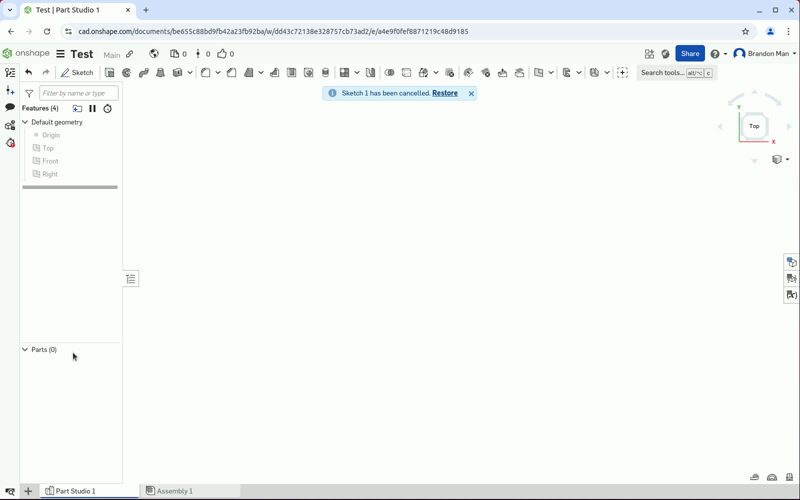
key_down(shift)
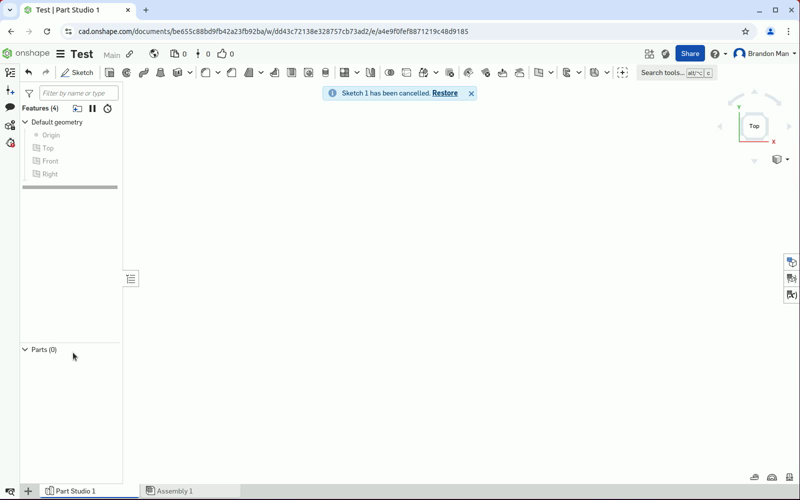
key(up)
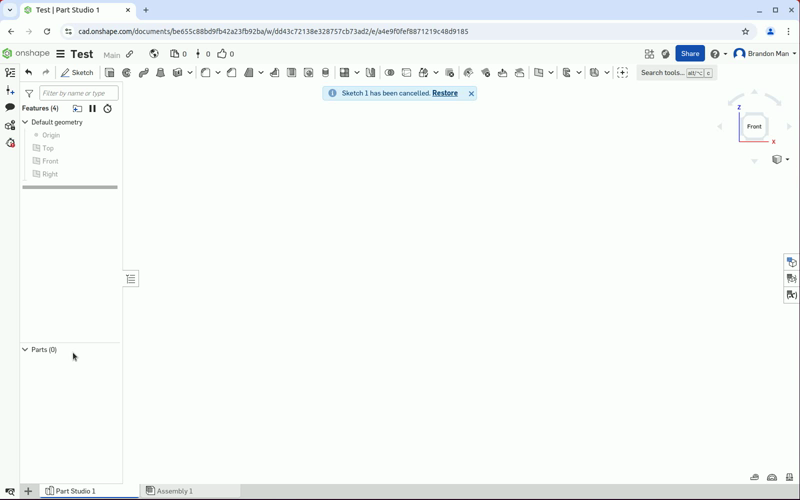
key_up(shift)
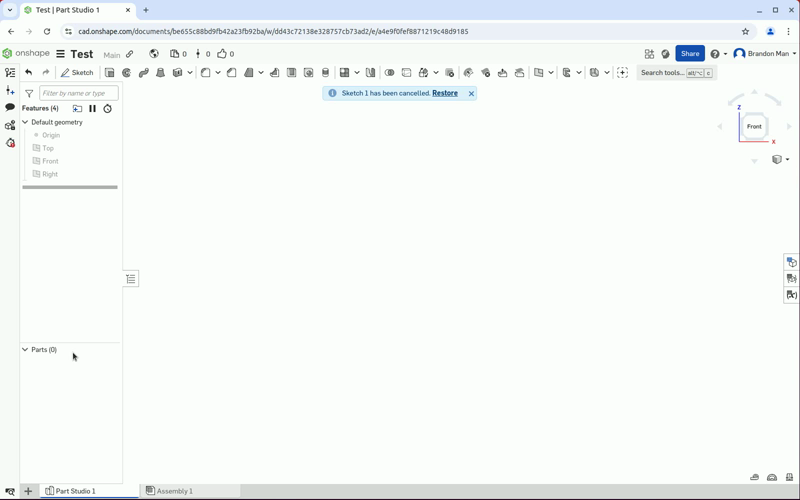
mouse_move(73, 352)
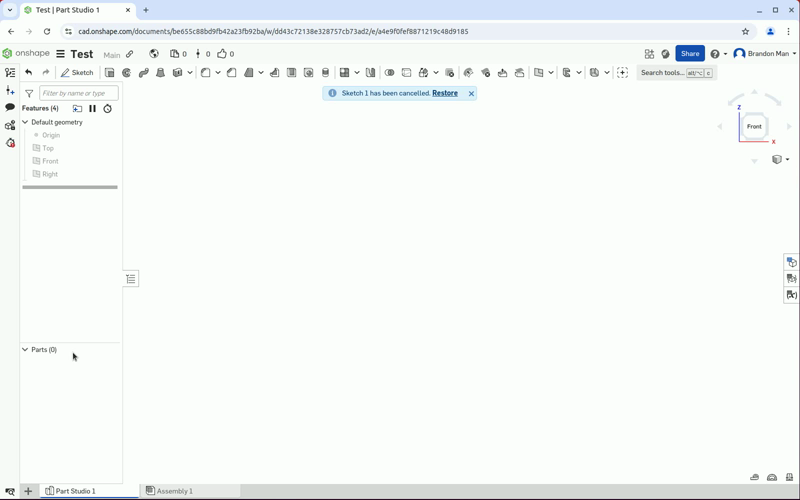
key(shift+y)
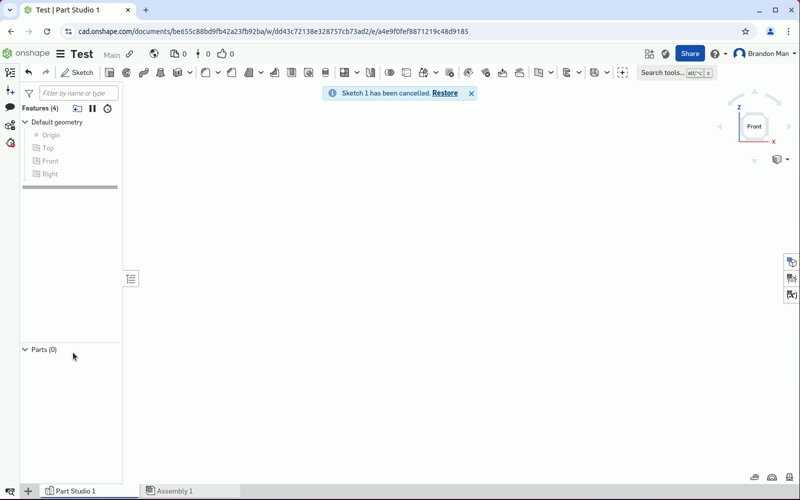
key(shift+s)
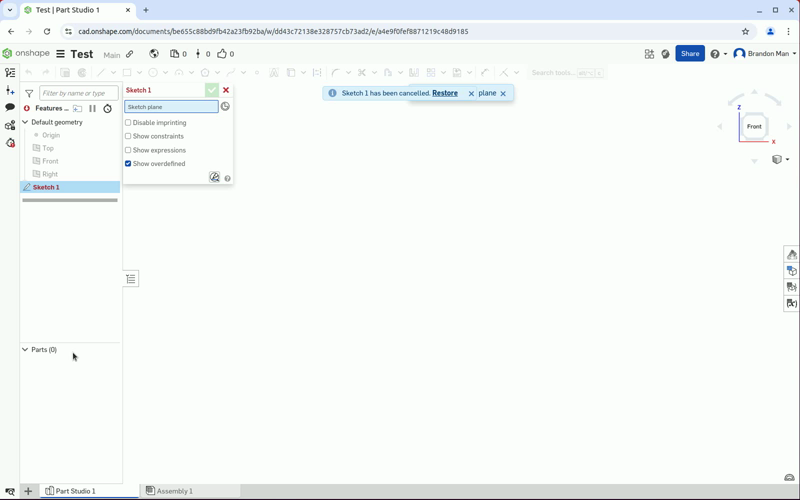
mouse_move(73, 163)
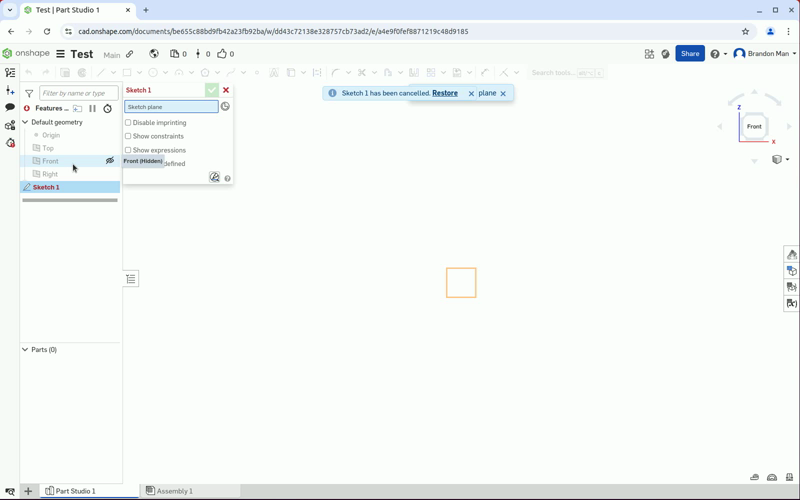
click(73, 163)
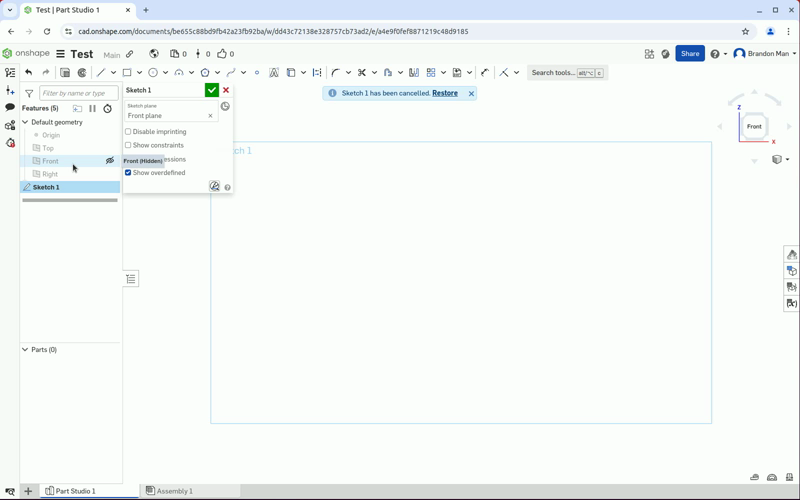
mouse_move(73, 352)
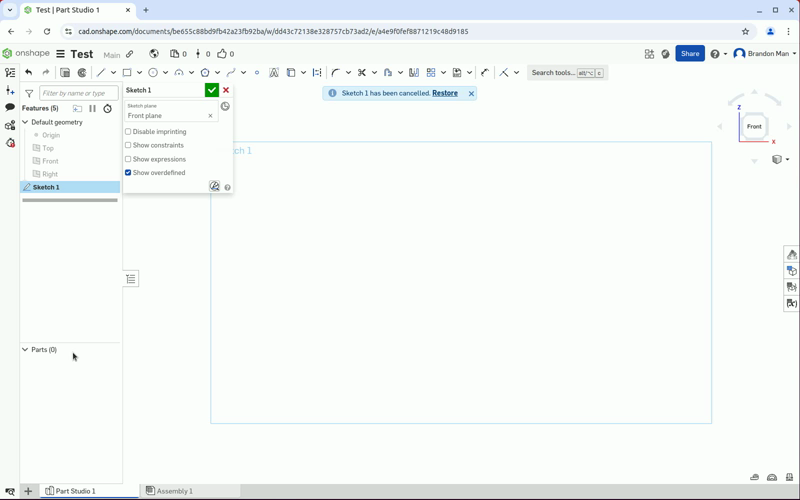
key(y)
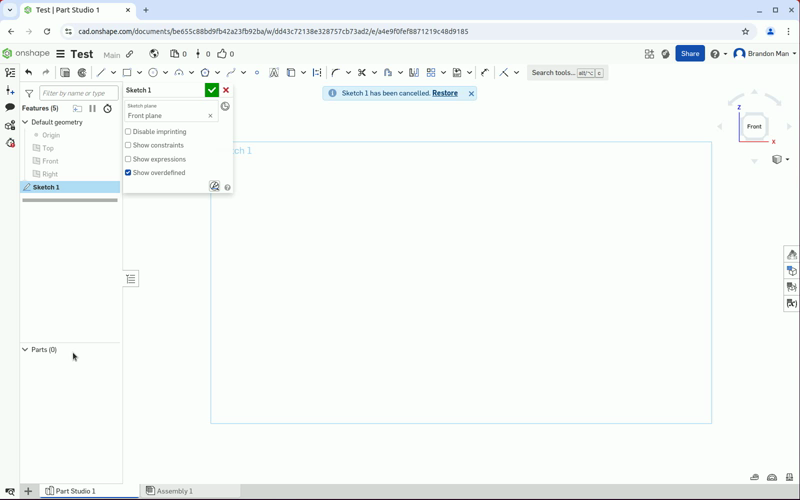
key(l)
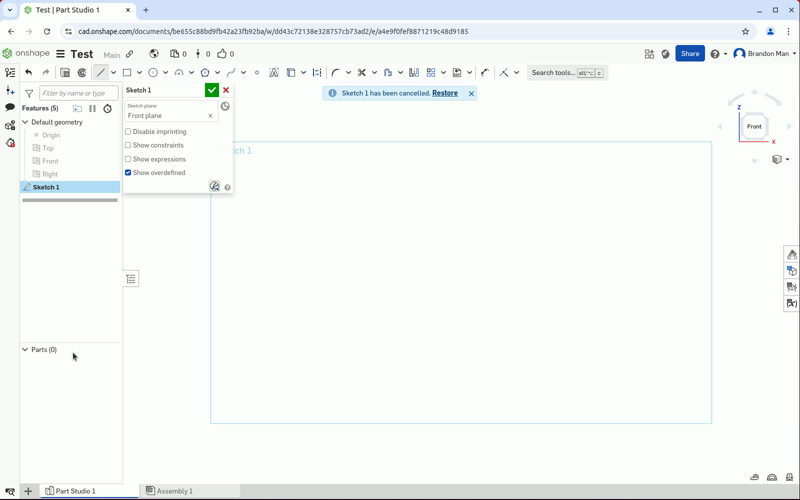
key_down(shift)
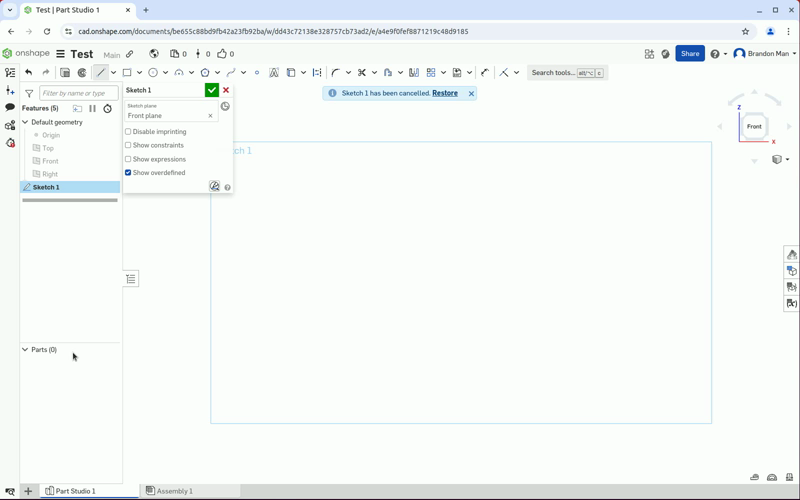
mouse_move(460, 373)
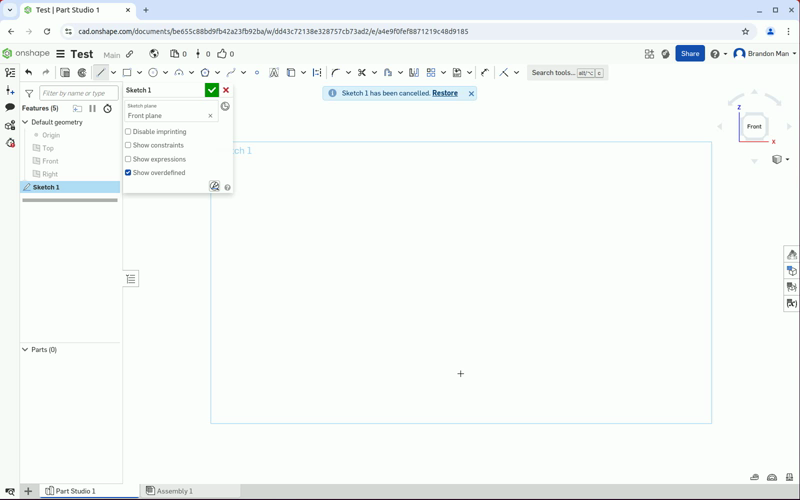
click(460, 373)
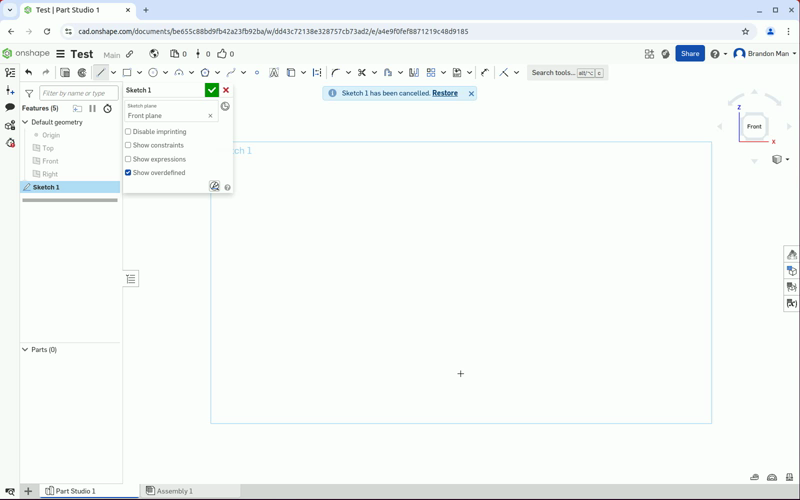
key_up(shift)
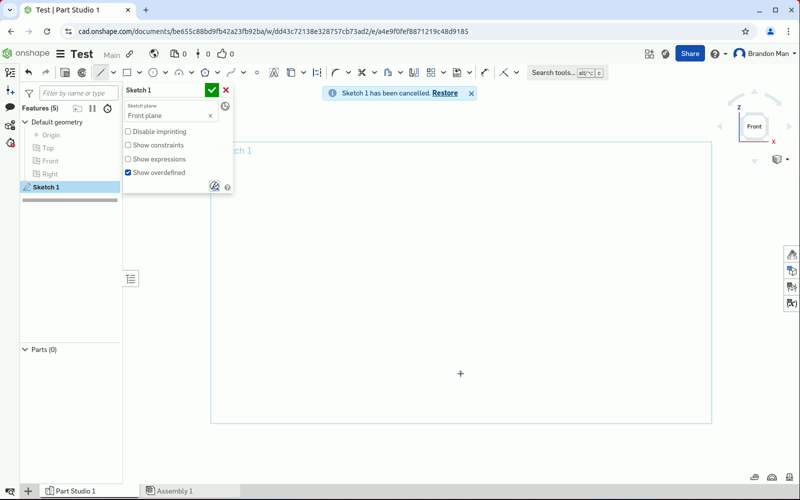
key_down(shift)
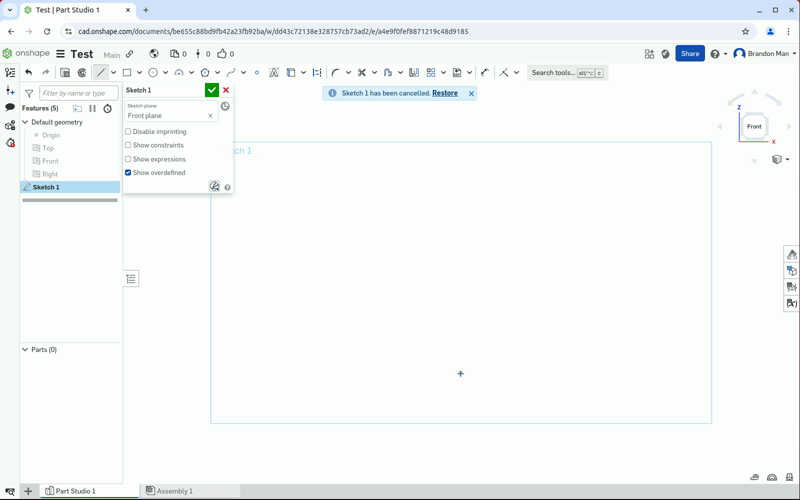
mouse_move(490, 373)
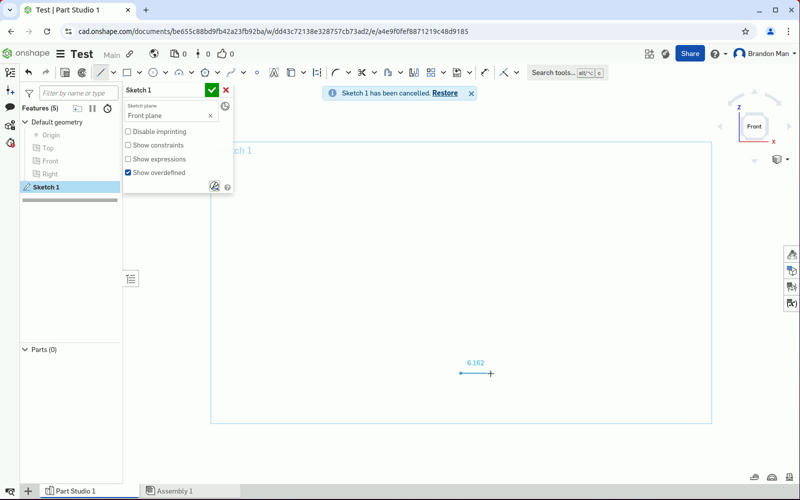
mouse_move(482, 378)
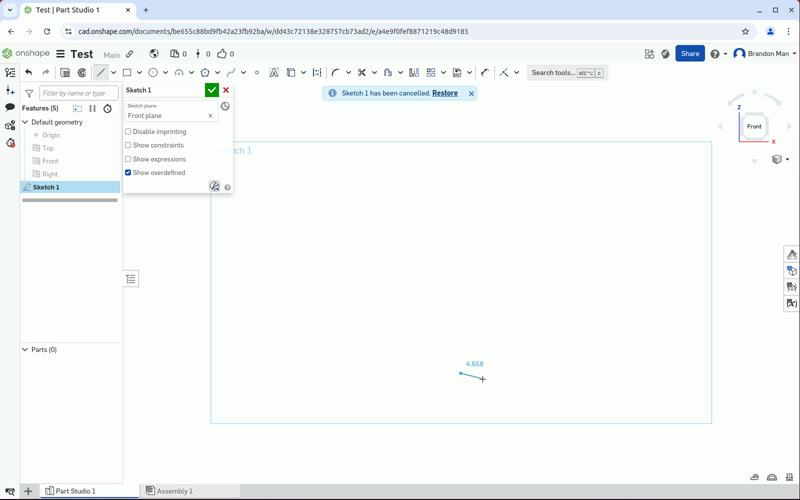
click(482, 378)
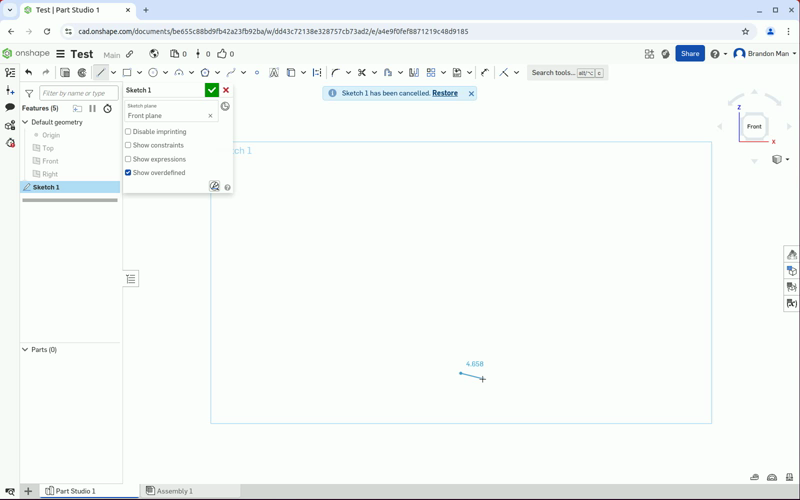
key_up(shift)
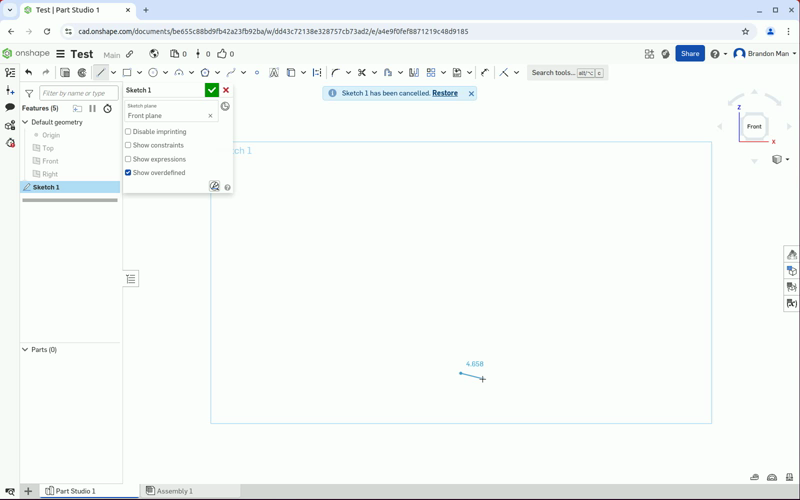
key_down(shift)
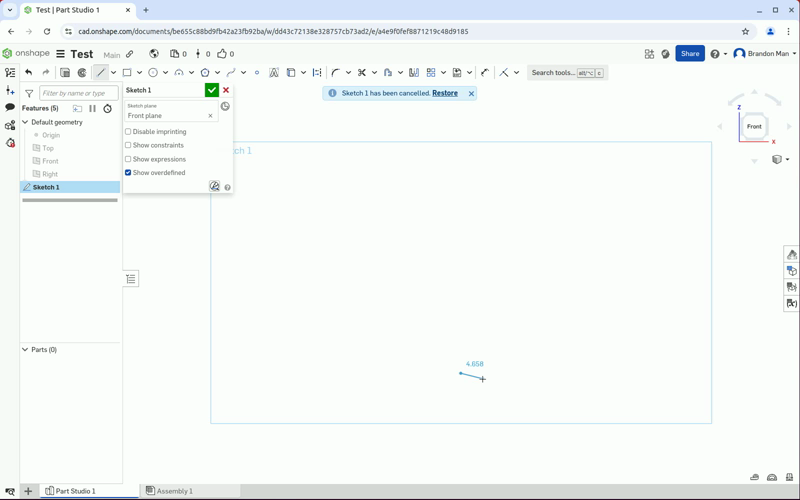
mouse_move(505, 288)
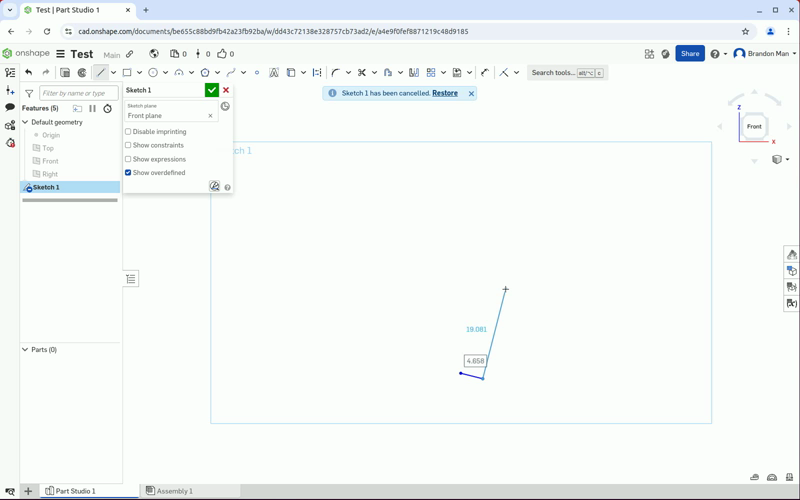
click(505, 288)
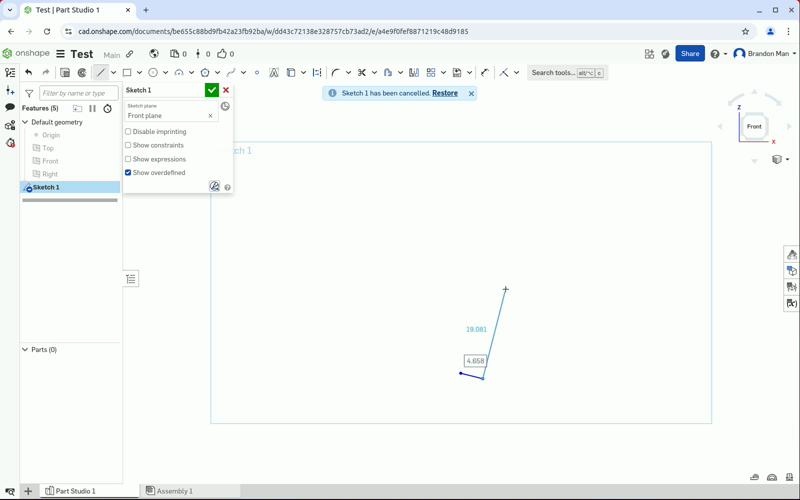
key_up(shift)
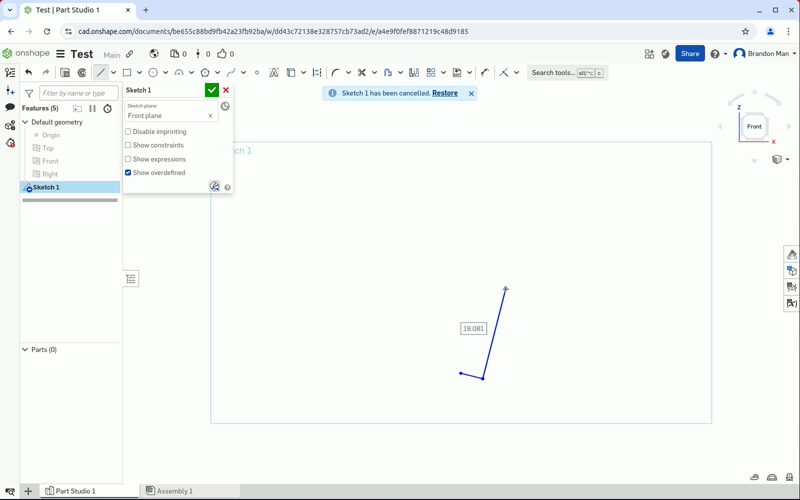
key_down(shift)
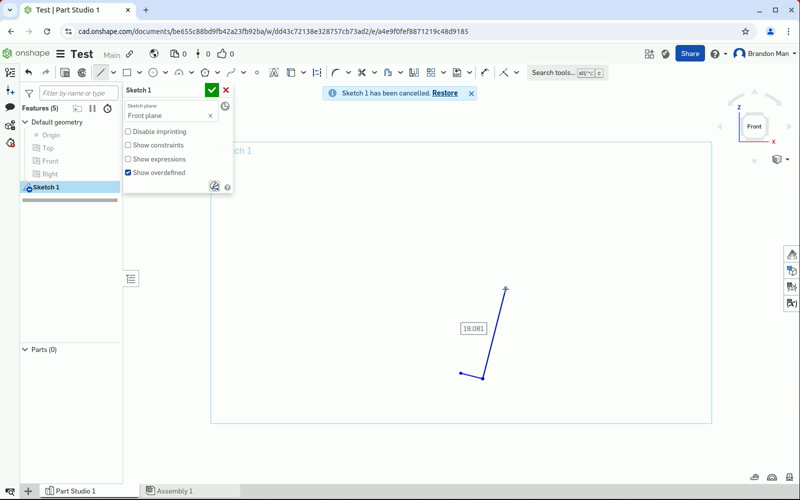
mouse_move(535, 288)
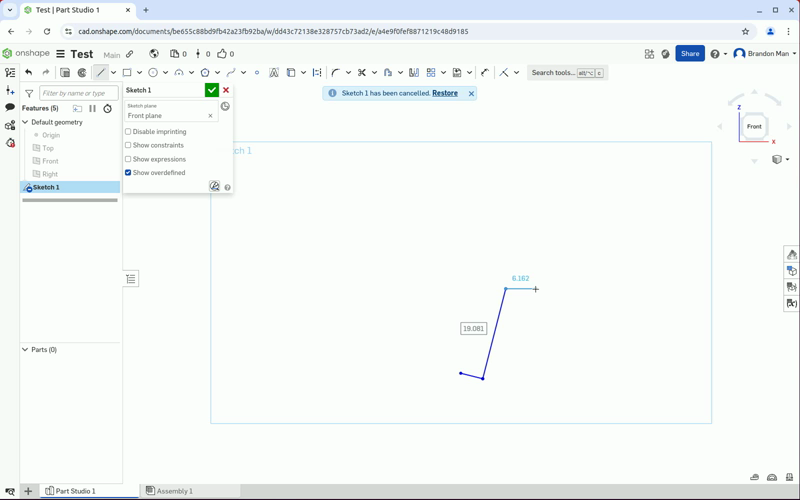
mouse_move(483, 282)
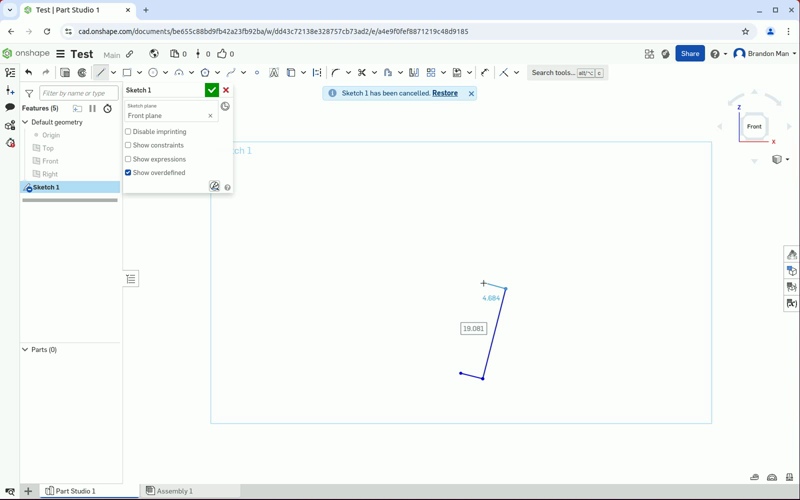
click(483, 282)
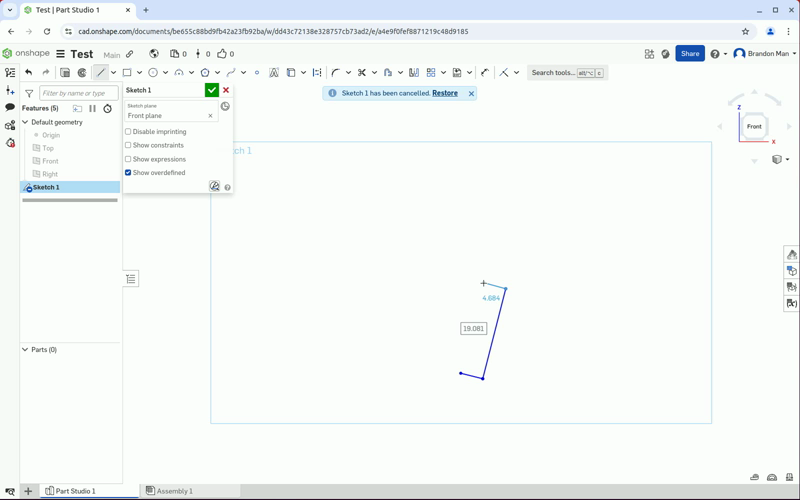
key_up(shift)
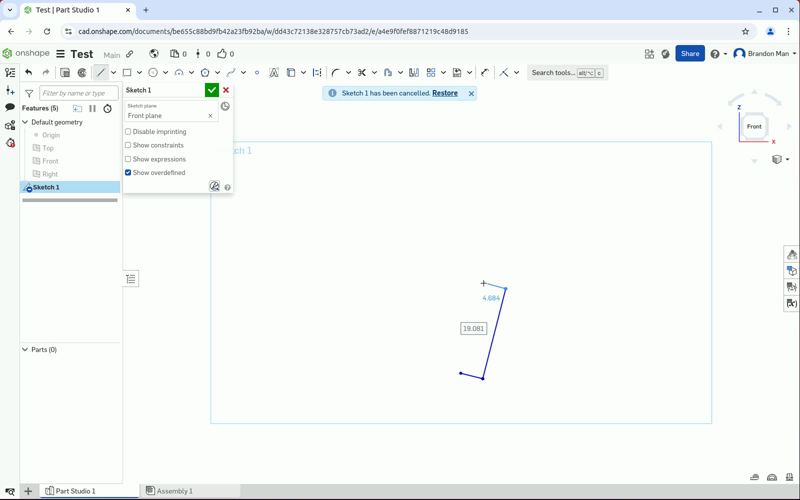
key_down(shift)
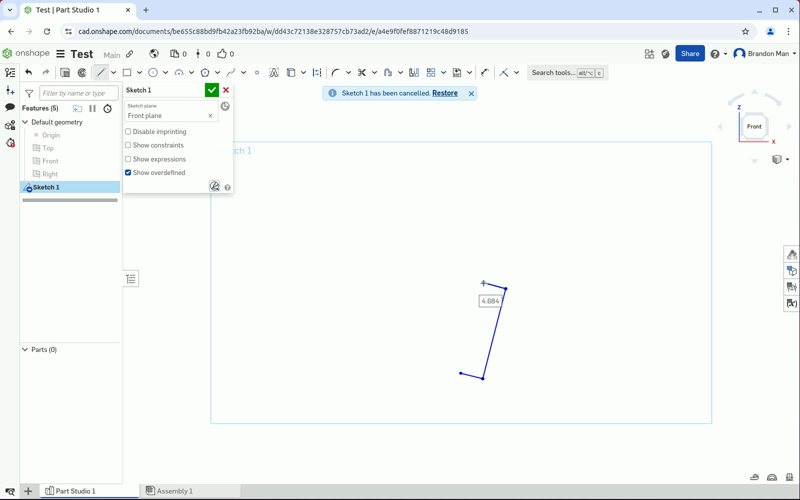
mouse_move(460, 373)
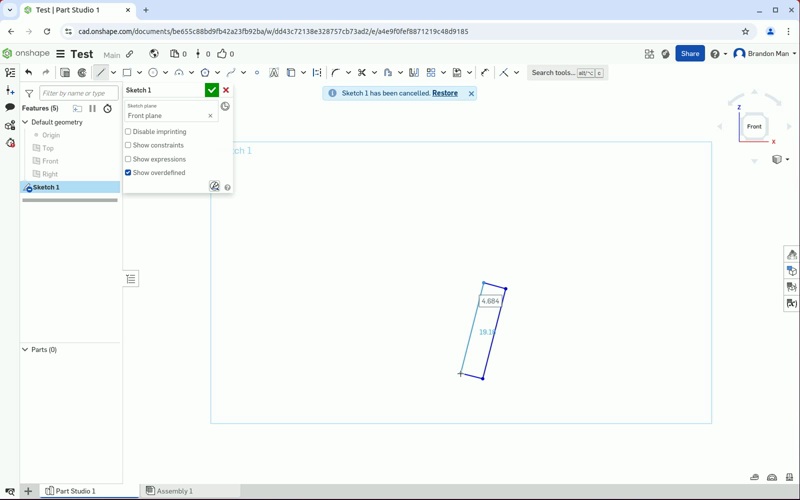
key_up(shift)
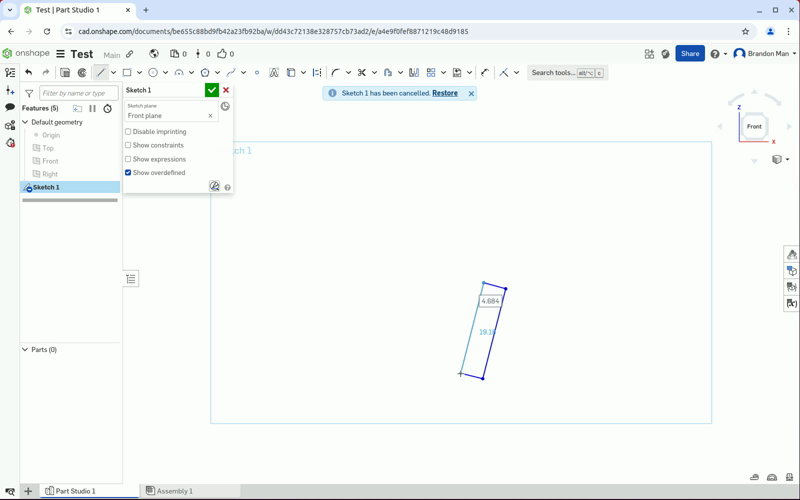
click(460, 373)
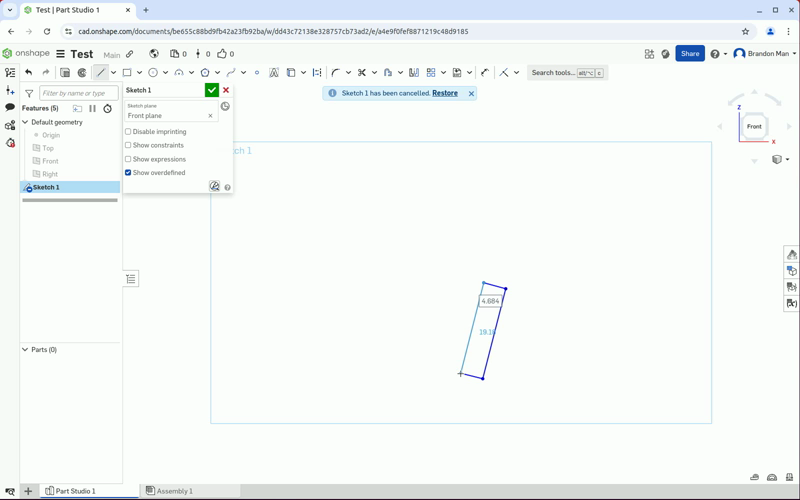
key(esc)
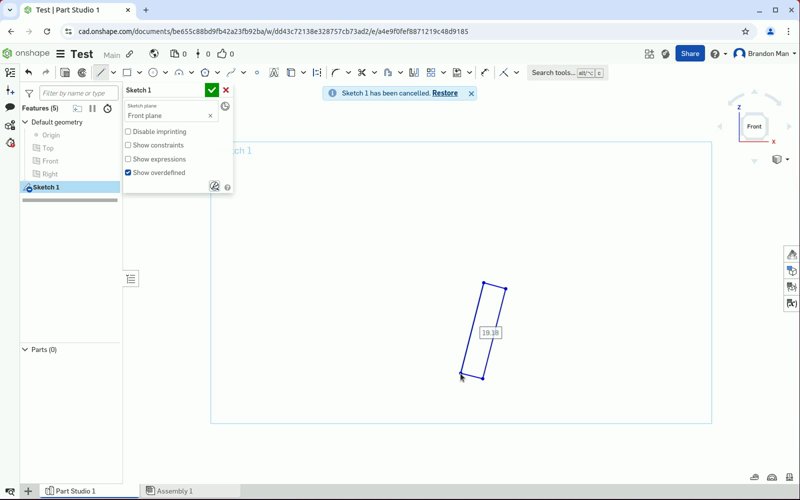
mouse_move(482, 297)
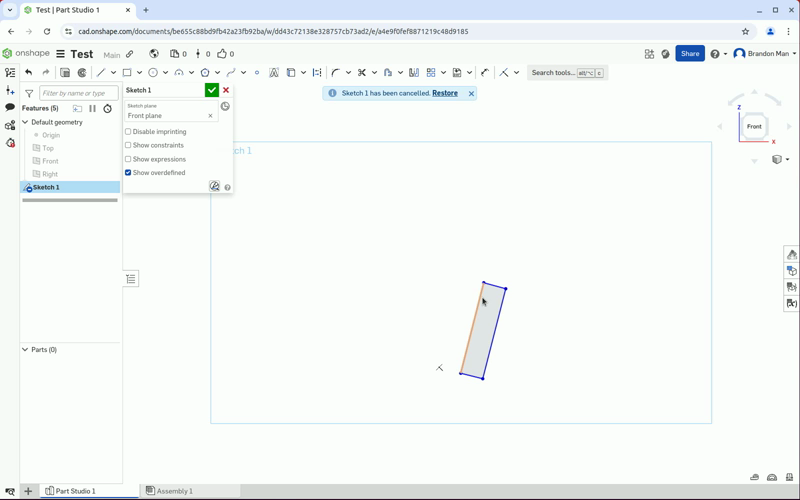
click(482, 297)
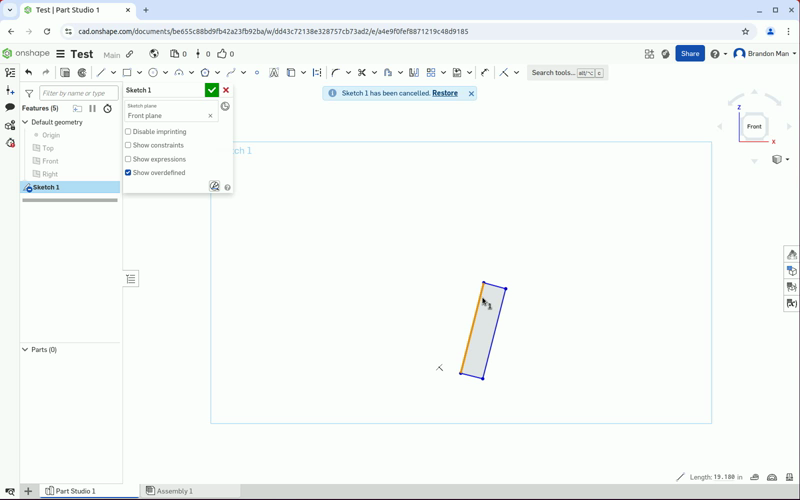
mouse_move(73, 352)
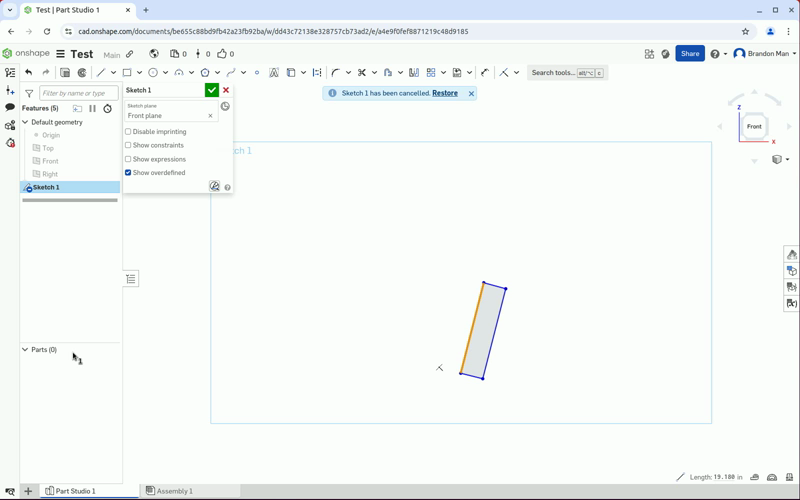
key(shift+y)
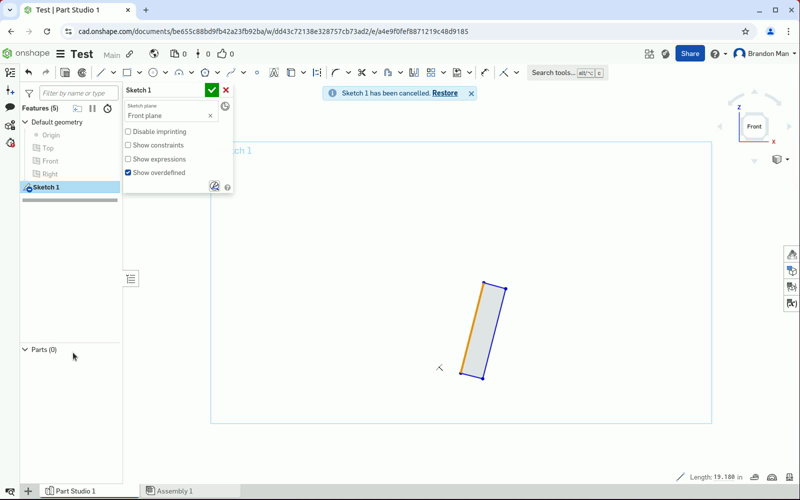
key(shift+e)
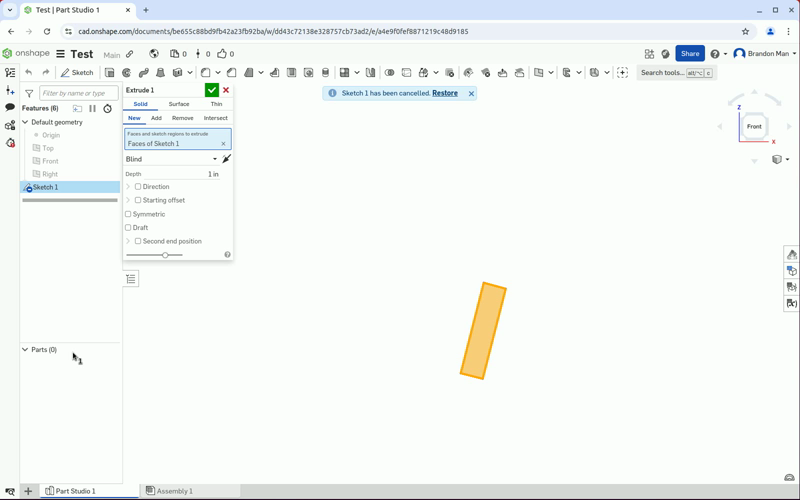
mouse_move(143, 106)
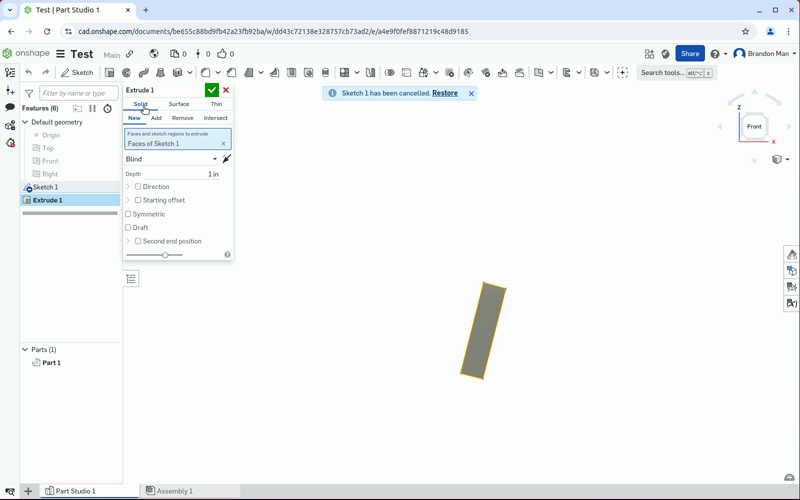
click(143, 106)
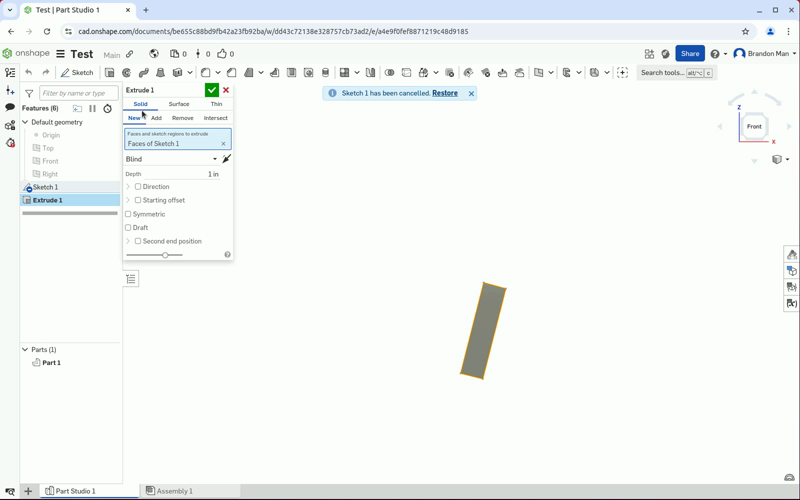
mouse_move(137, 120)
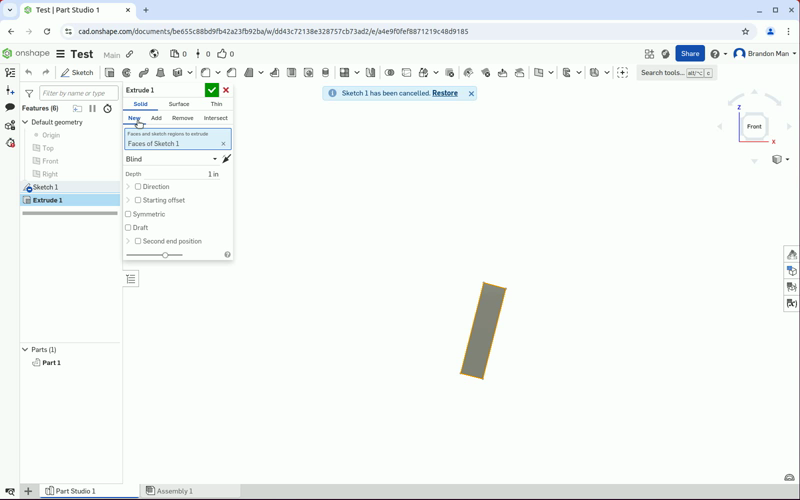
click(137, 120)
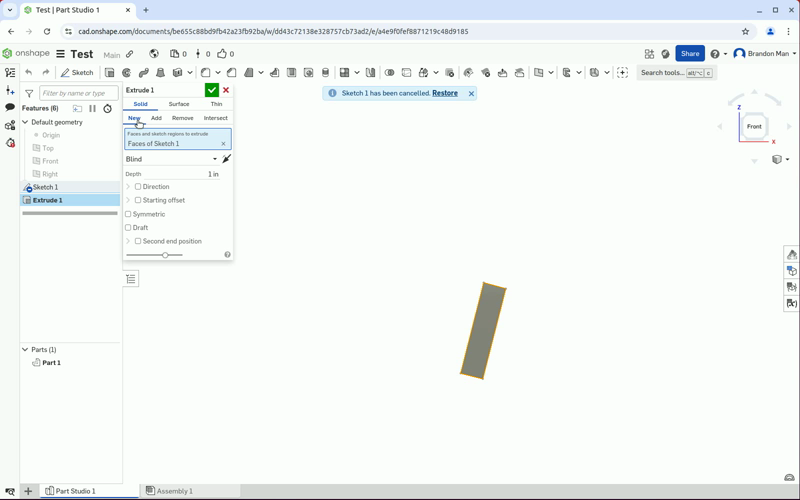
key(tab, 4)
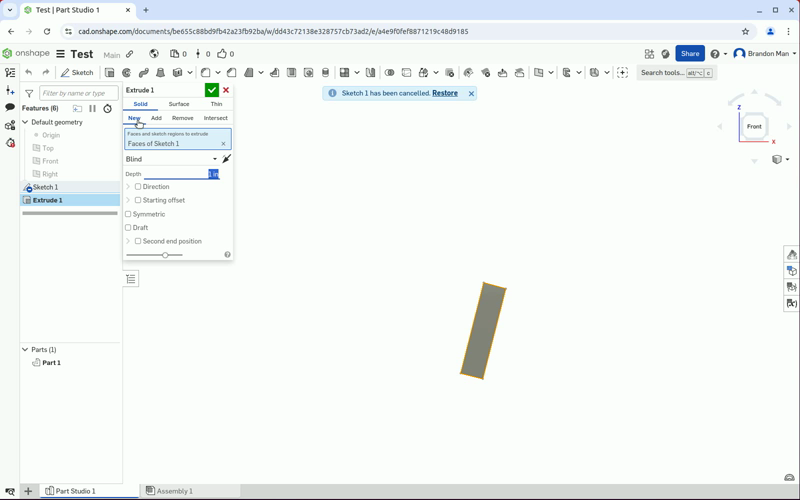
text(6.258)
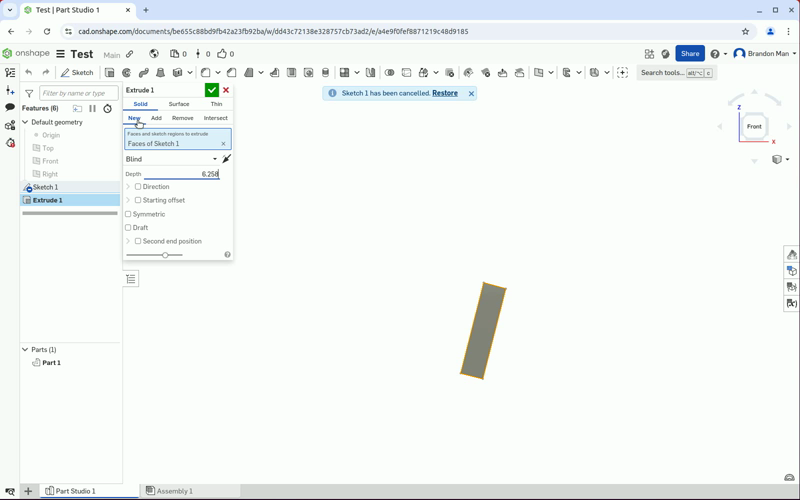
key(tab, 3)
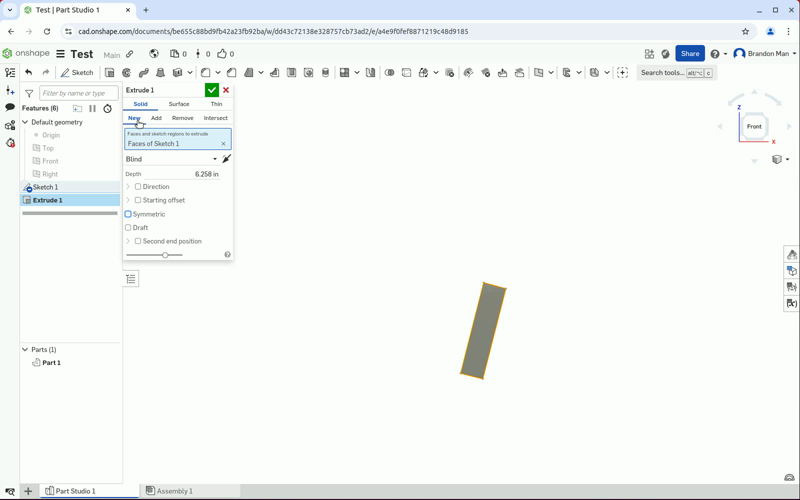
key(space)
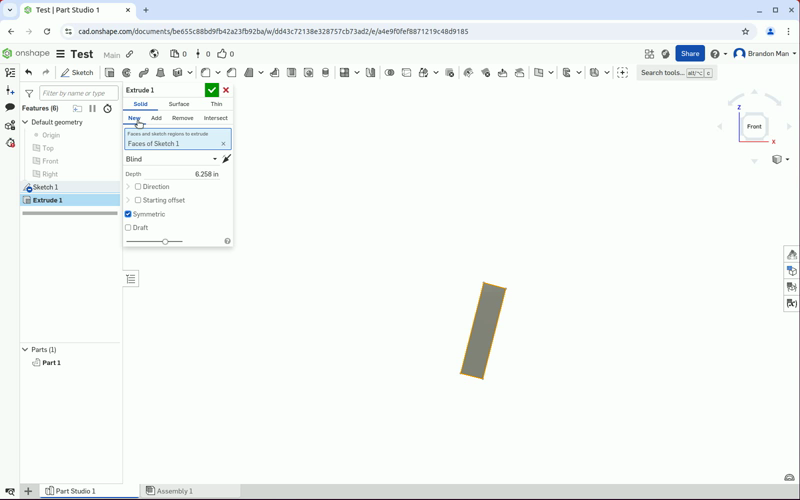
key(enter)
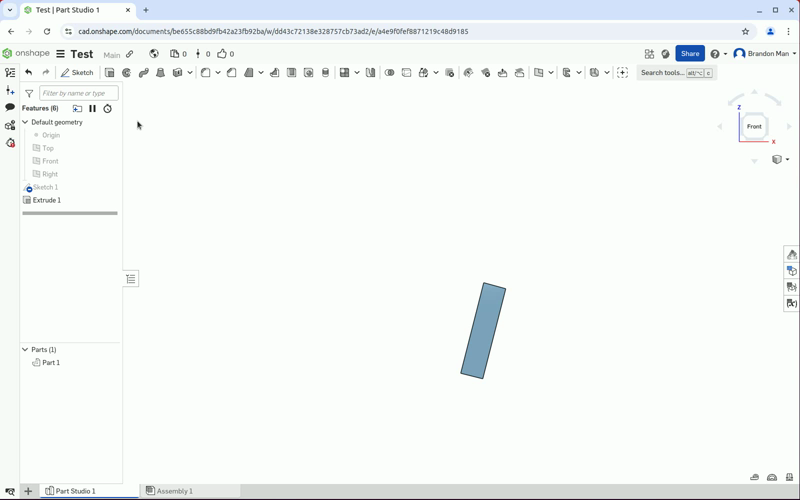
key(shift+h)
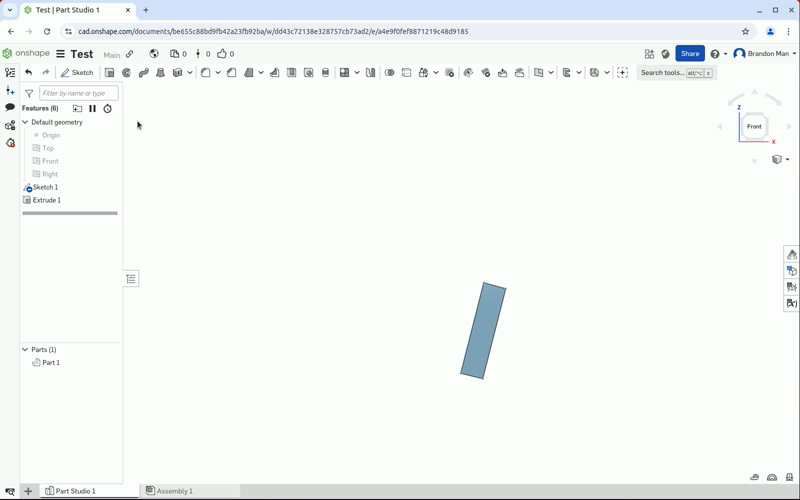
key(shift+h)
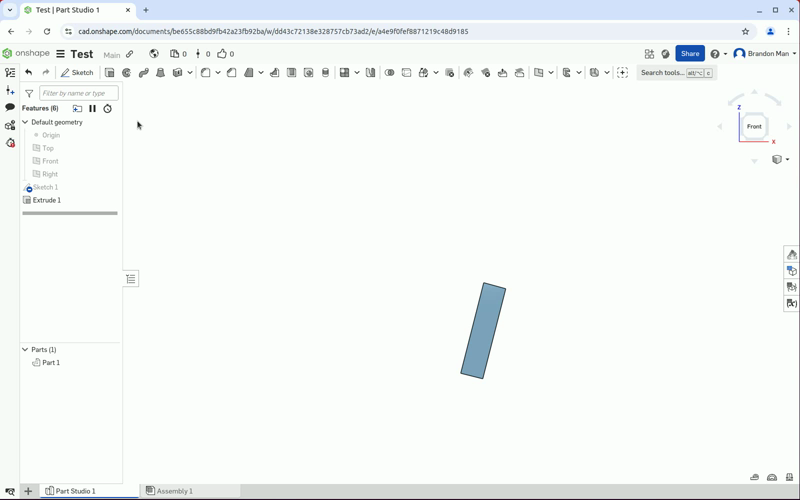
mouse_move(73, 189)
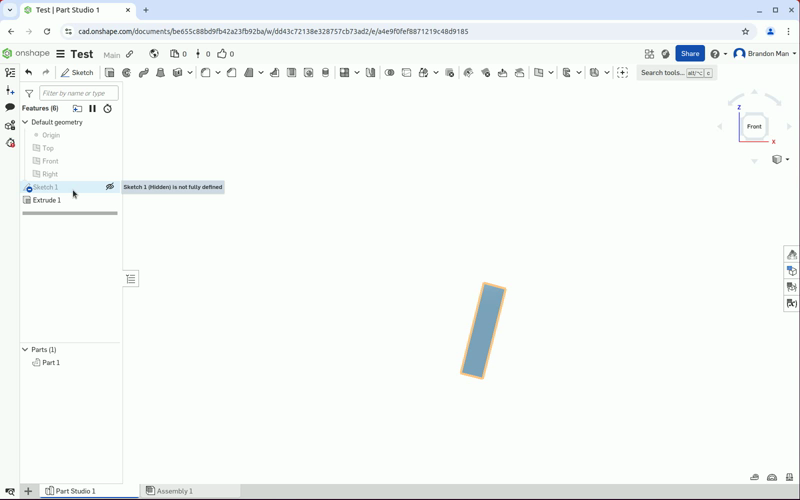
click(73, 189)
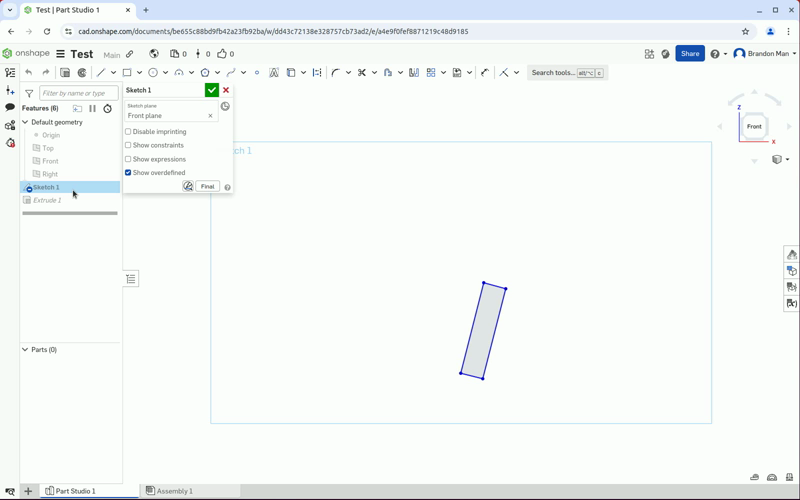
mouse_move(229, 92)
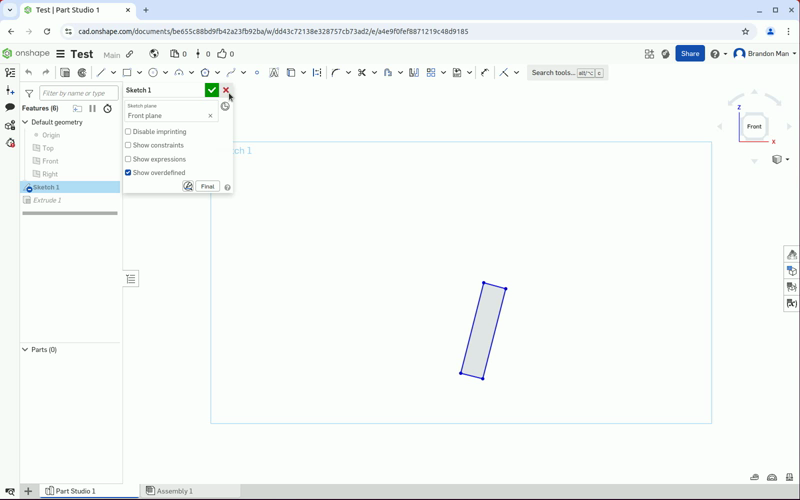
click(229, 92)
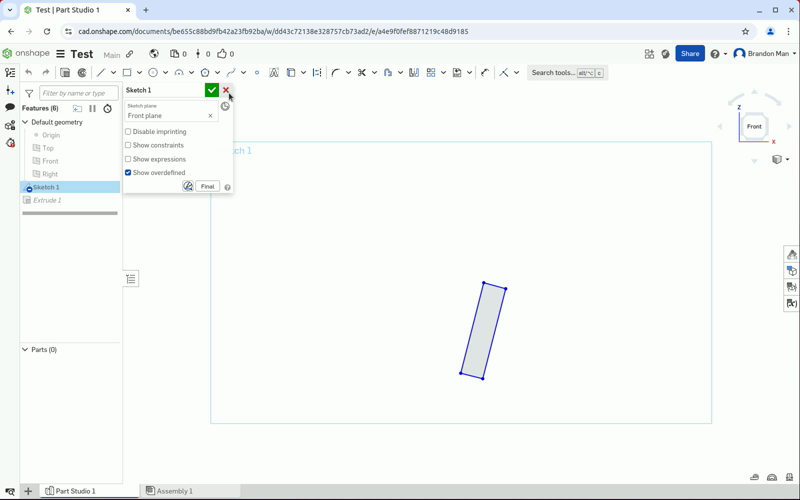
key(shift+s)
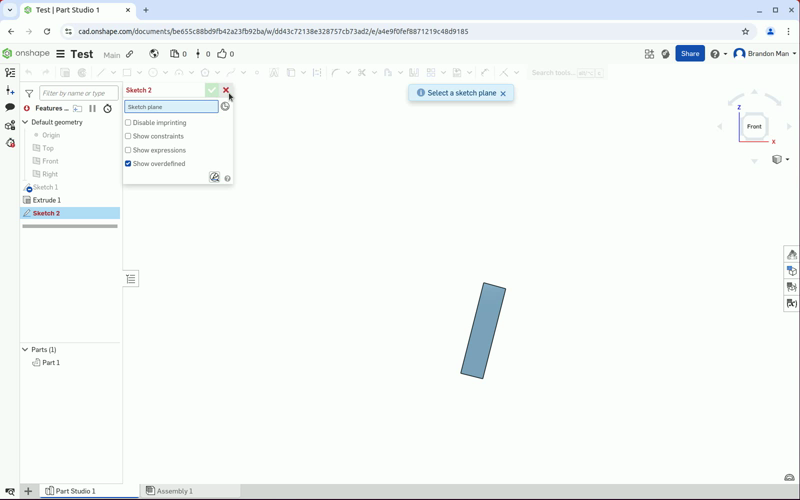
mouse_move(73, 163)
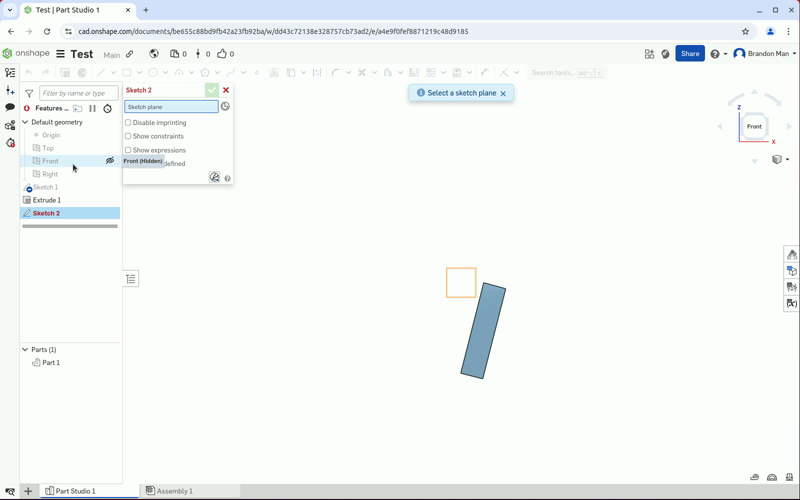
click(73, 163)
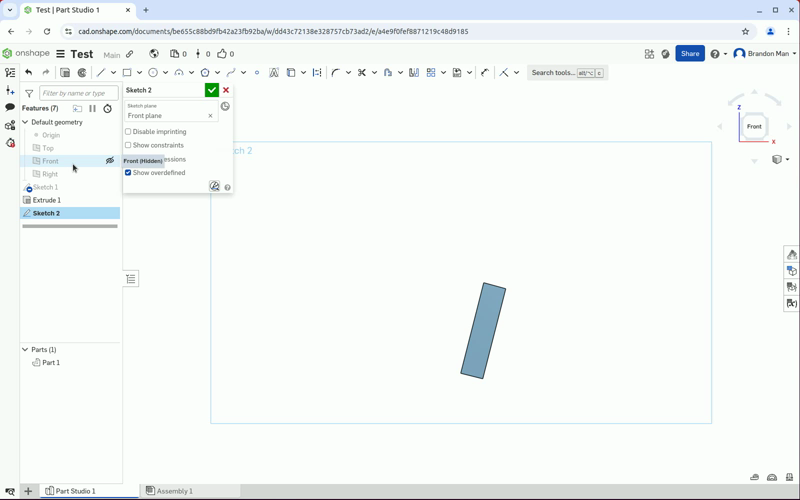
mouse_move(73, 352)
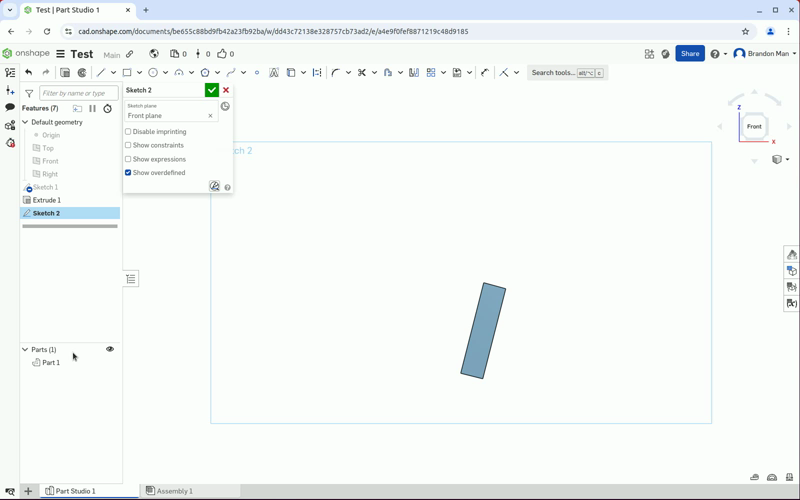
key(y)
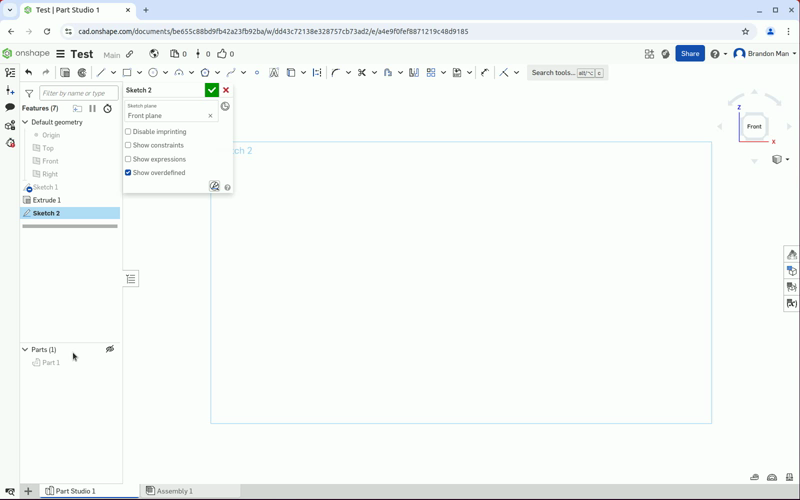
key(l)
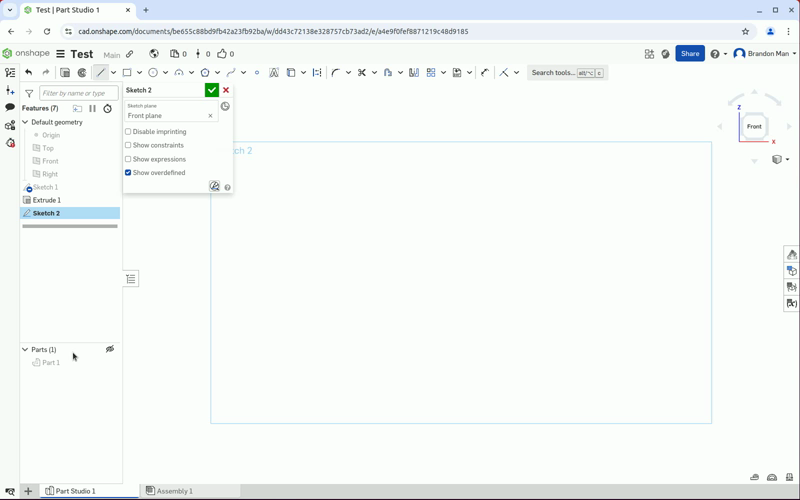
key_down(shift)
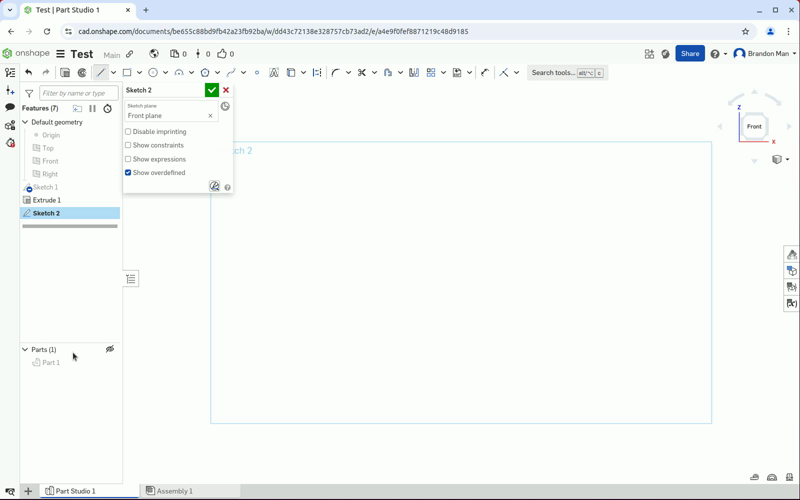
mouse_move(416, 288)
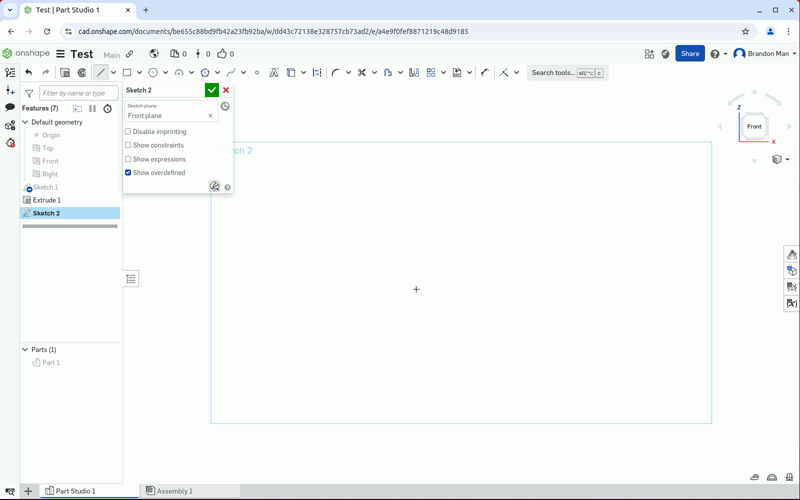
click(416, 288)
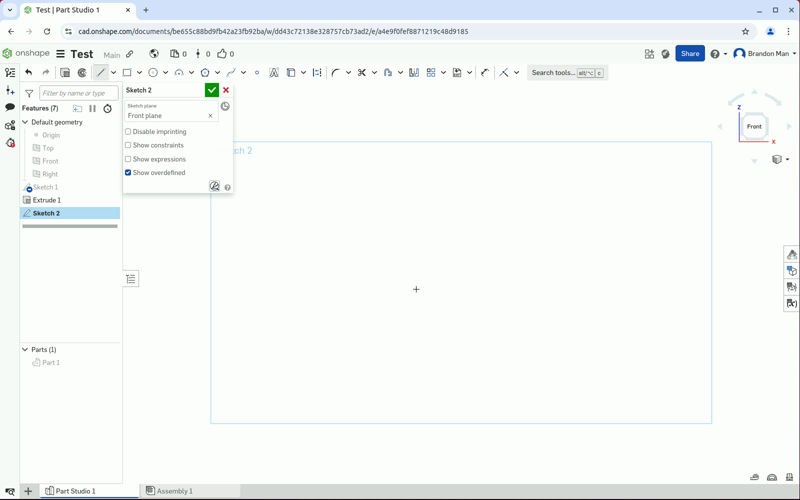
key_up(shift)
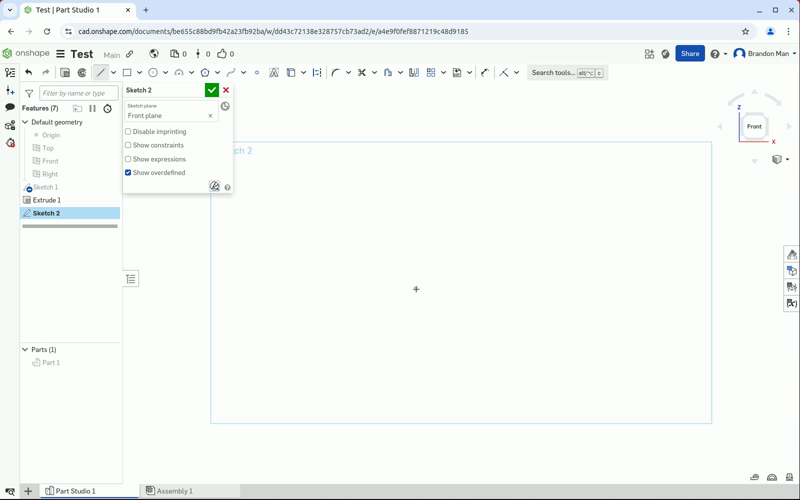
key_down(shift)
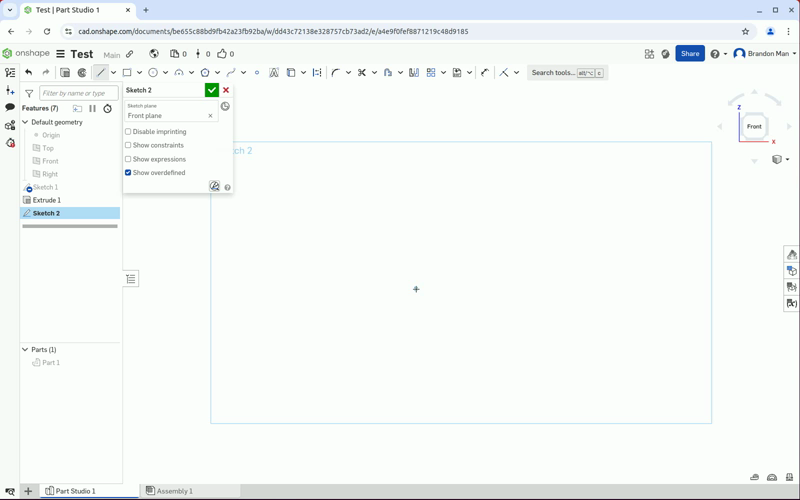
mouse_move(439, 379)
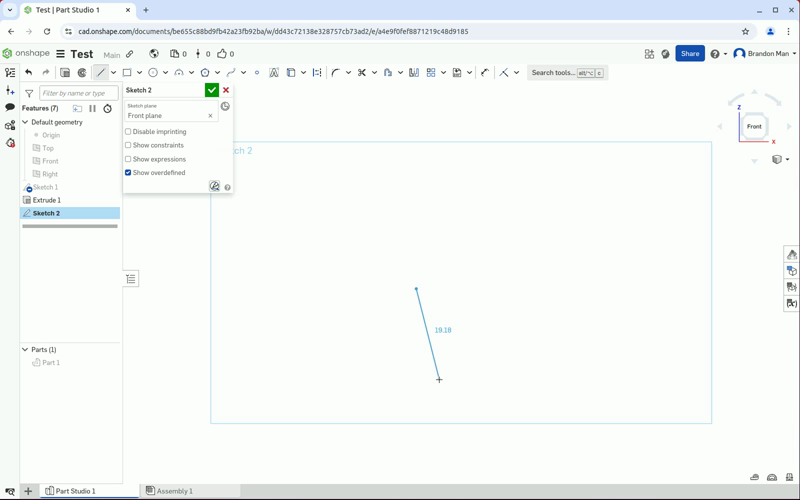
click(439, 379)
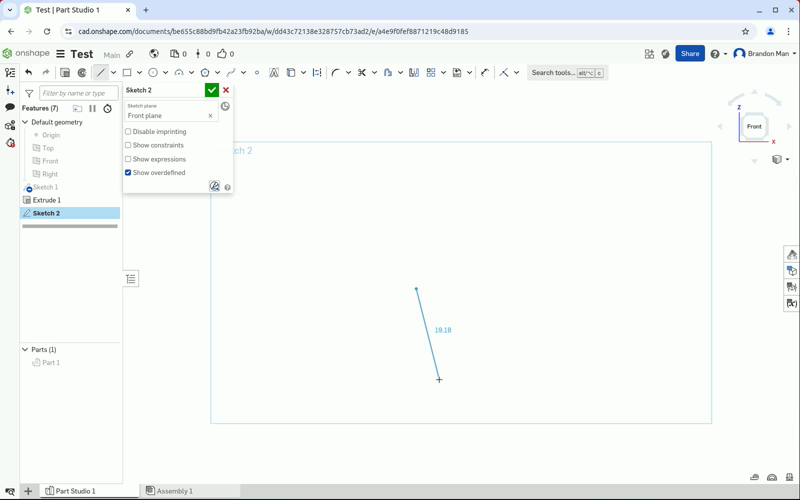
key_up(shift)
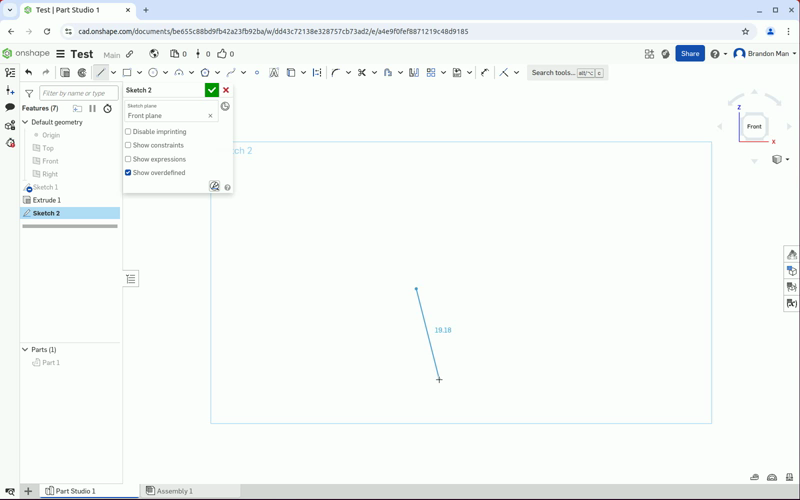
key_down(shift)
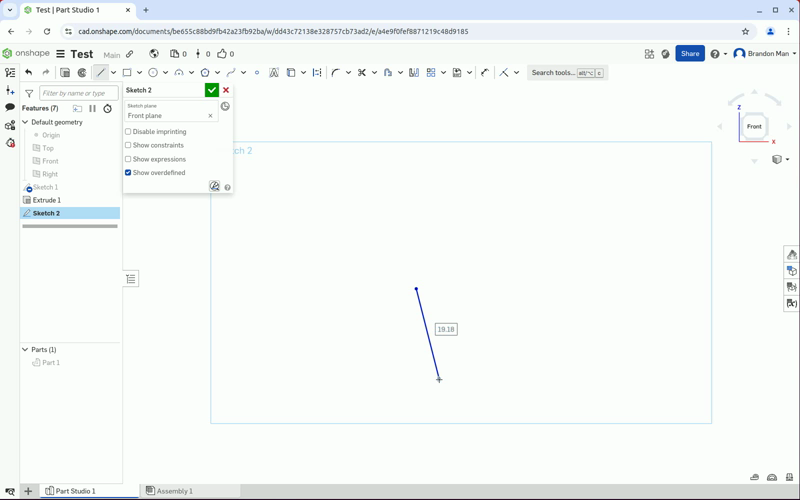
mouse_move(469, 379)
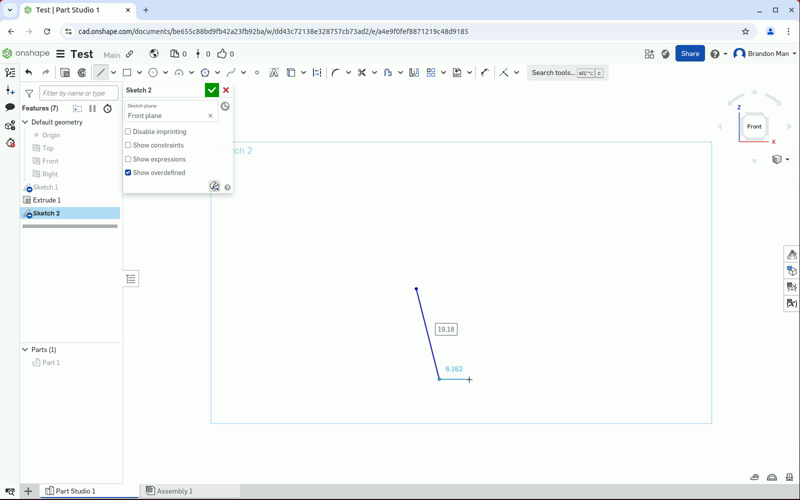
mouse_move(461, 373)
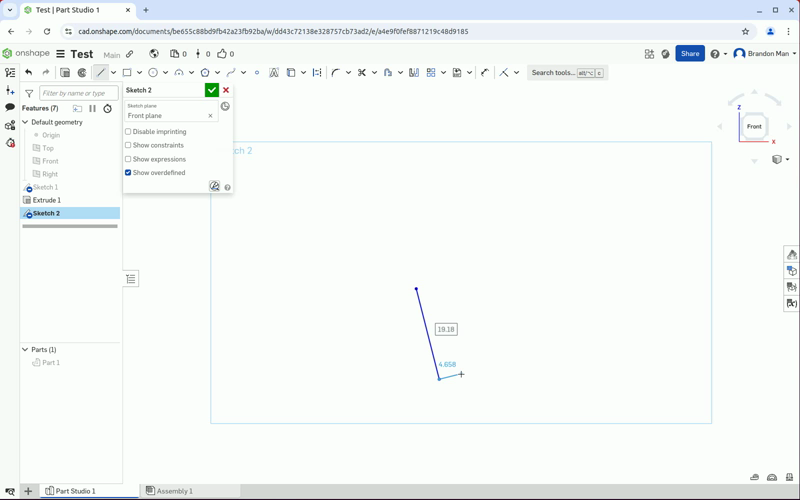
click(461, 373)
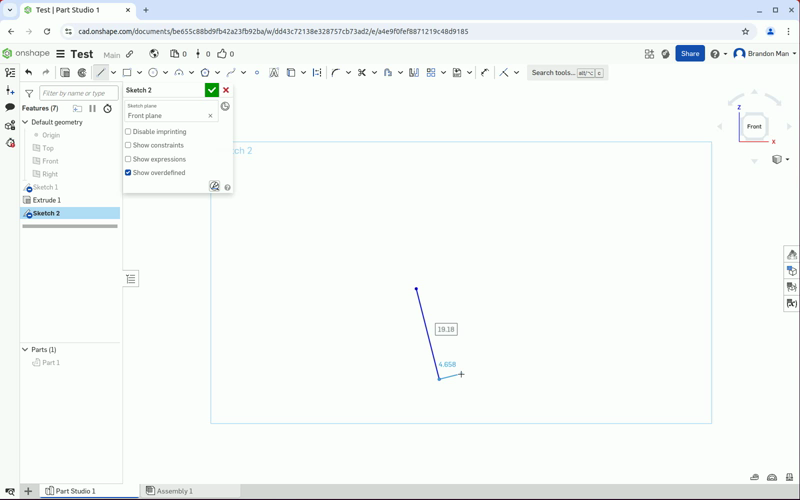
key_up(shift)
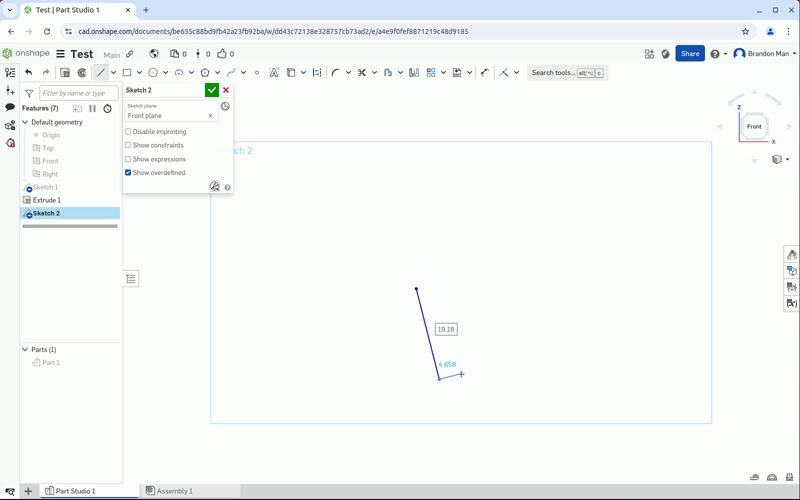
key_down(shift)
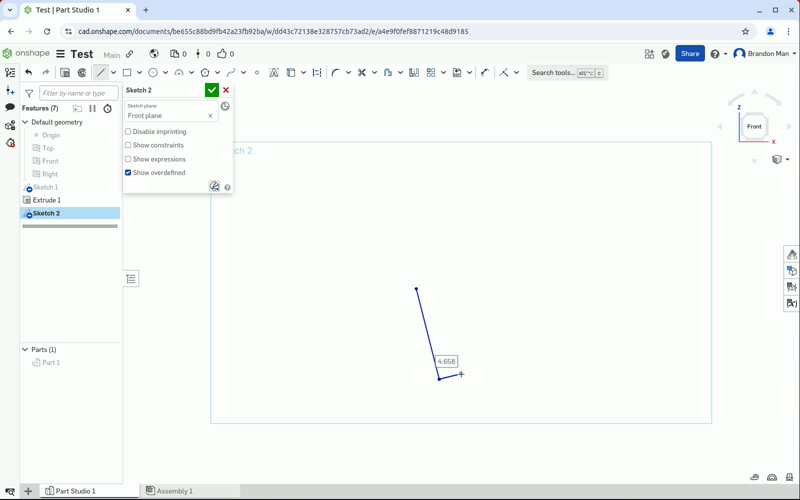
mouse_move(437, 282)
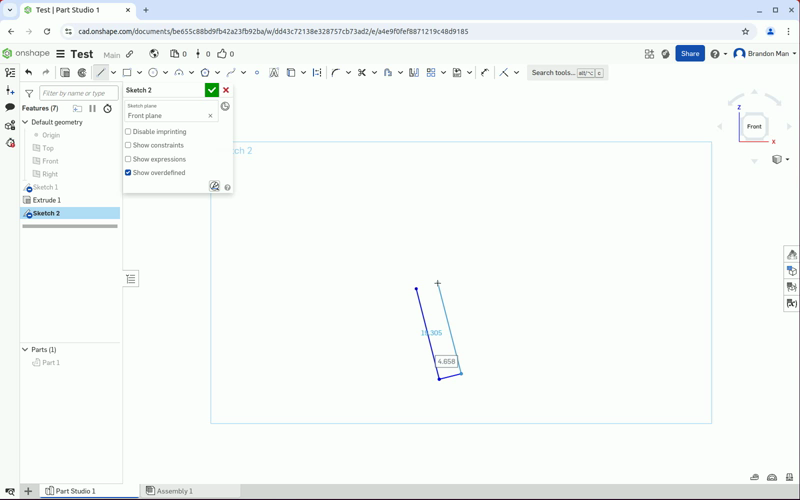
click(437, 282)
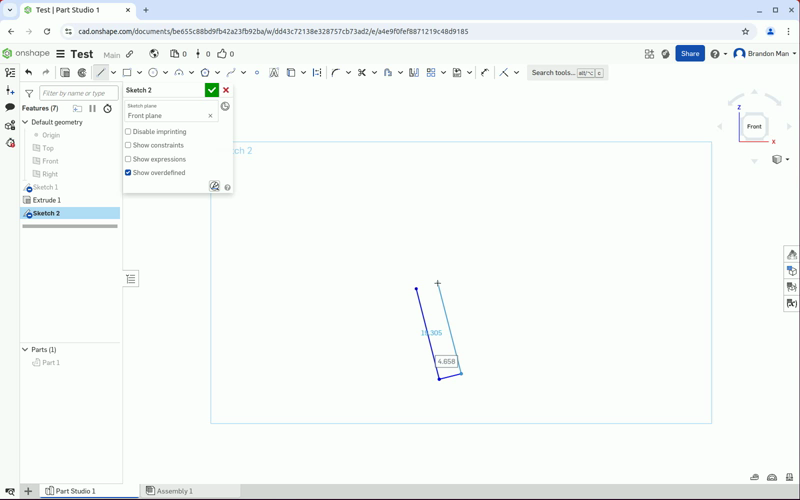
key_up(shift)
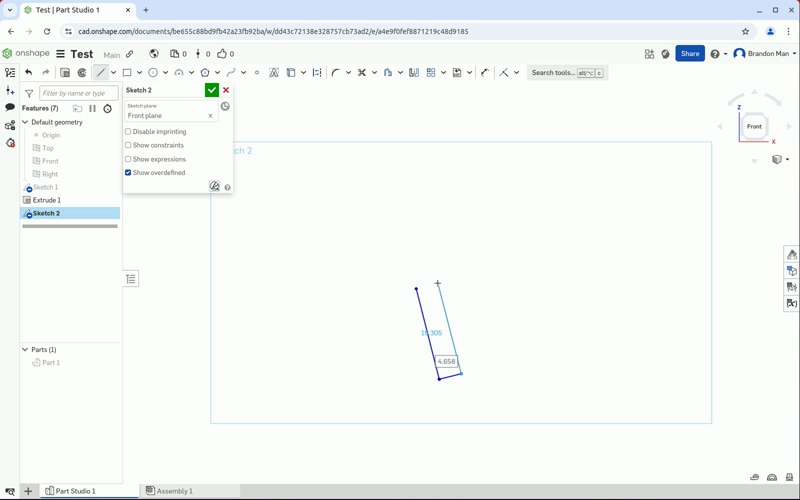
mouse_move(467, 282)
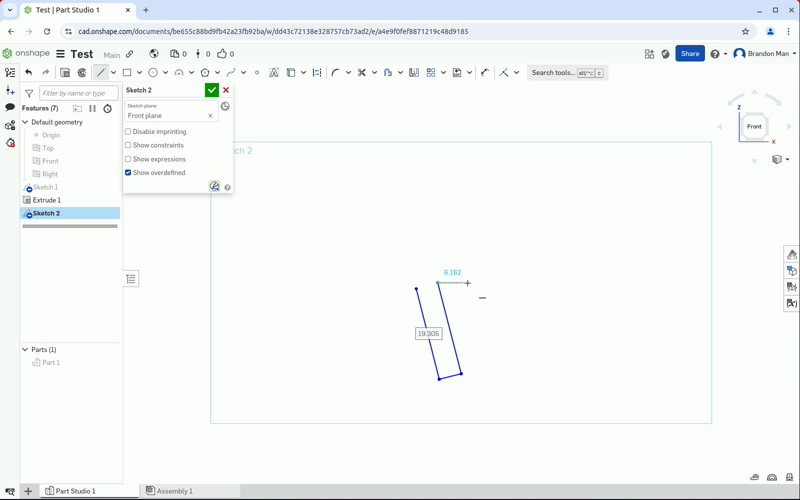
key_down(shift)
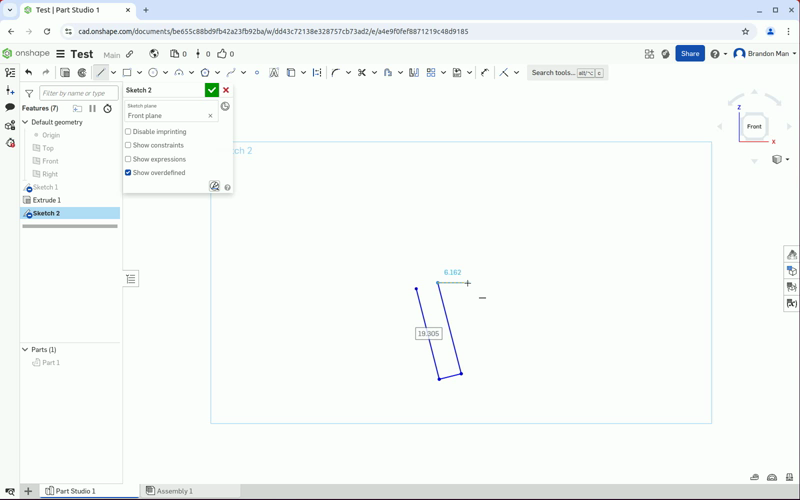
mouse_move(416, 288)
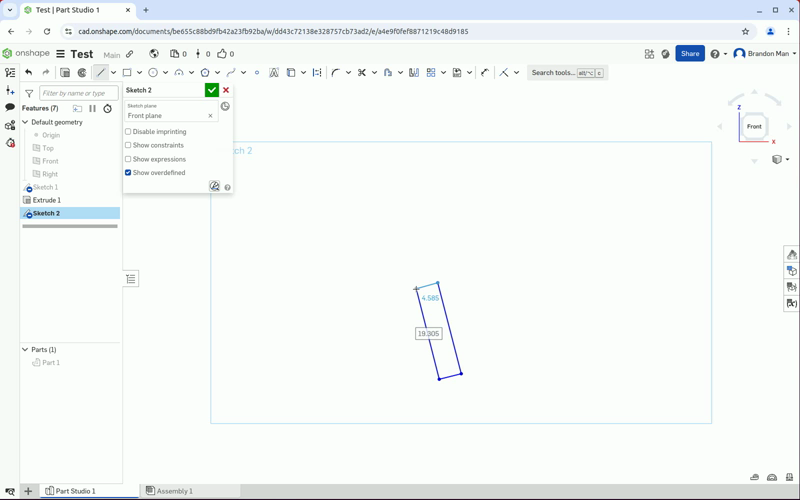
key_up(shift)
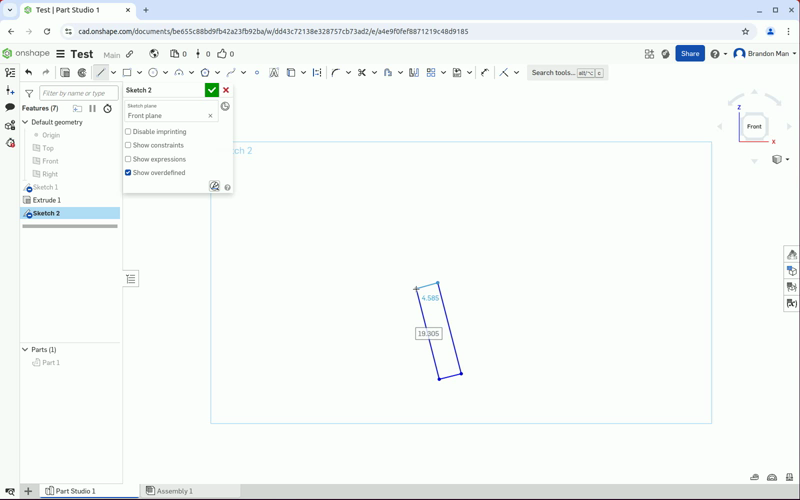
click(416, 288)
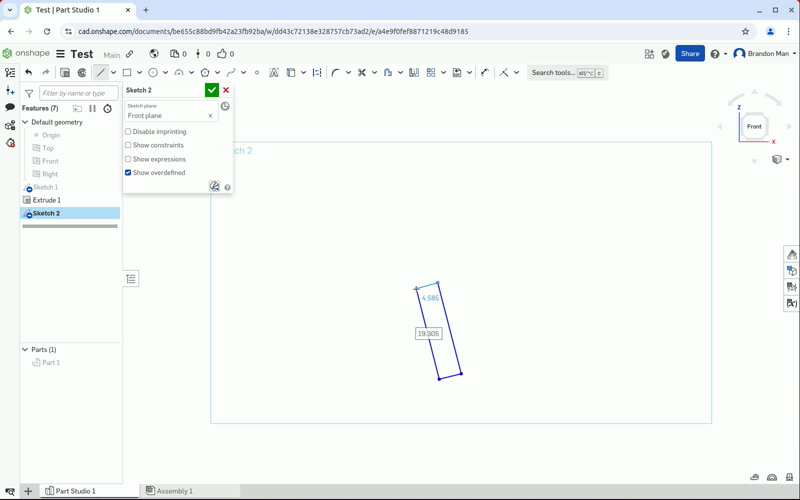
key(esc)
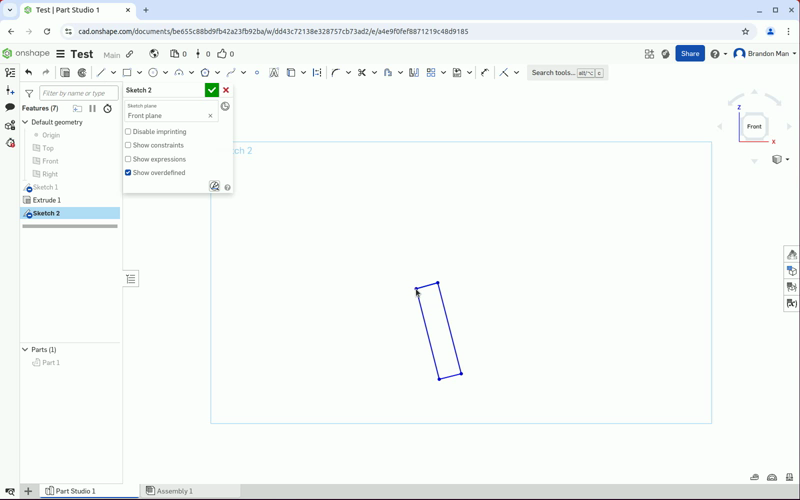
mouse_move(453, 356)
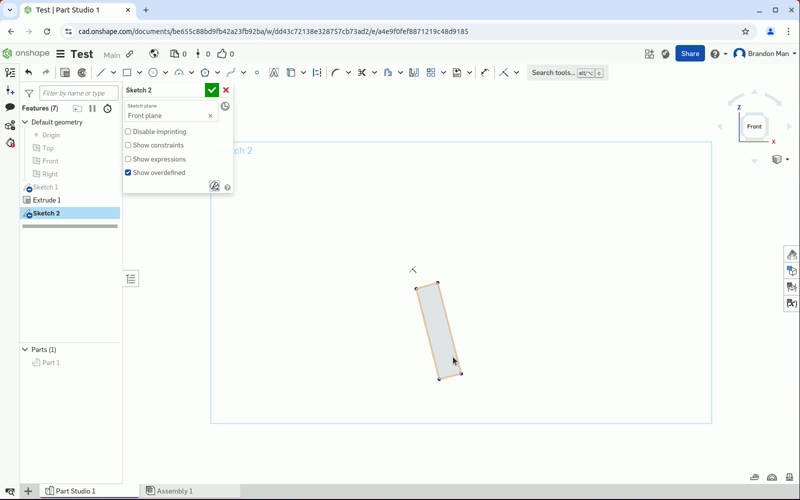
click(453, 356)
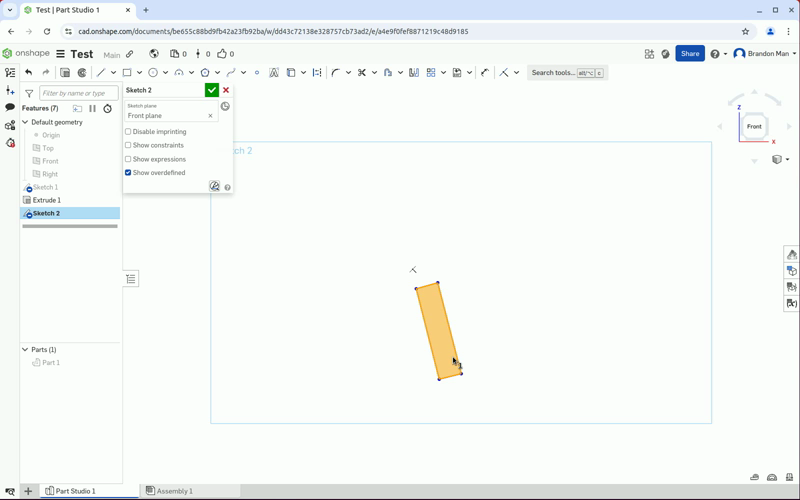
mouse_move(73, 352)
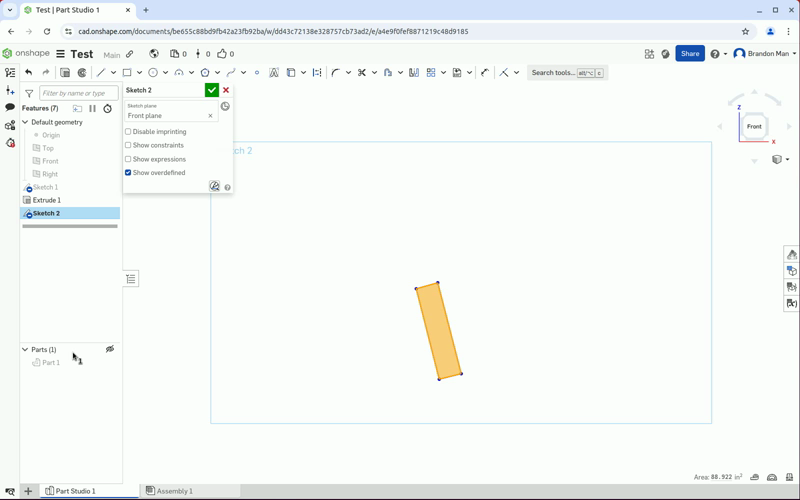
key(shift+y)
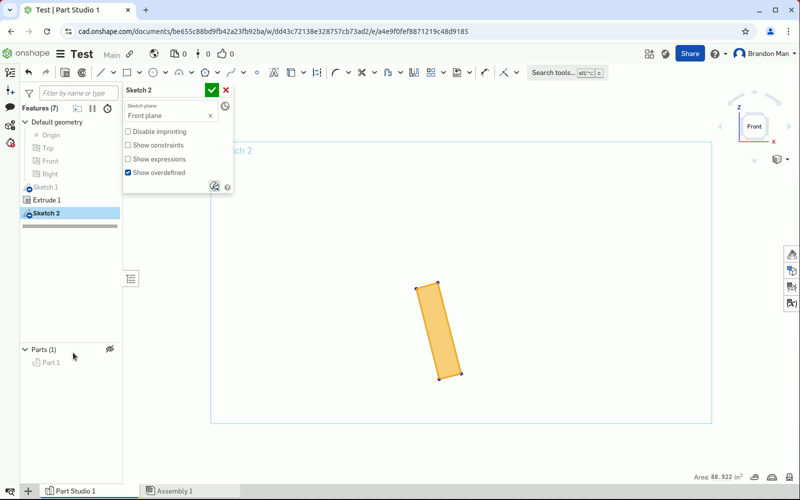
key(shift+e)
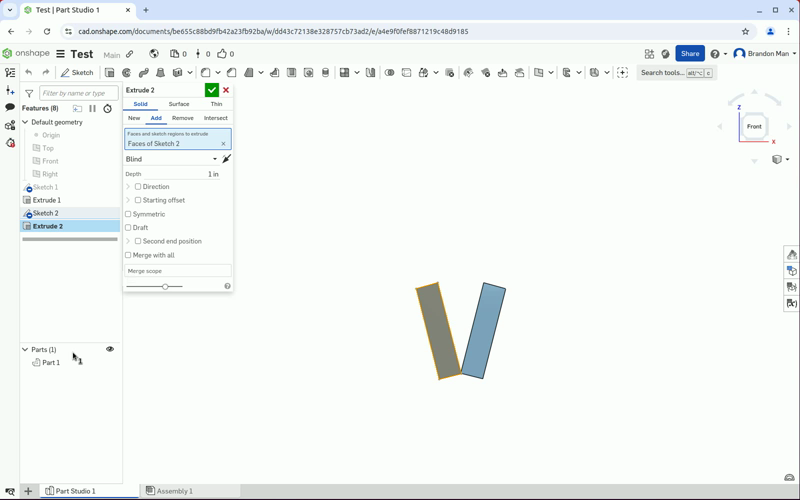
mouse_move(143, 106)
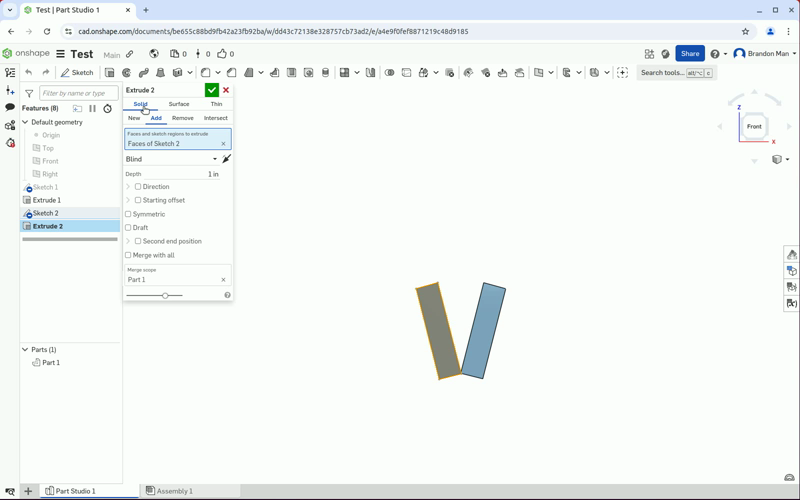
click(143, 106)
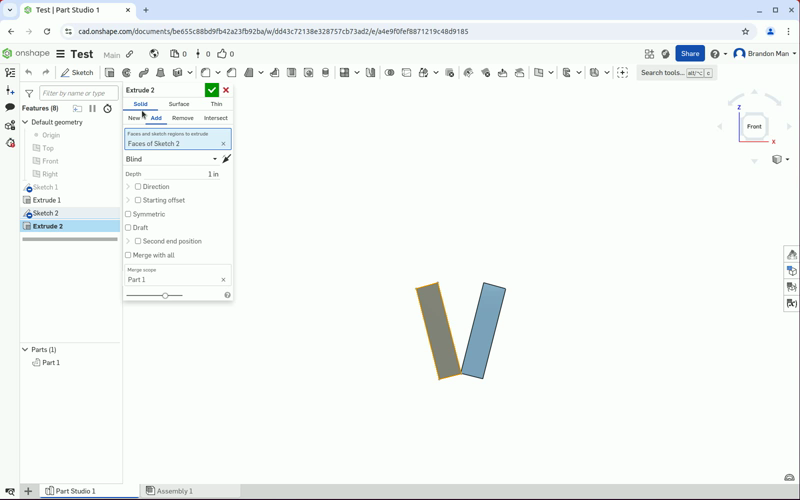
mouse_move(137, 120)
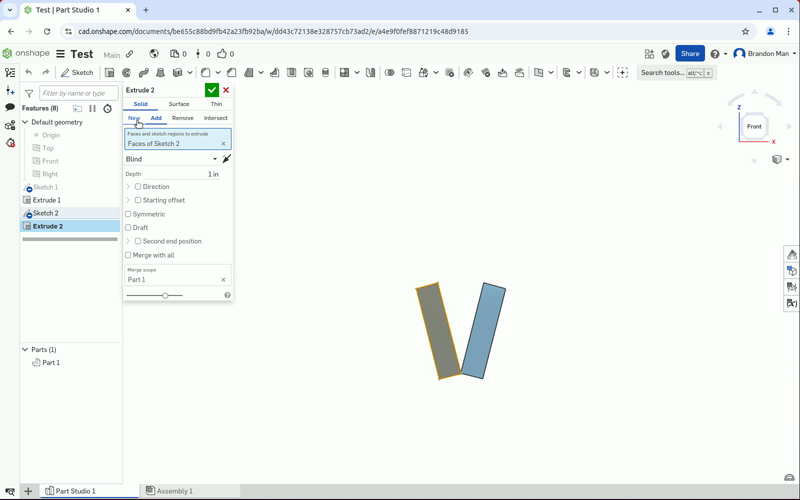
click(137, 120)
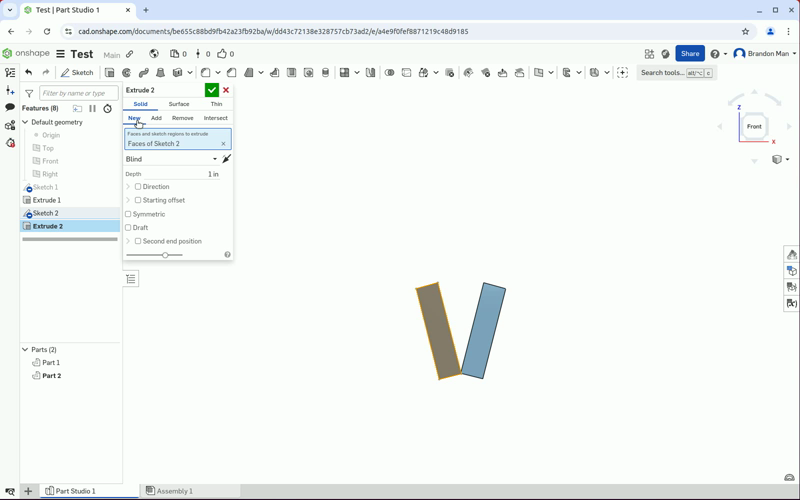
key(tab, 4)
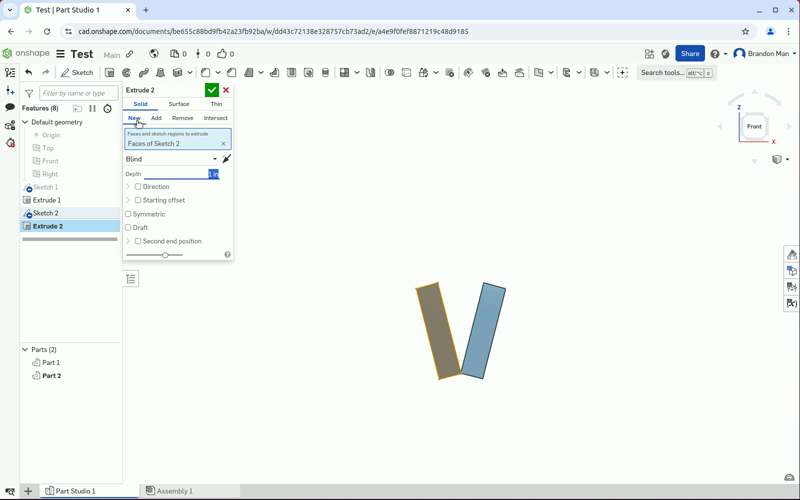
text(6.258)
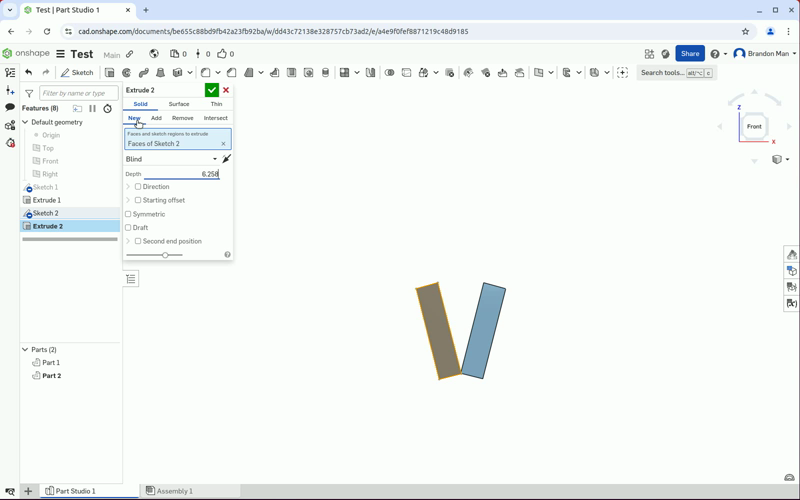
key(tab, 3)
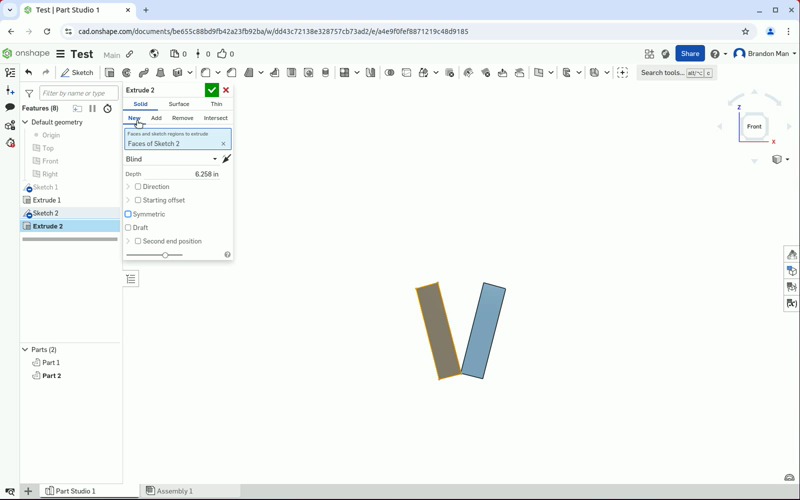
key(space)
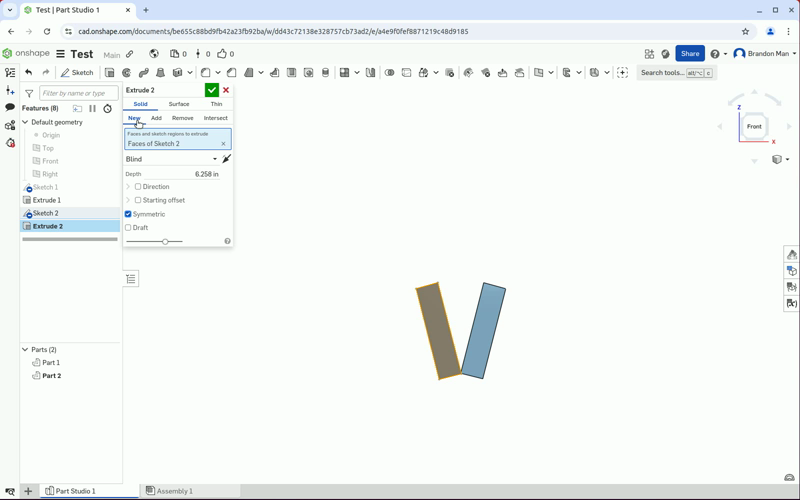
key(enter)
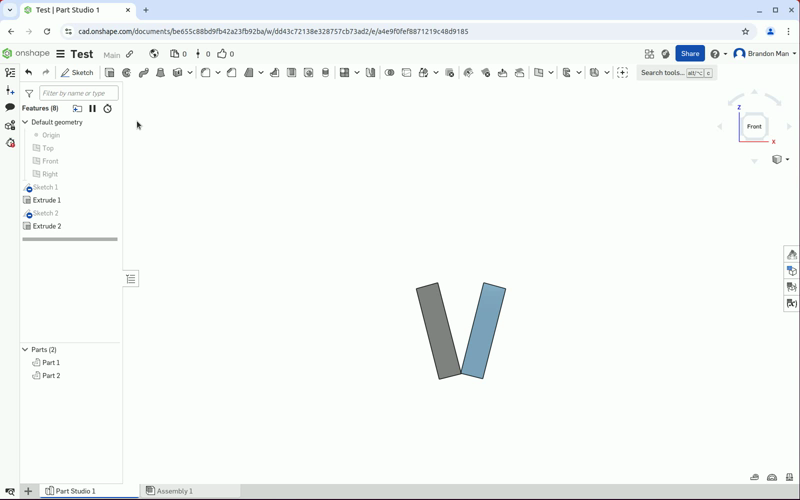
key(shift+h)
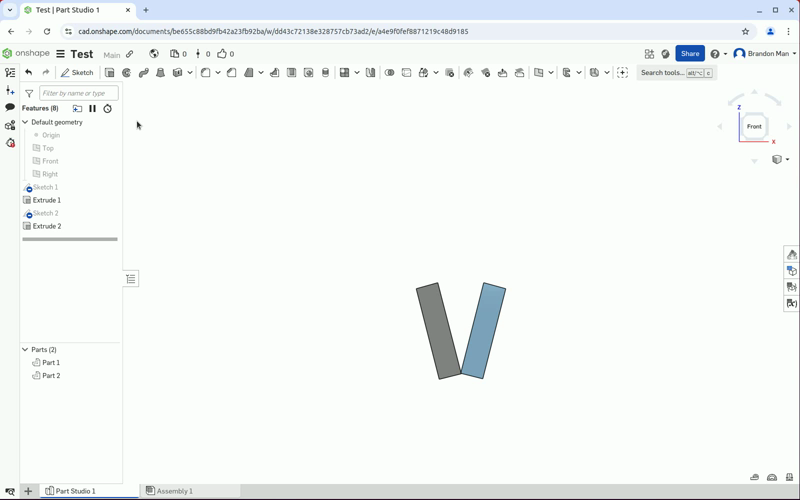
key(shift+h)
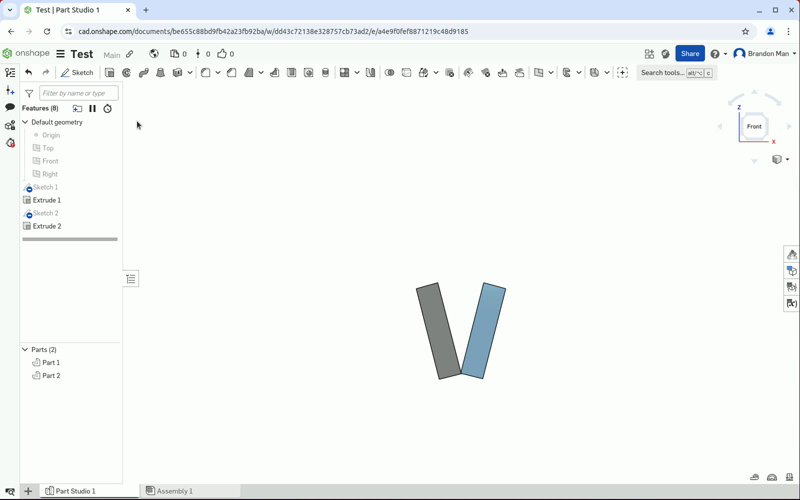
mouse_move(73, 189)
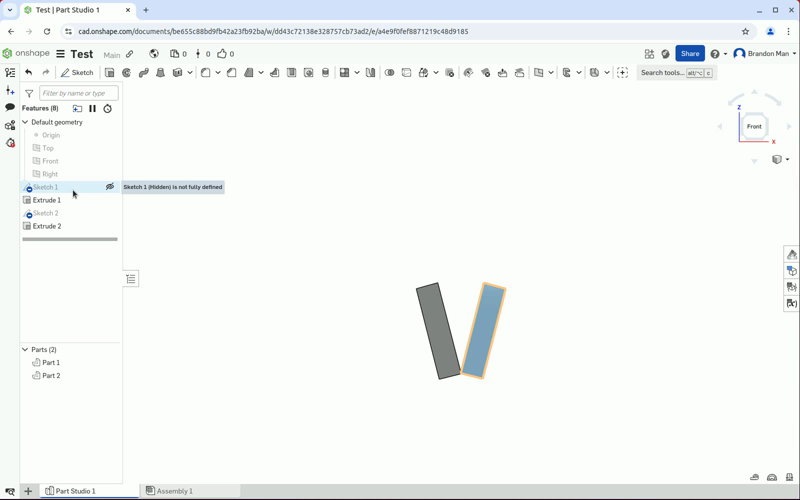
click(73, 189)
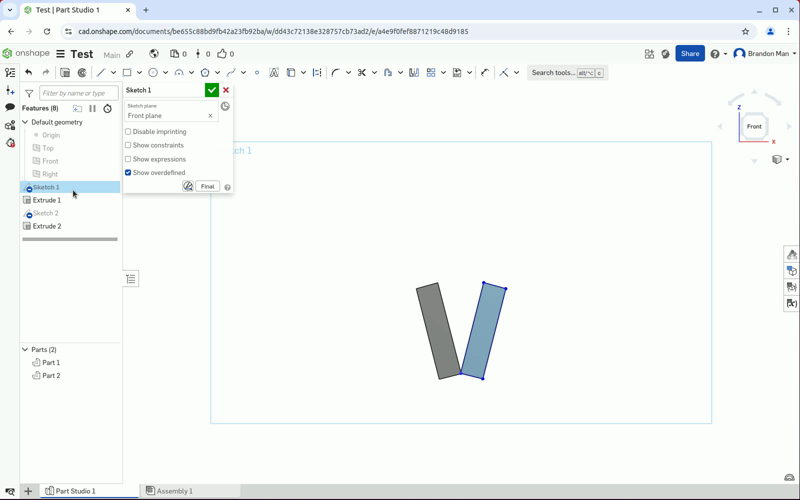
mouse_move(229, 92)
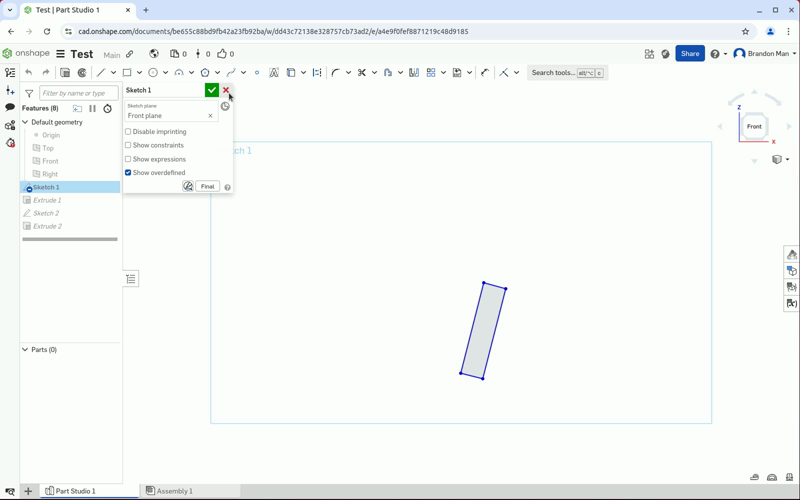
click(229, 92)
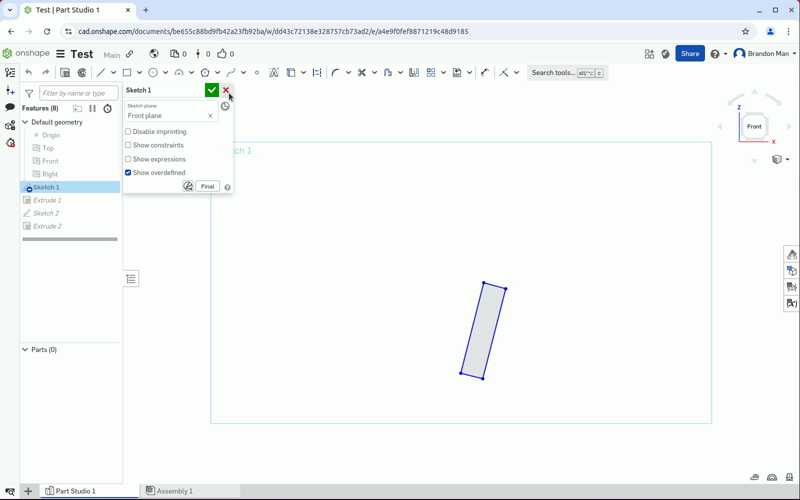
key(shift+s)
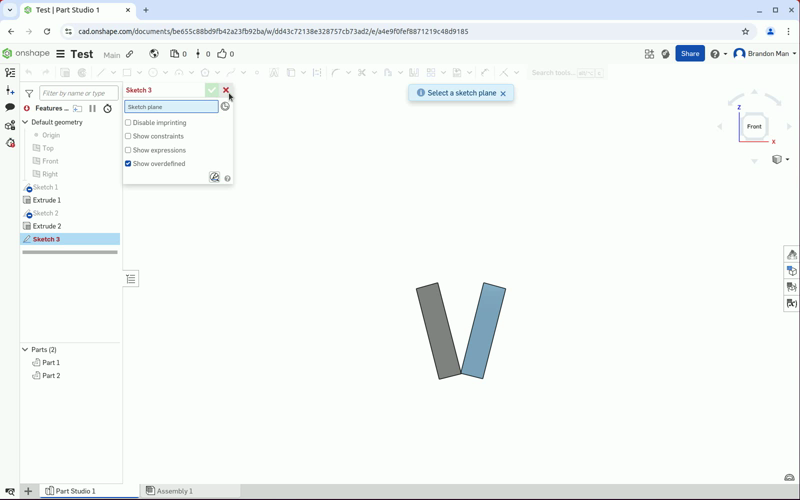
mouse_move(73, 163)
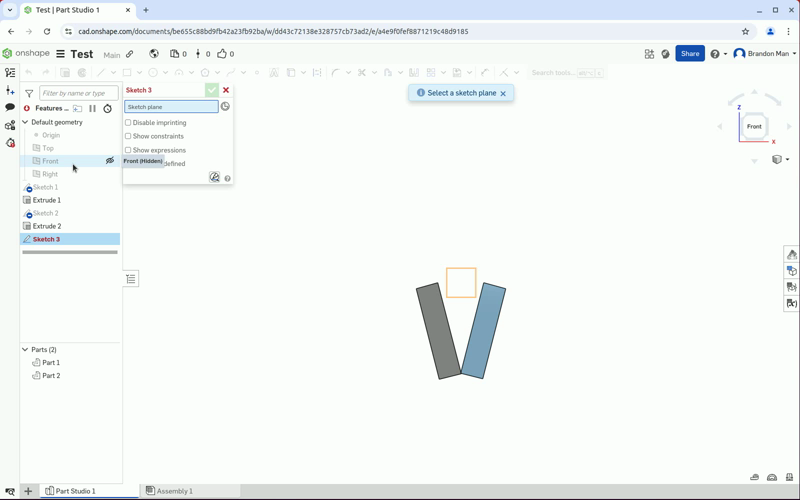
click(73, 163)
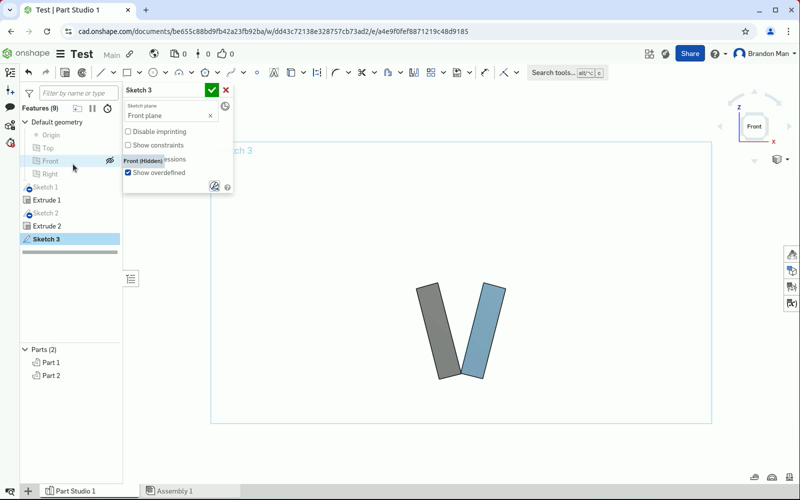
mouse_move(73, 352)
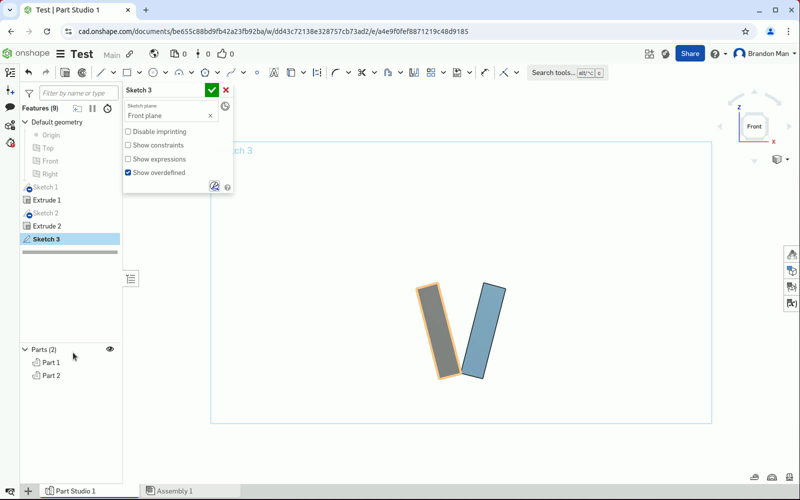
key(y)
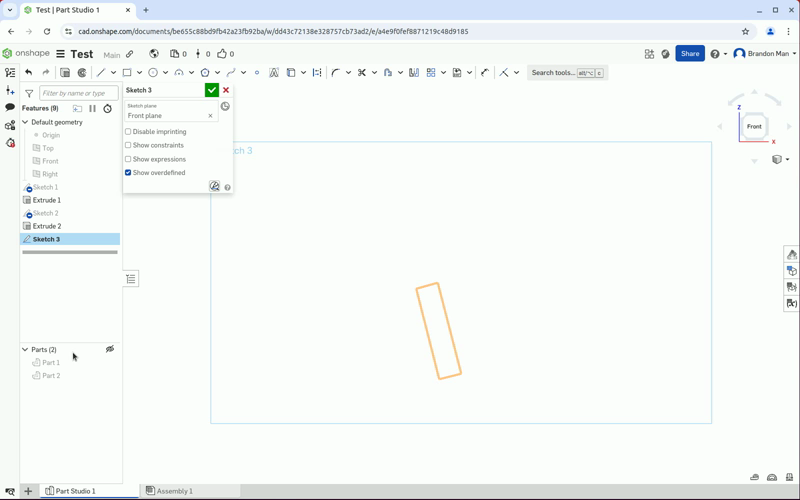
key(a)
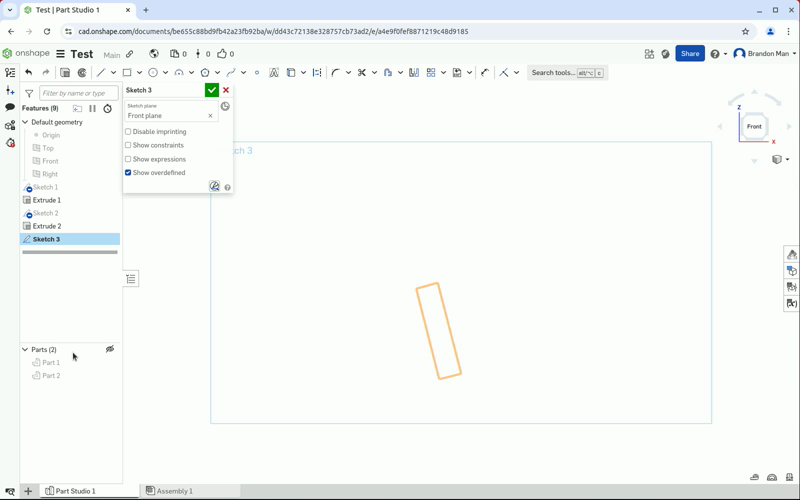
key_down(shift)
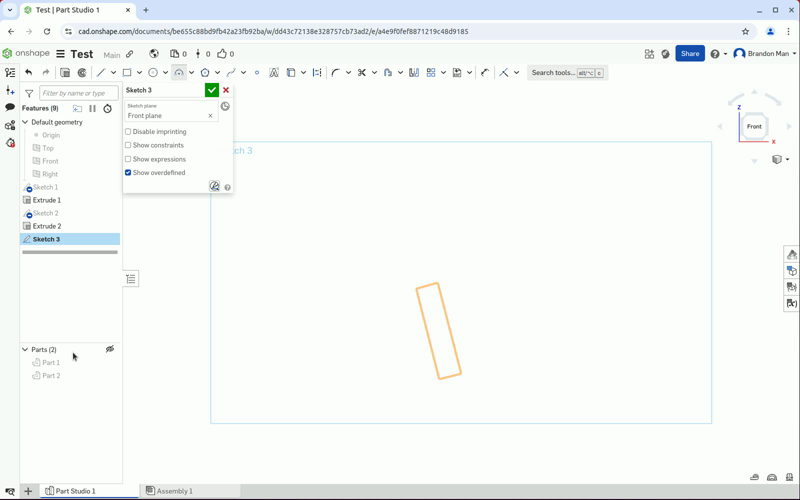
mouse_move(438, 378)
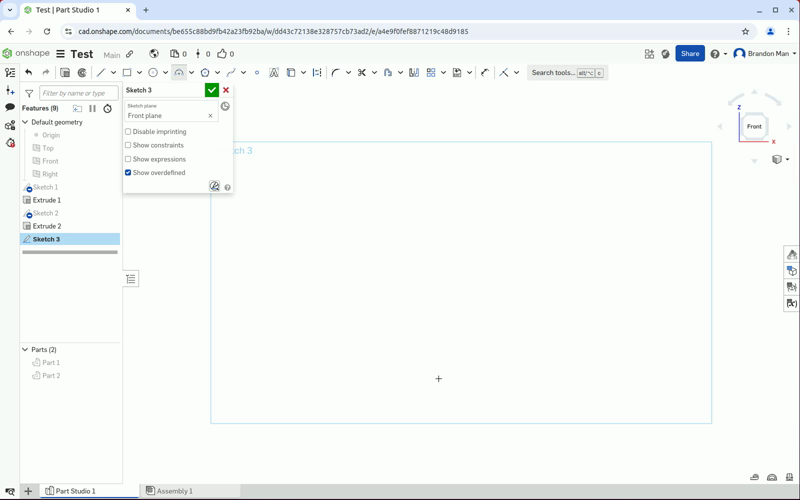
click(438, 378)
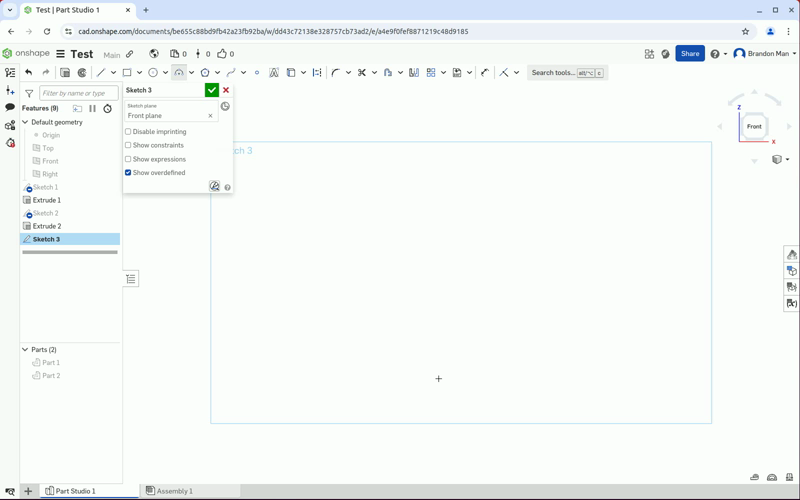
key_up(shift)
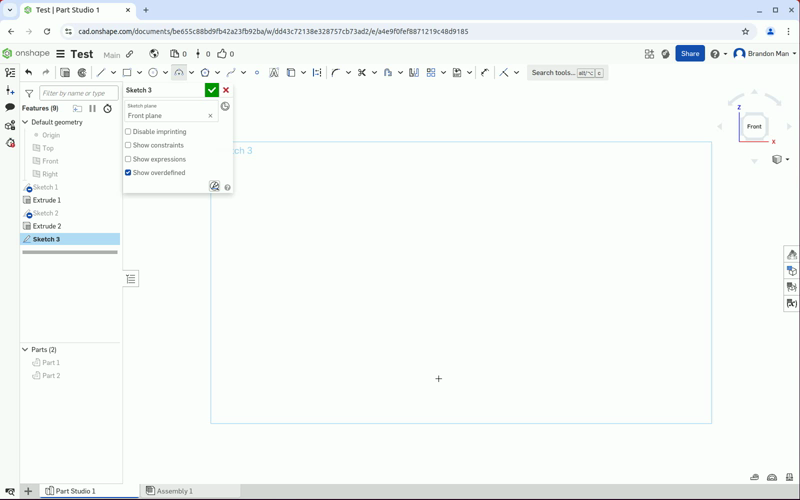
key_down(shift)
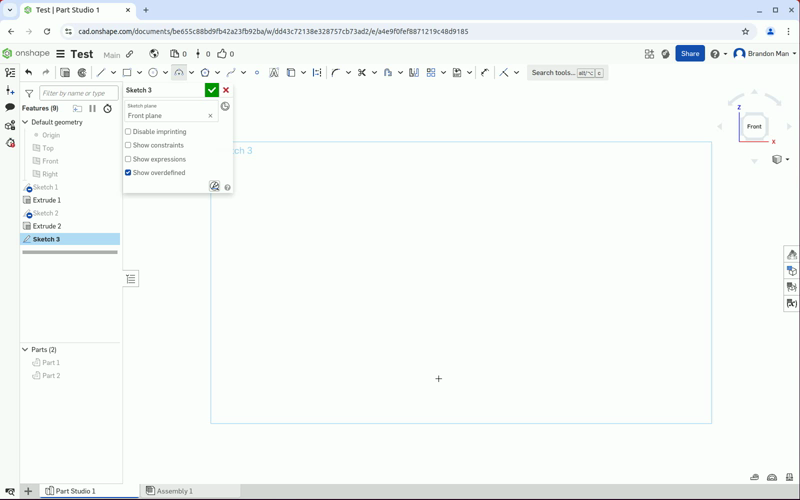
mouse_move(482, 378)
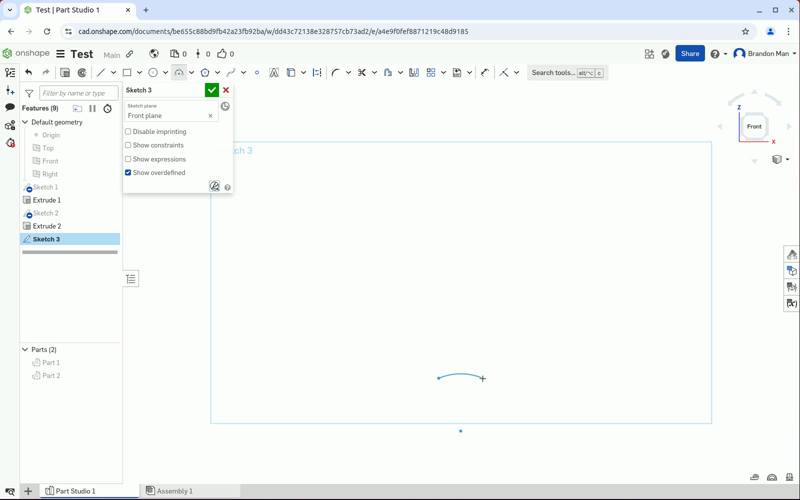
click(482, 378)
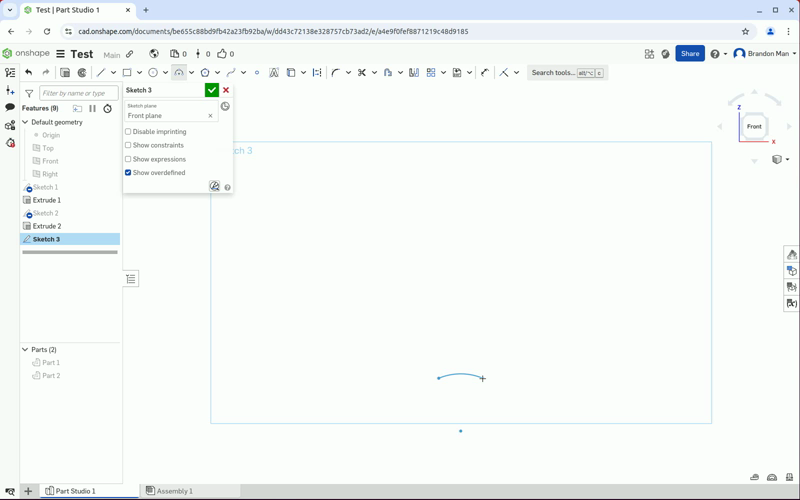
mouse_move(460, 395)
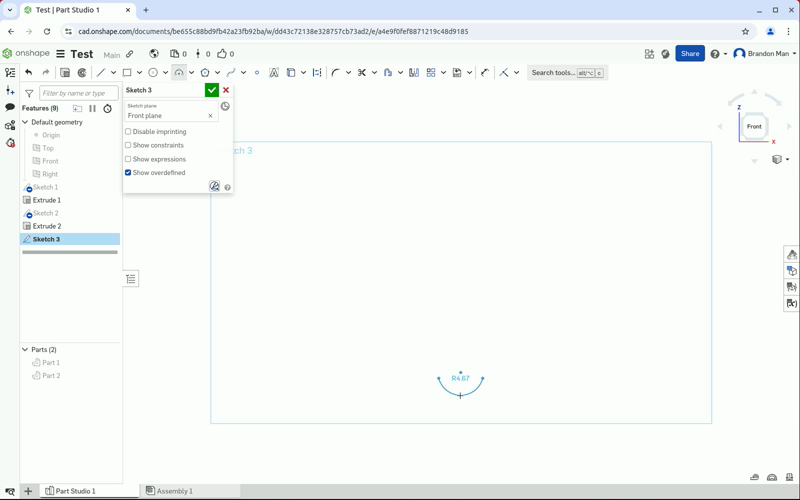
click(460, 395)
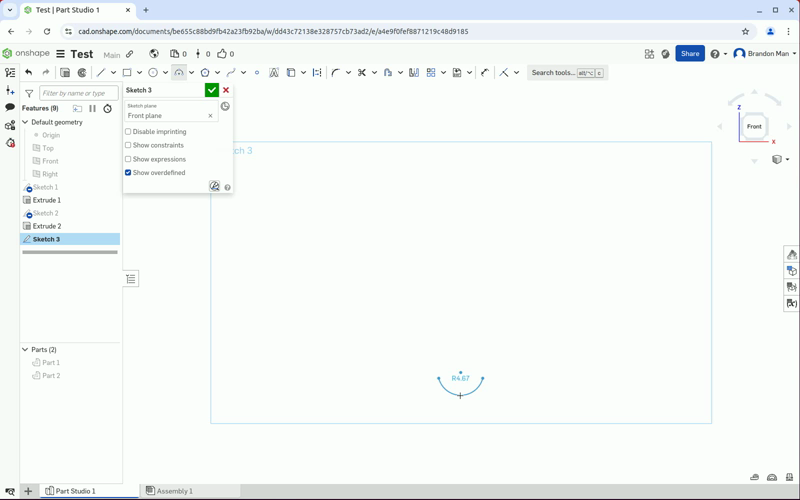
key_up(shift)
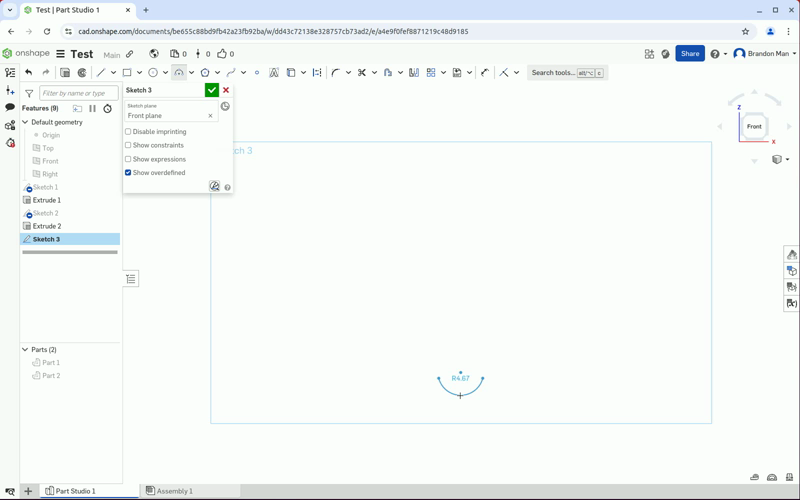
key(esc)
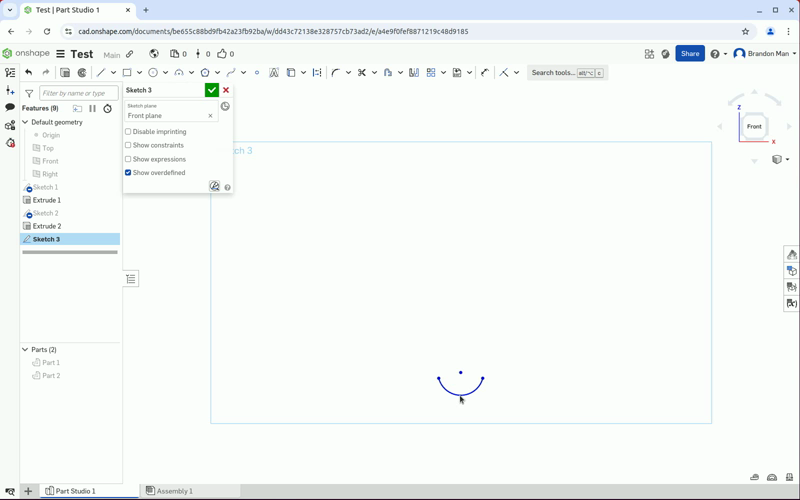
key(l)
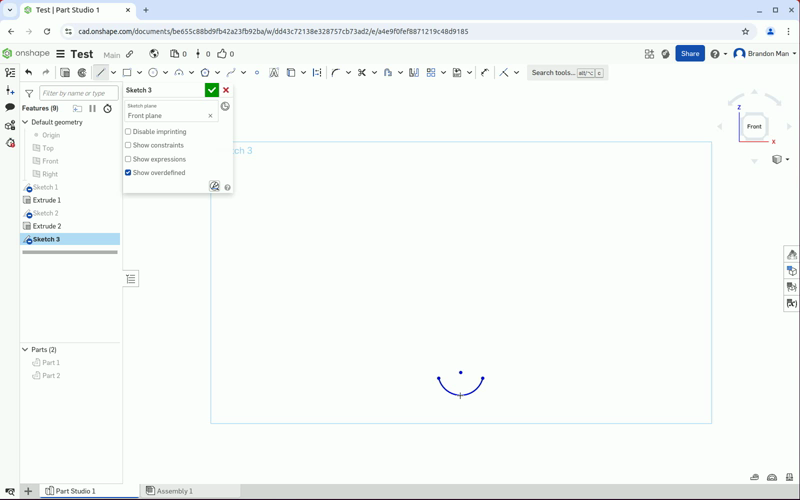
mouse_move(482, 378)
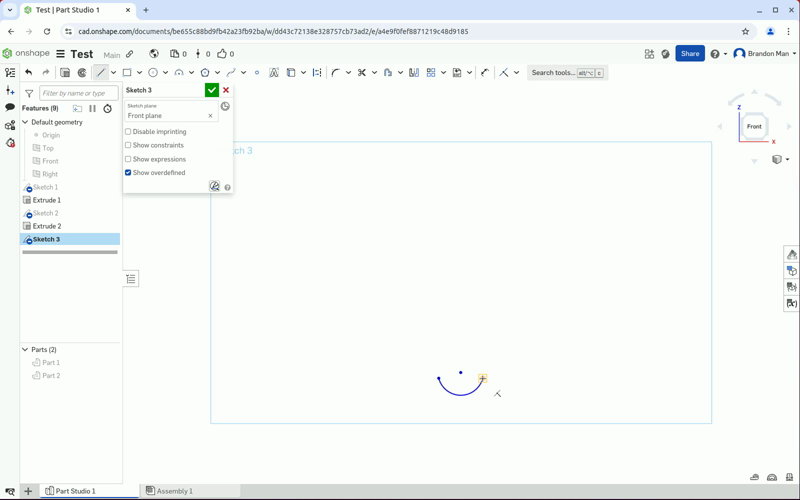
click(482, 378)
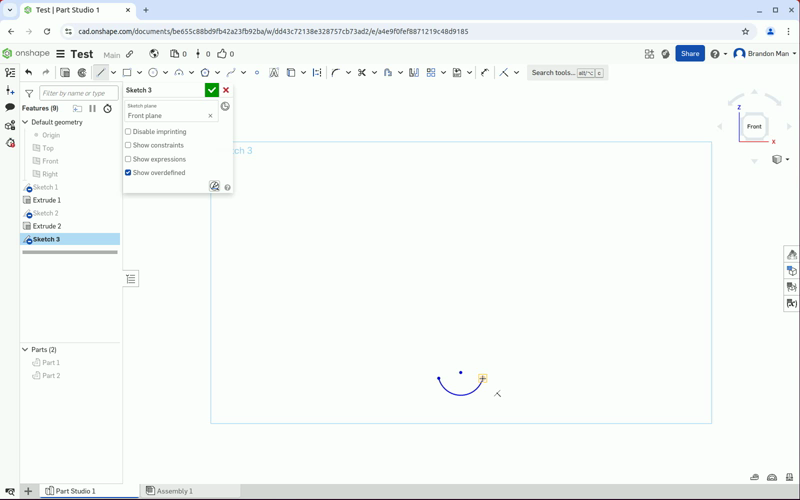
key_down(shift)
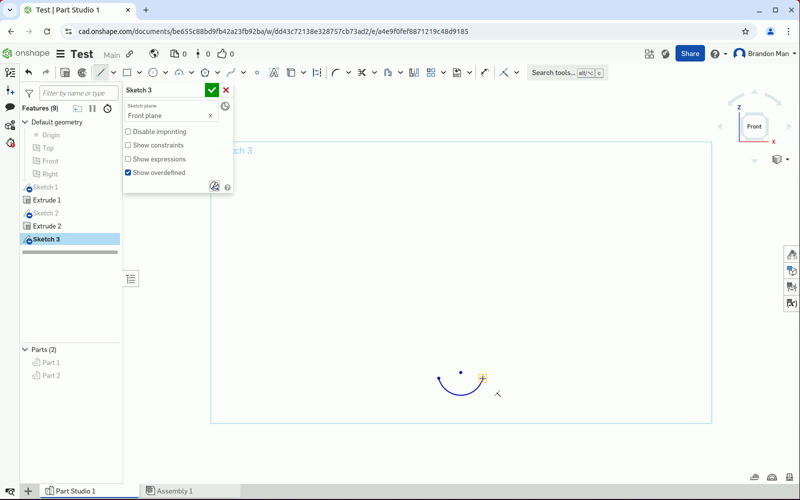
mouse_move(512, 378)
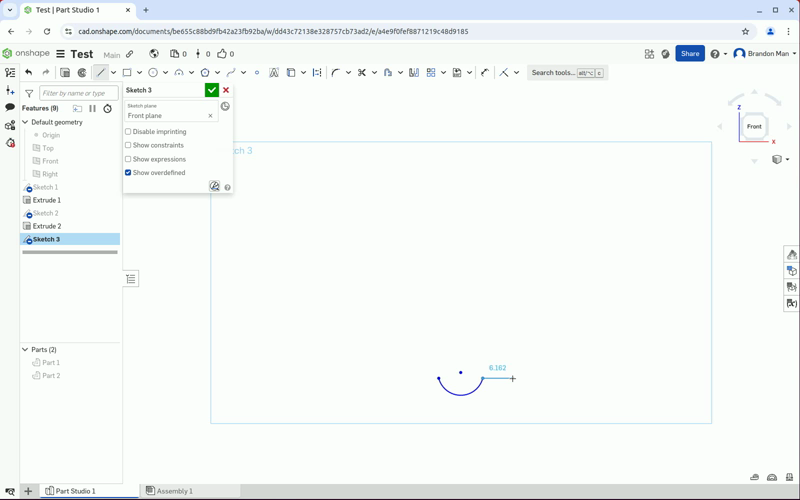
mouse_move(460, 372)
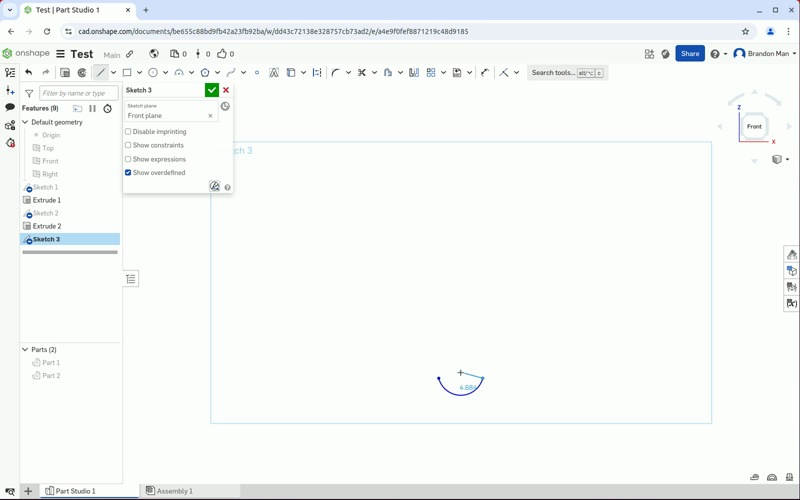
click(460, 372)
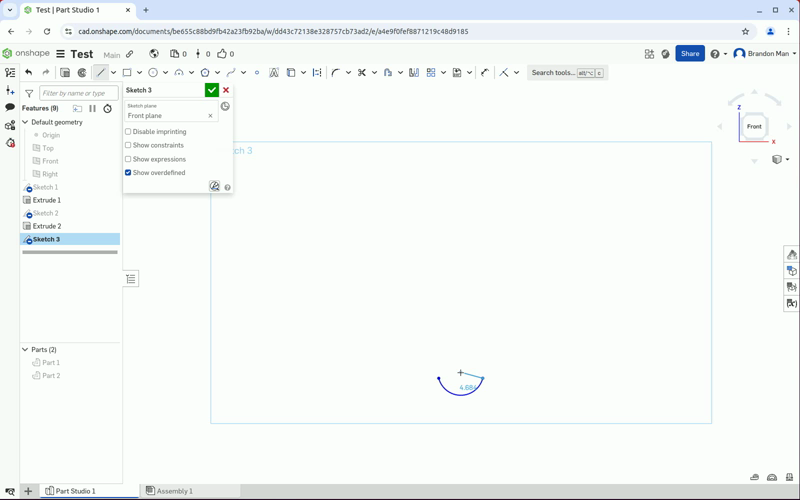
key_up(shift)
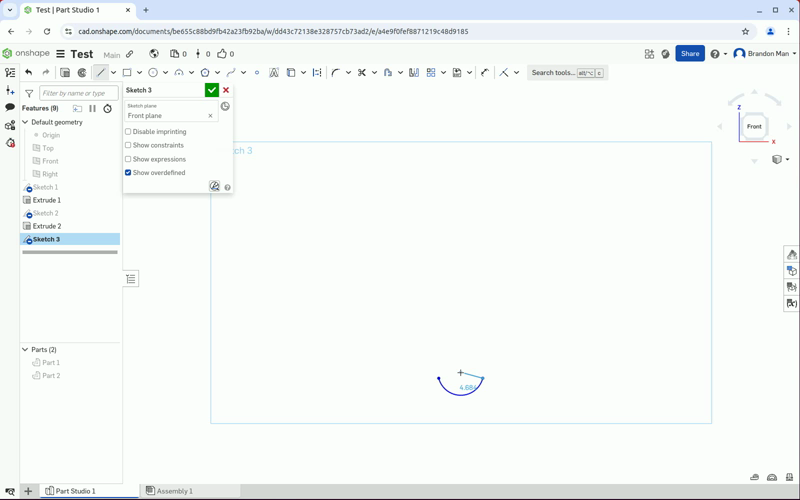
mouse_move(490, 372)
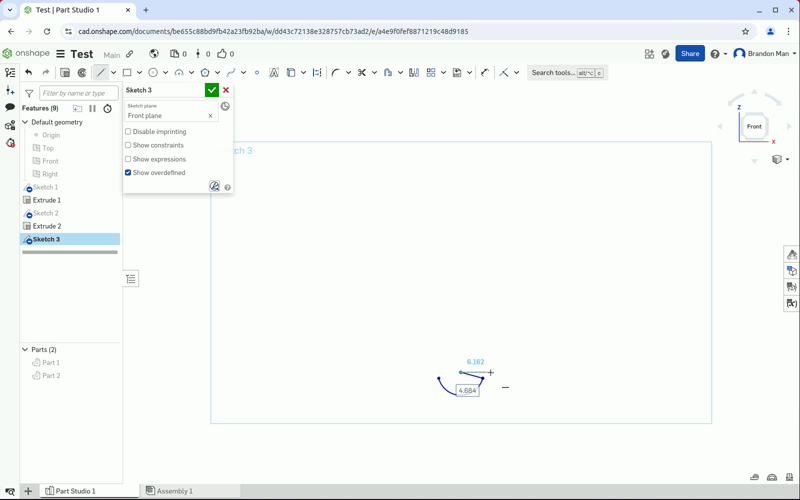
key_down(shift)
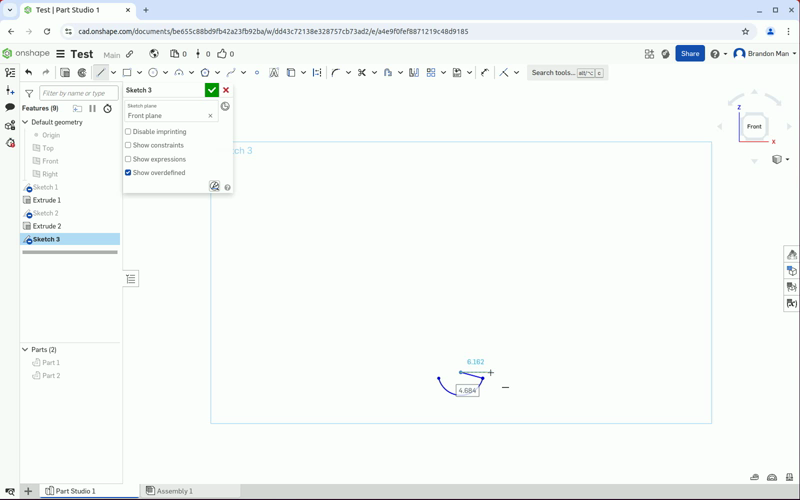
mouse_move(438, 378)
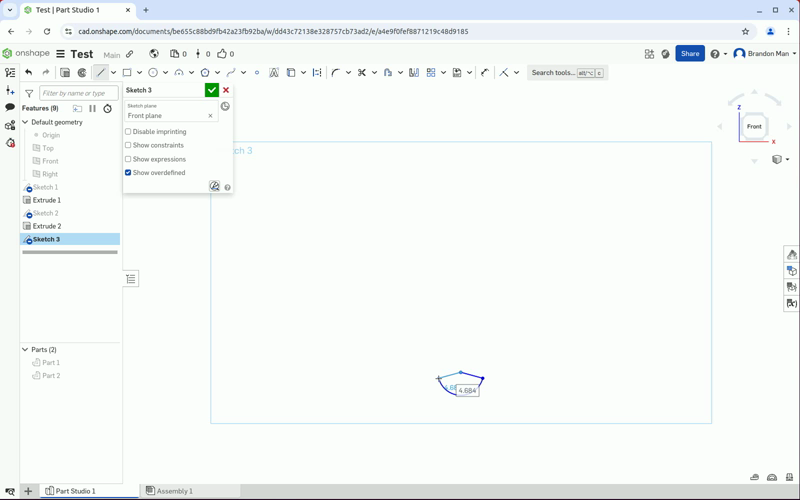
key_up(shift)
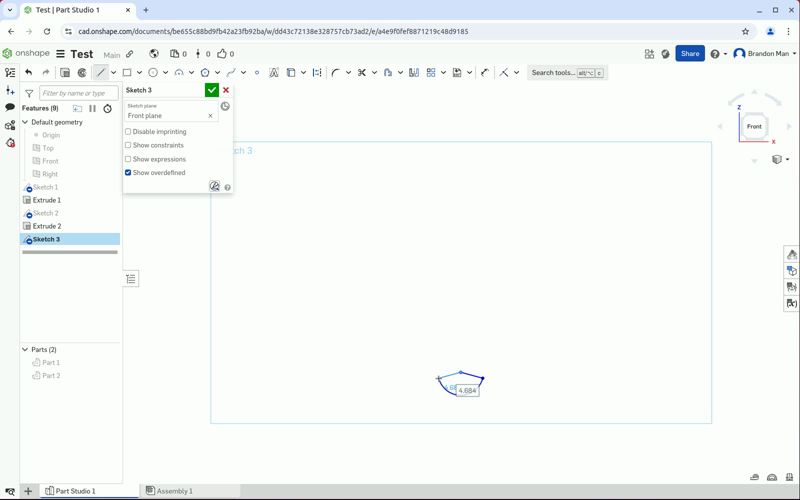
click(438, 378)
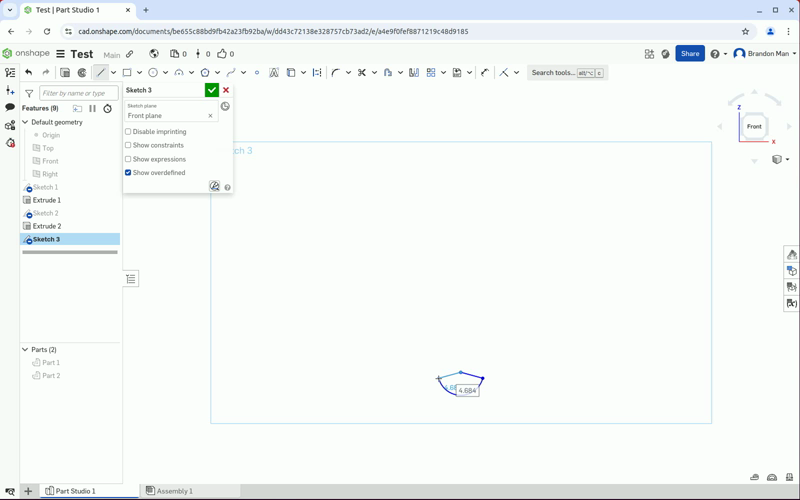
key(esc)
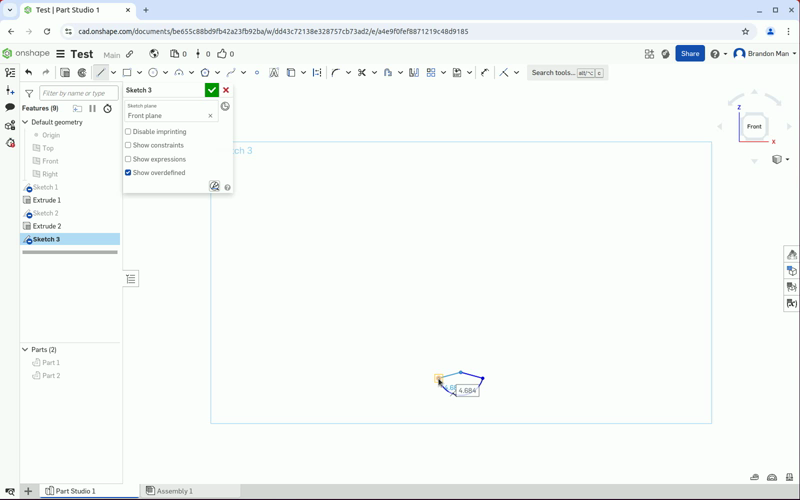
mouse_move(456, 379)
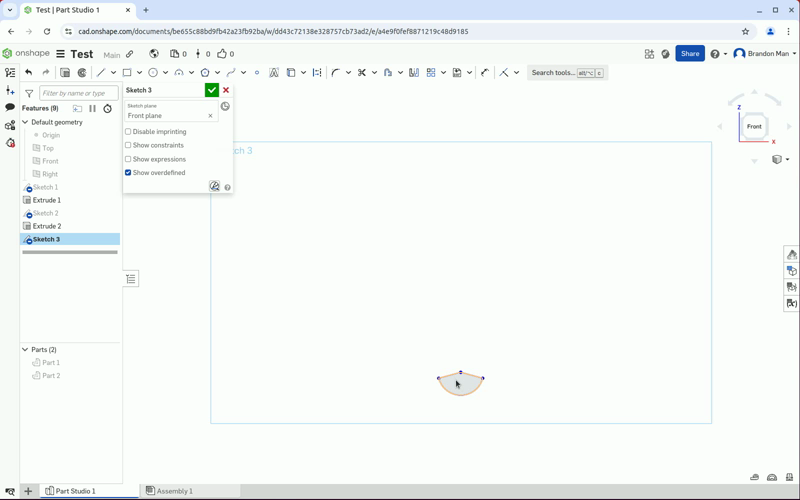
scroll(6)
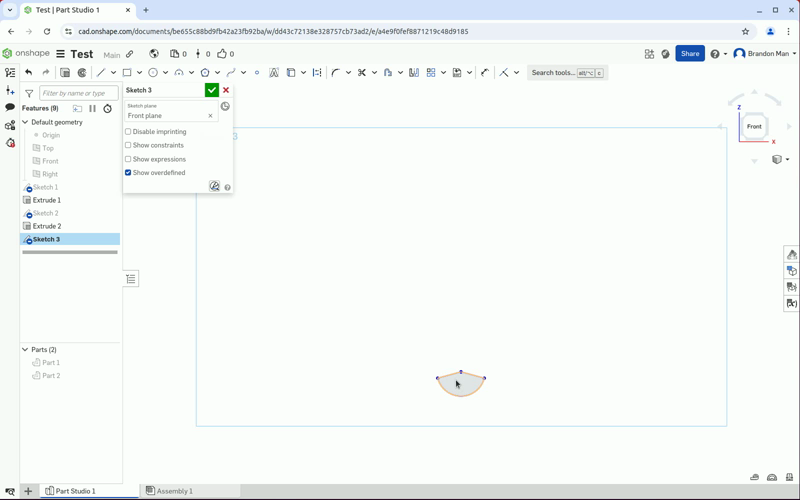
scroll(6)
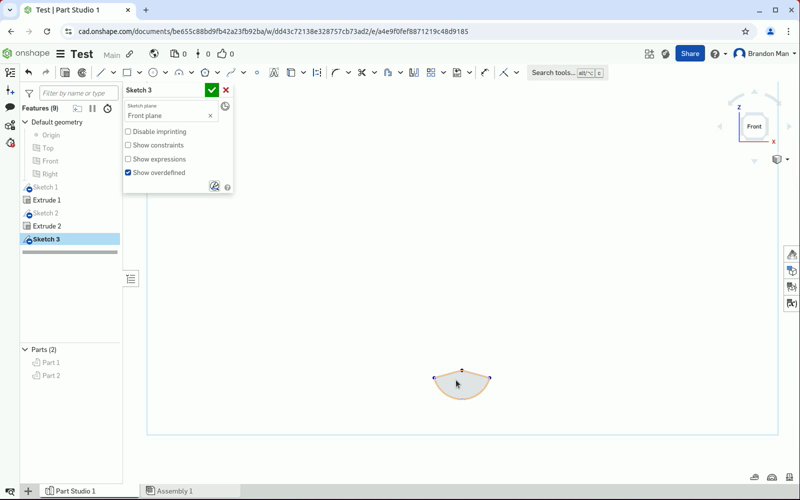
scroll(6)
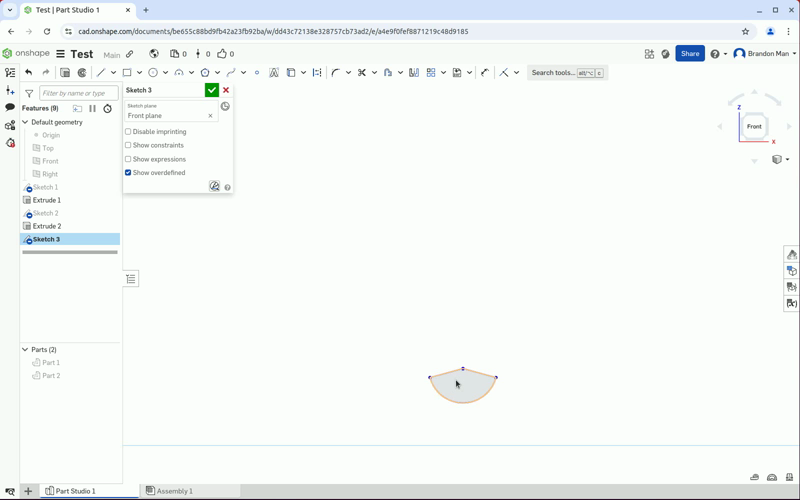
scroll(6)
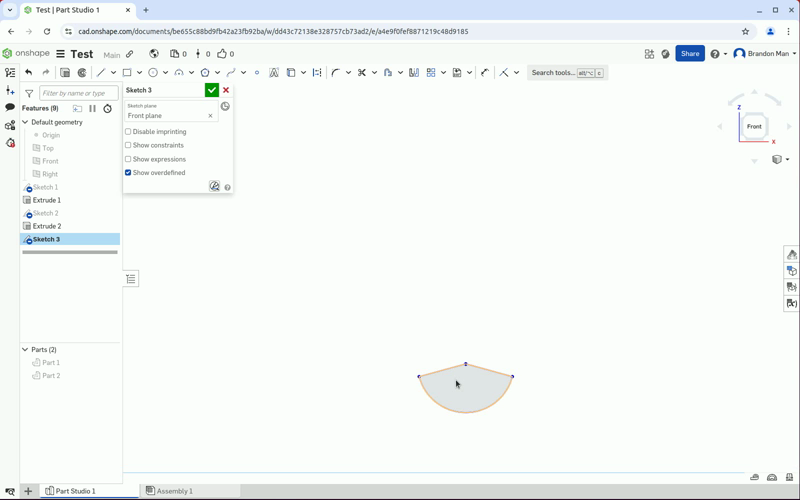
scroll(6)
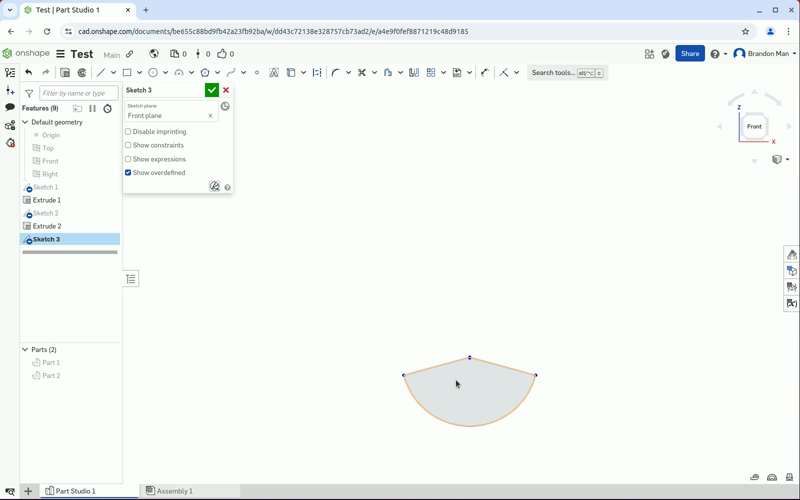
scroll(6)
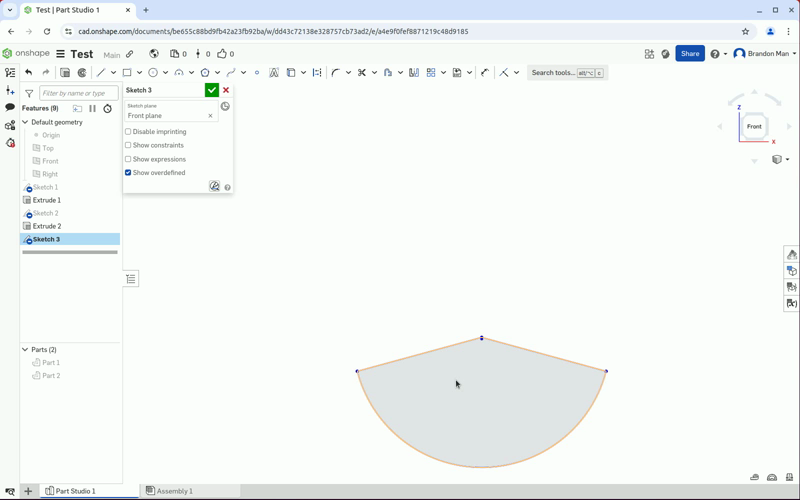
scroll(6)
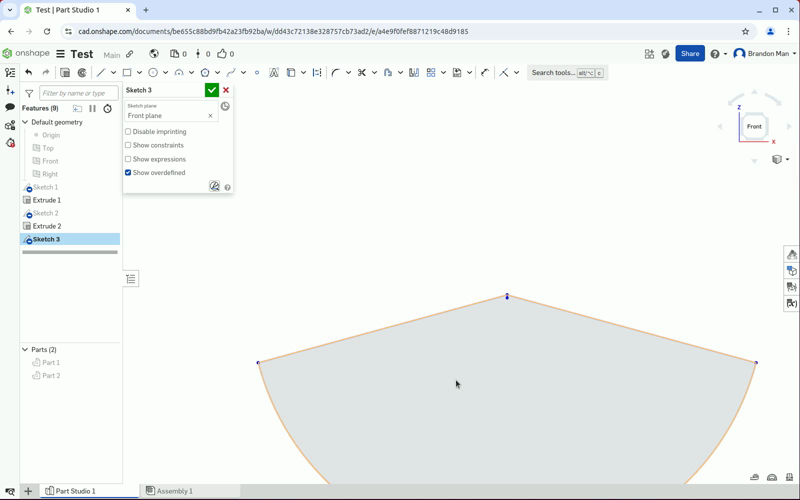
click(456, 379)
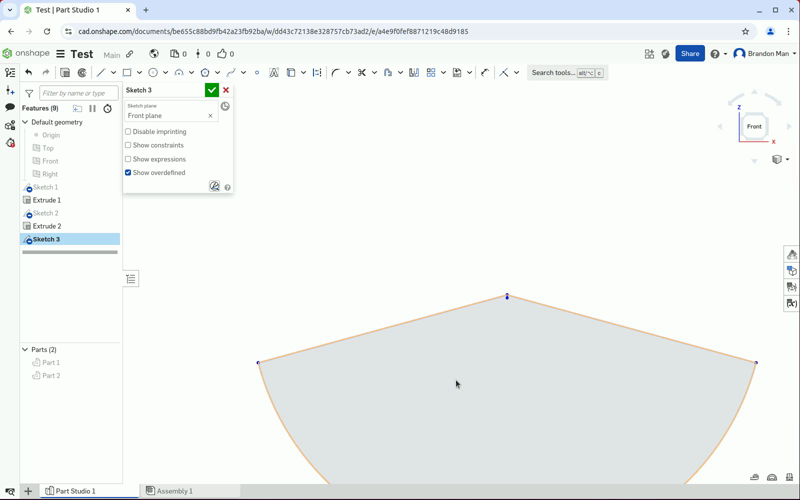
scroll(-6)
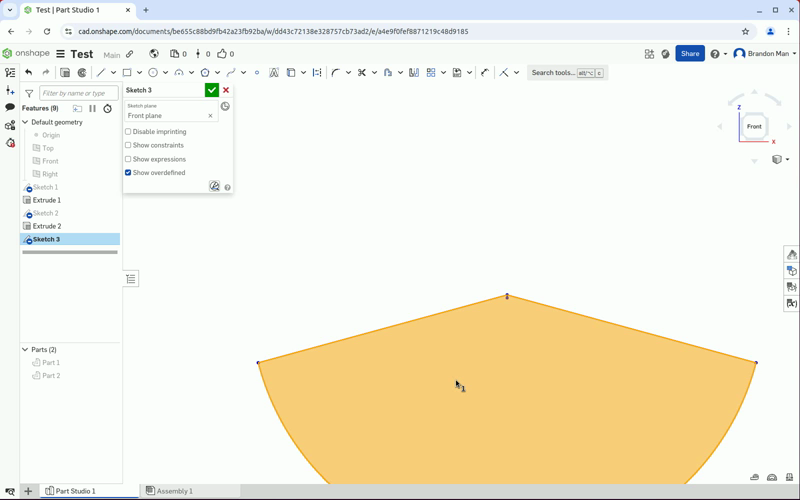
scroll(-6)
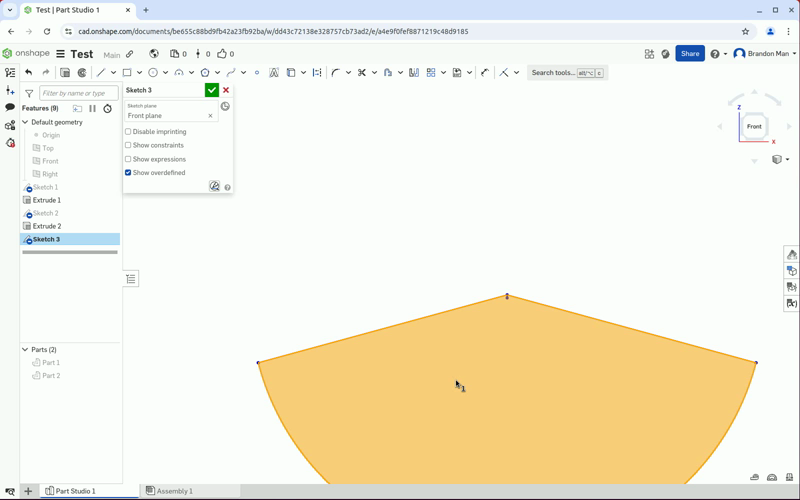
scroll(-6)
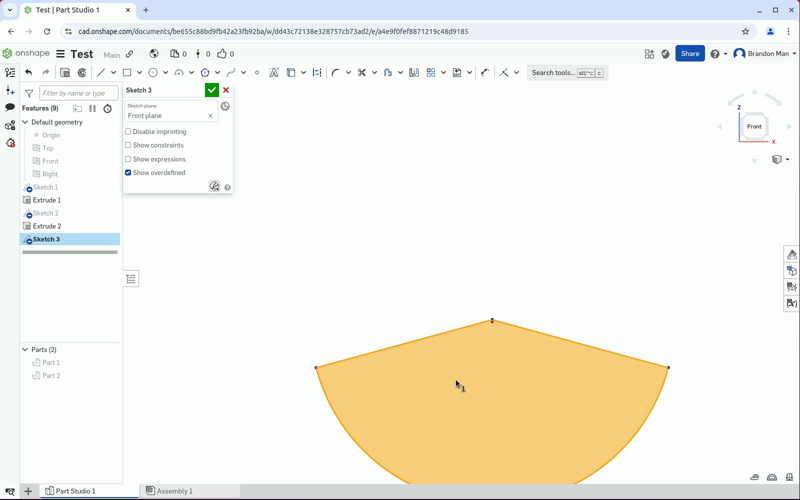
scroll(-6)
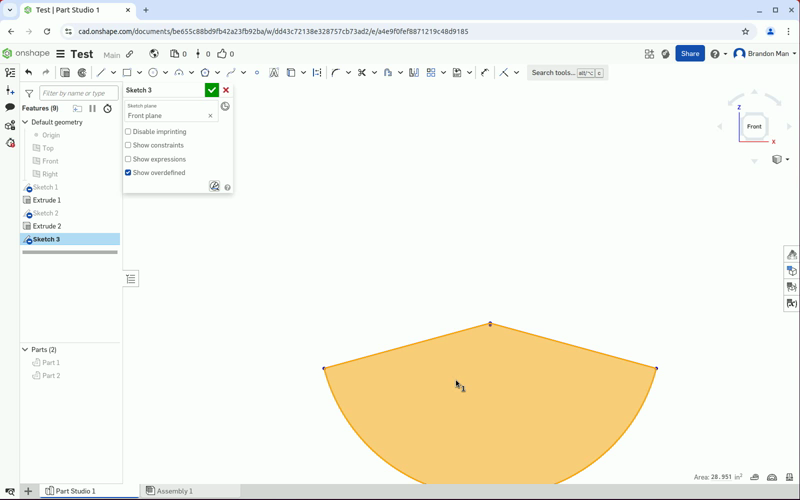
scroll(-6)
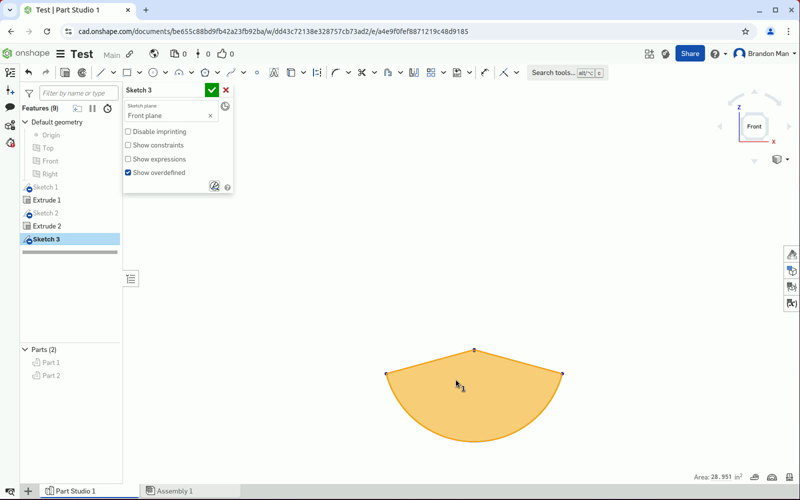
scroll(-6)
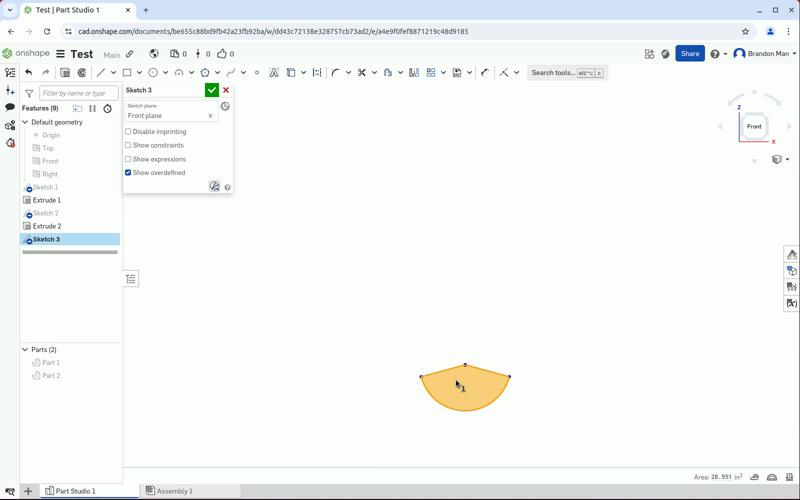
scroll(-6)
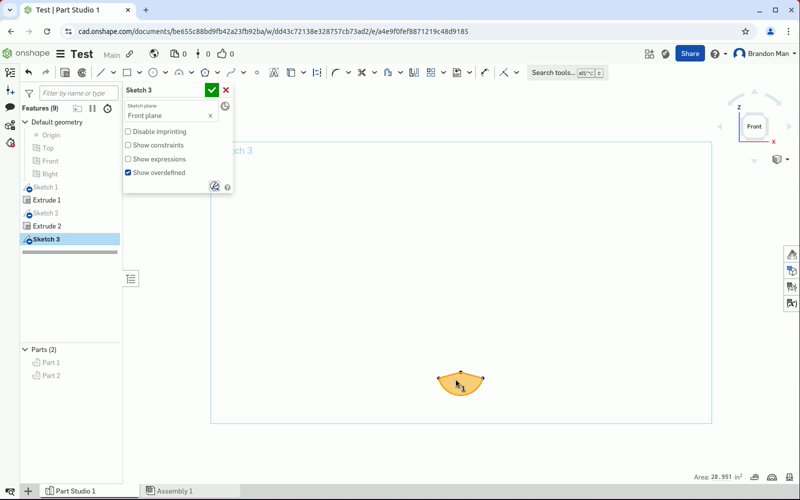
mouse_move(73, 352)
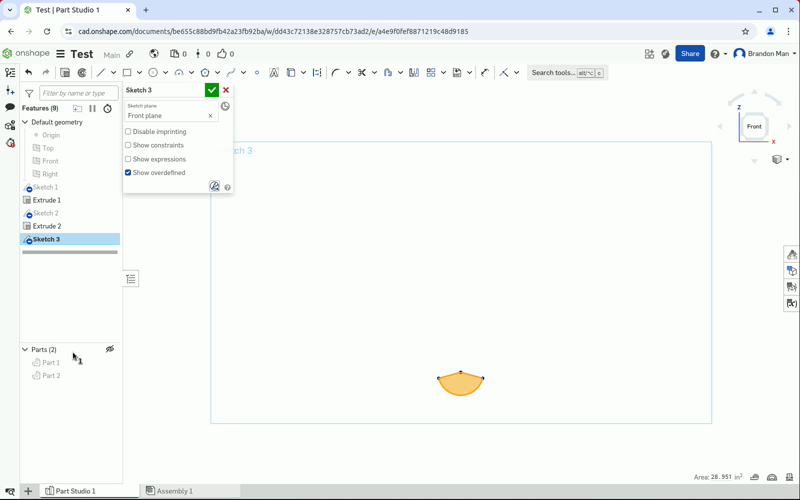
key(shift+y)
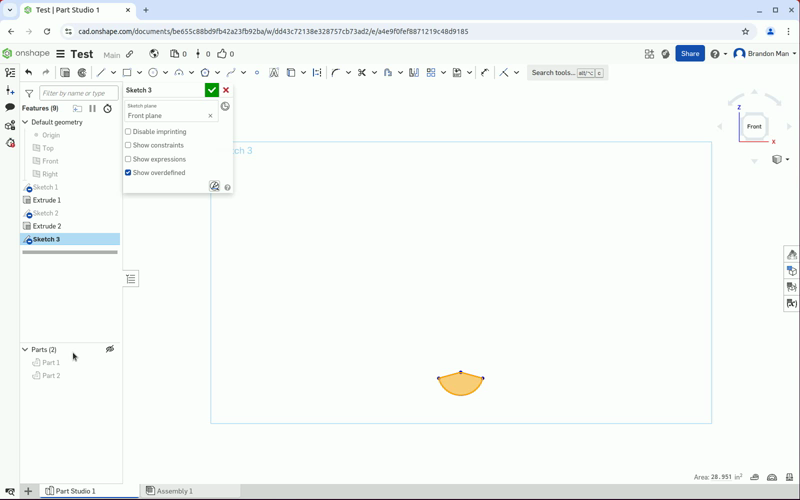
key(shift+e)
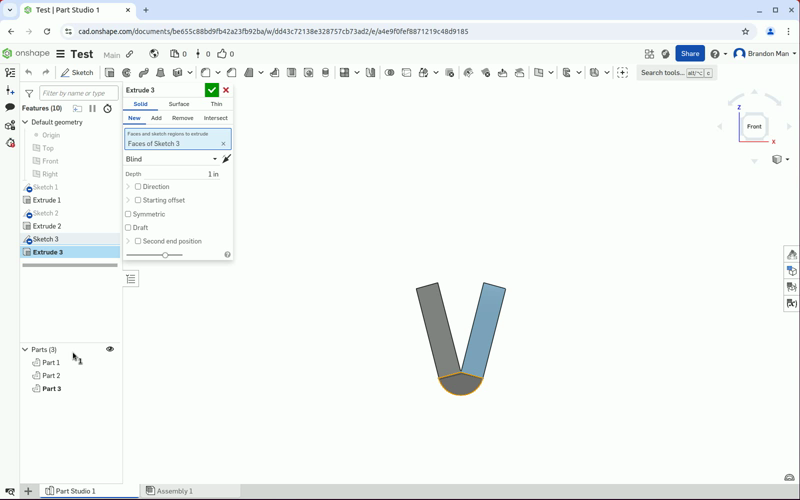
mouse_move(143, 106)
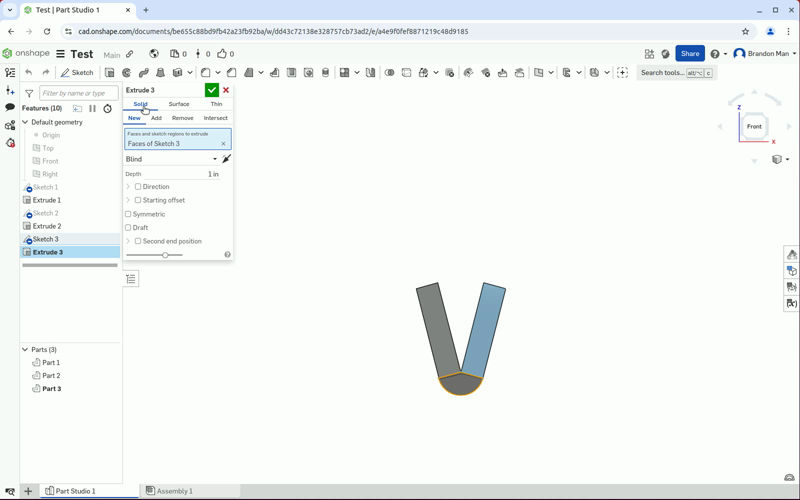
click(143, 106)
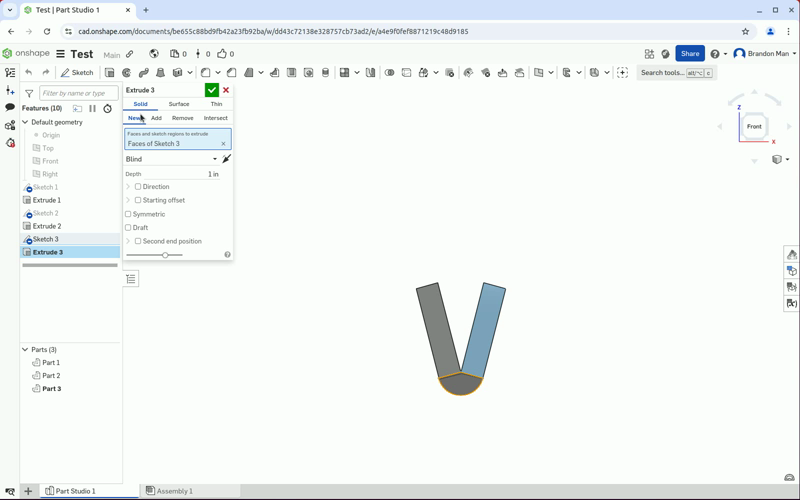
mouse_move(137, 120)
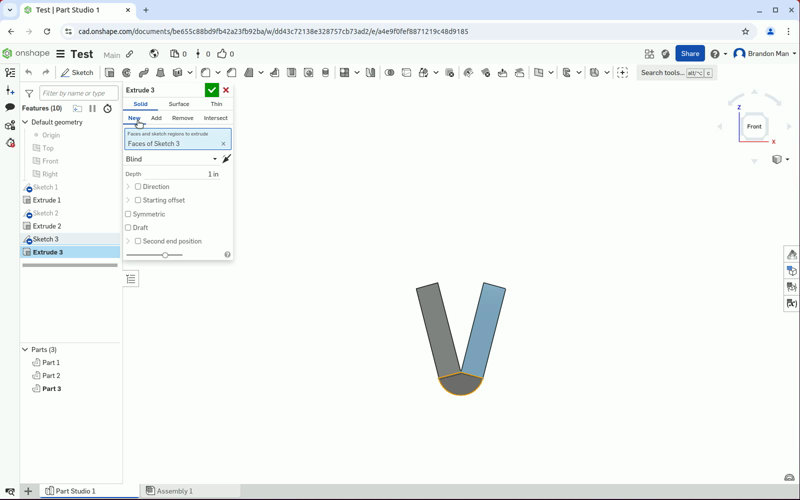
click(137, 120)
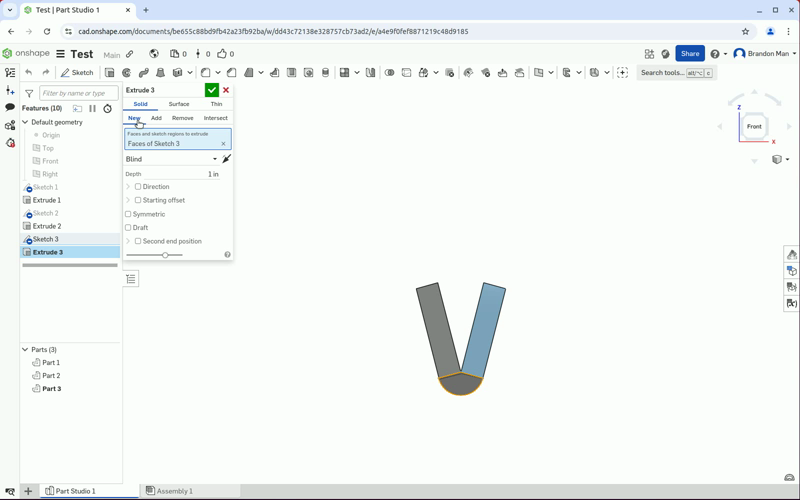
key(tab, 4)
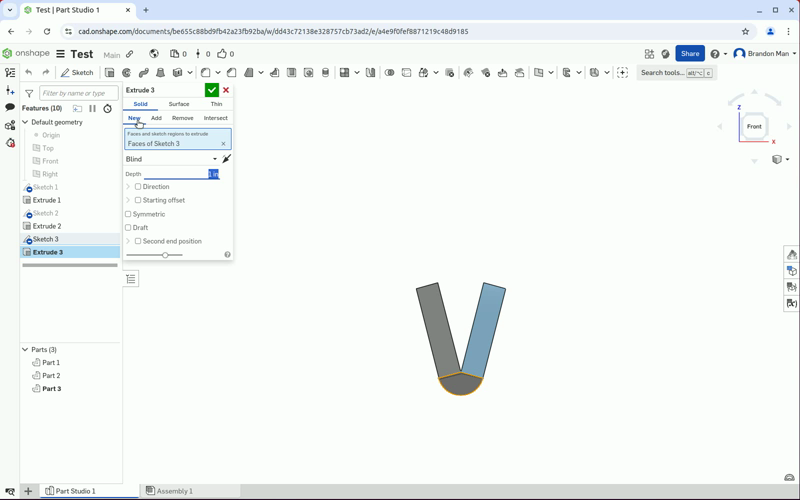
text(6.258)
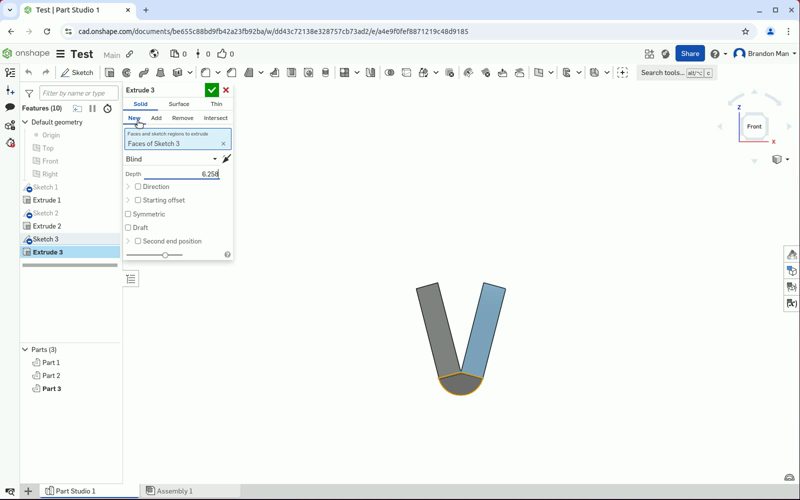
key(tab, 3)
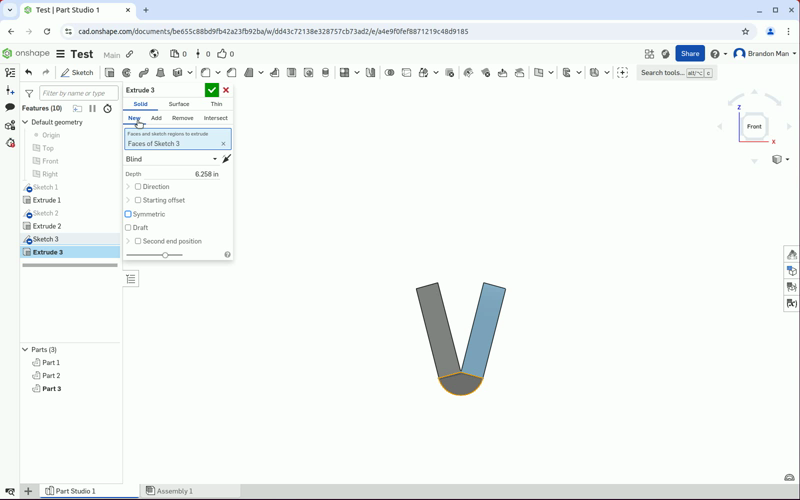
key(space)
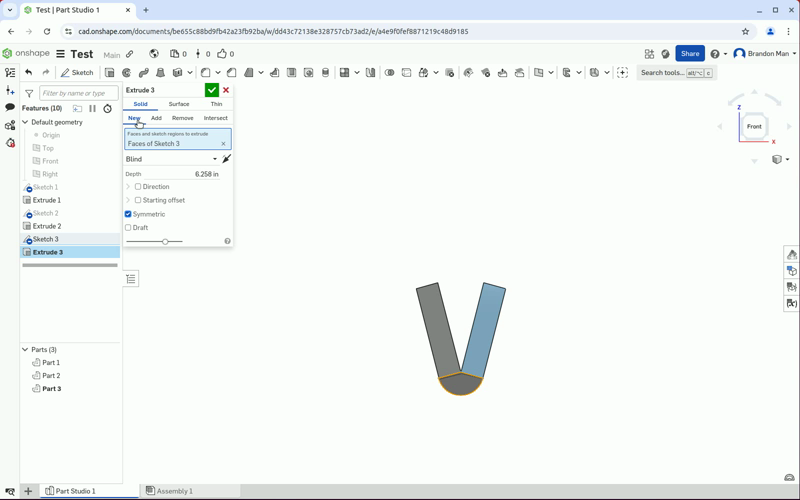
key(enter)
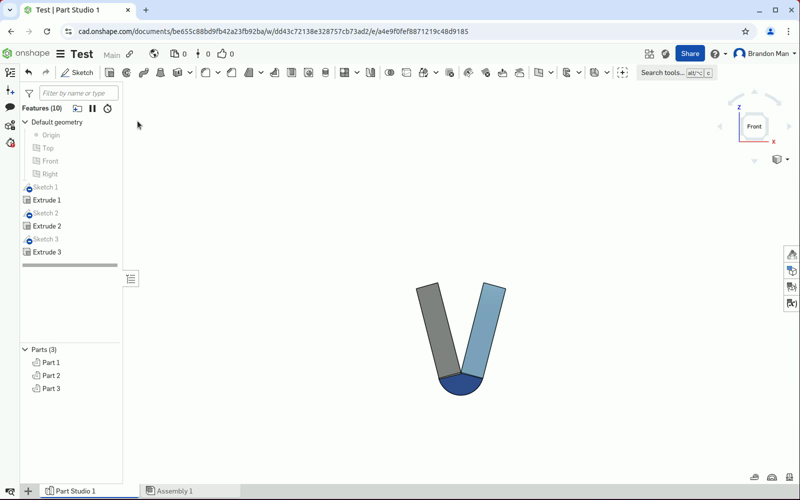
key(shift+h)
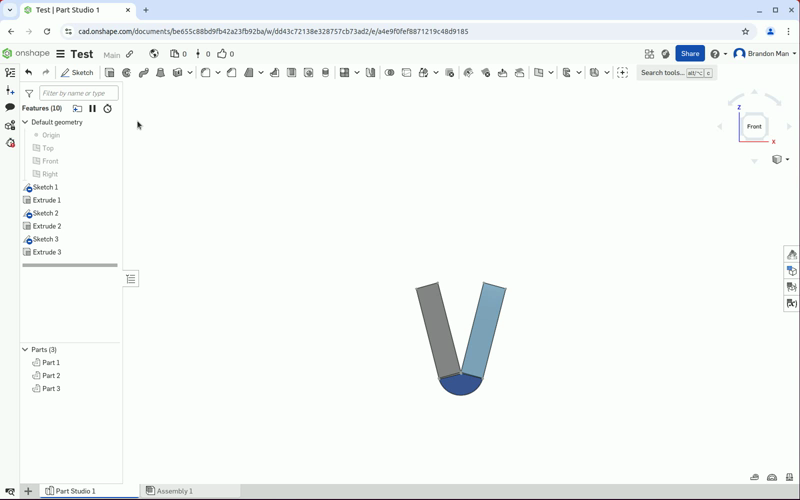
key(shift+h)
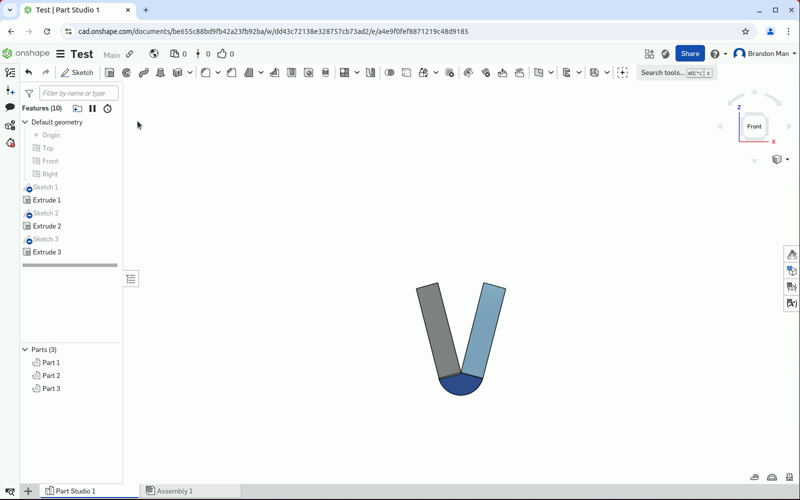
mouse_move(73, 189)
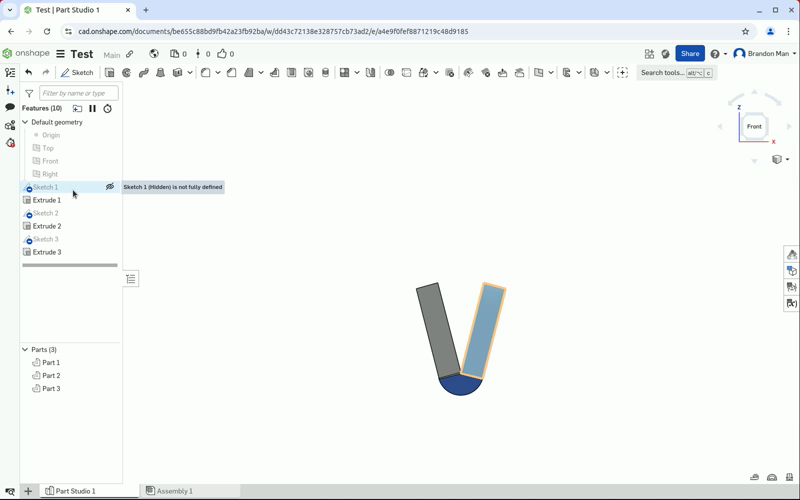
click(73, 189)
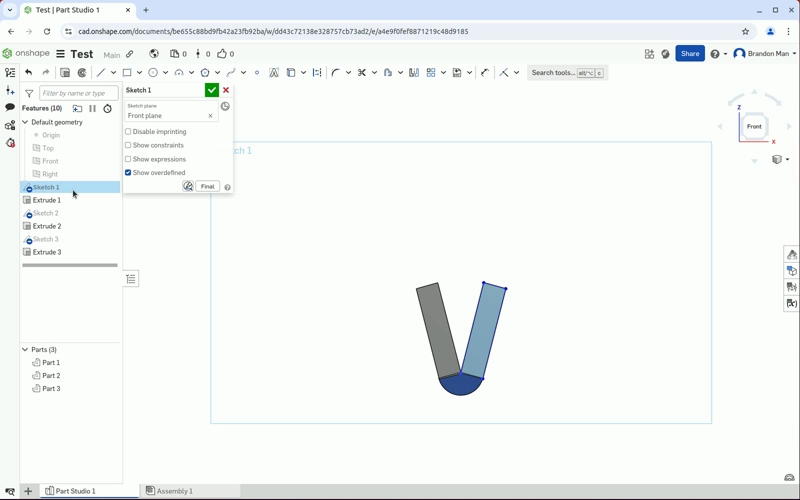
mouse_move(229, 92)
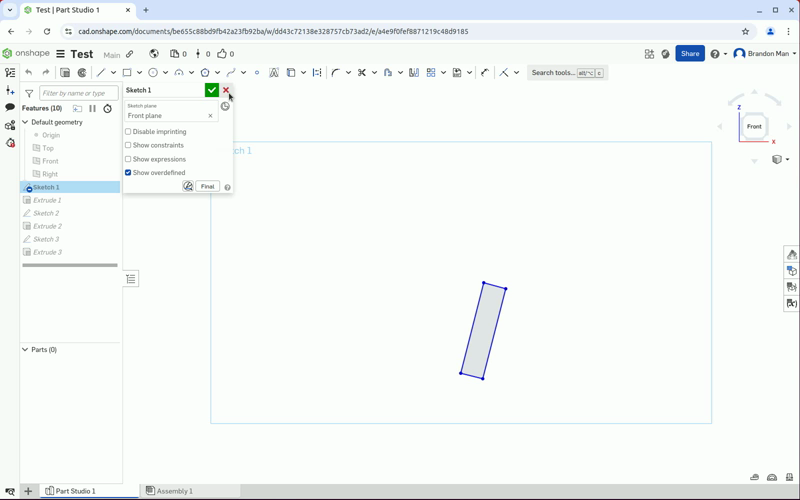
click(229, 92)
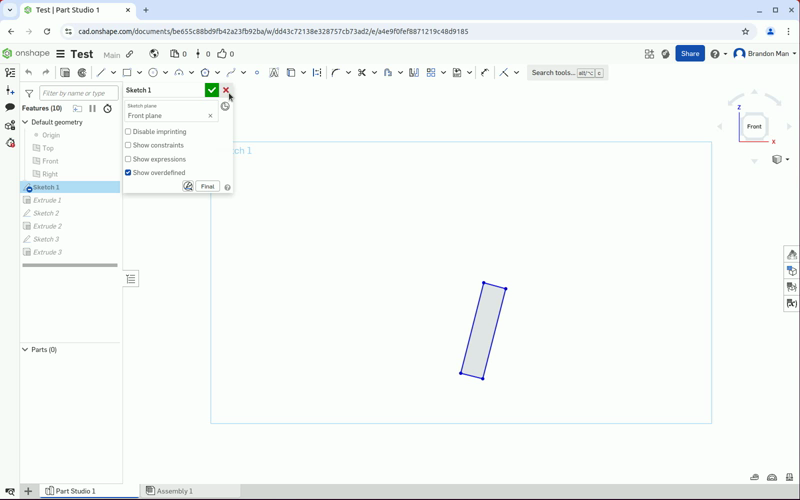
key(shift+s)
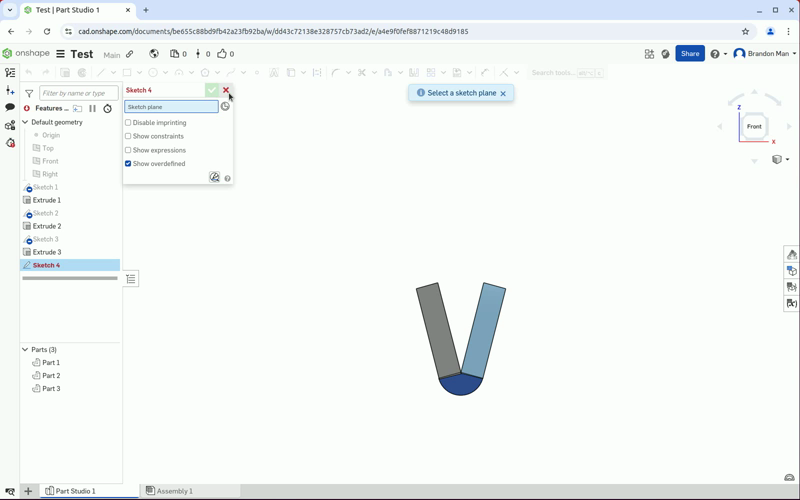
mouse_move(73, 163)
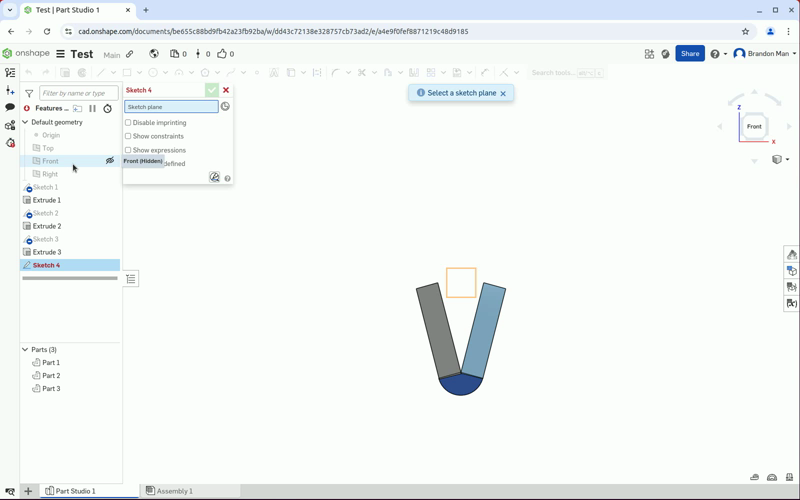
click(73, 163)
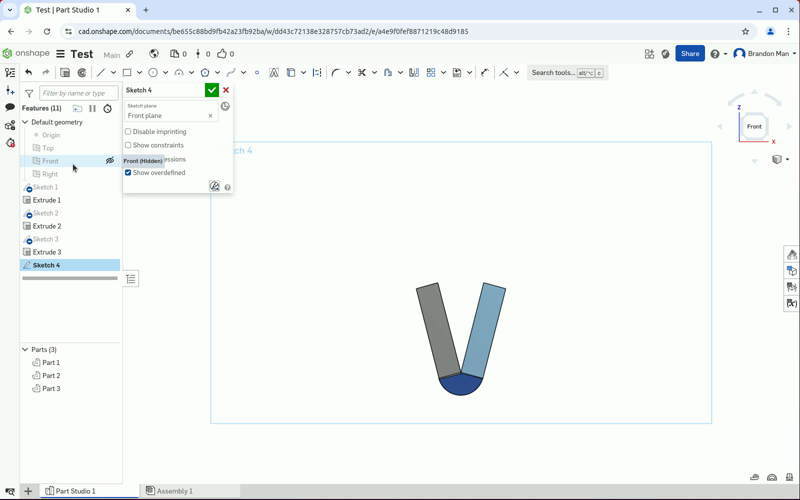
mouse_move(73, 352)
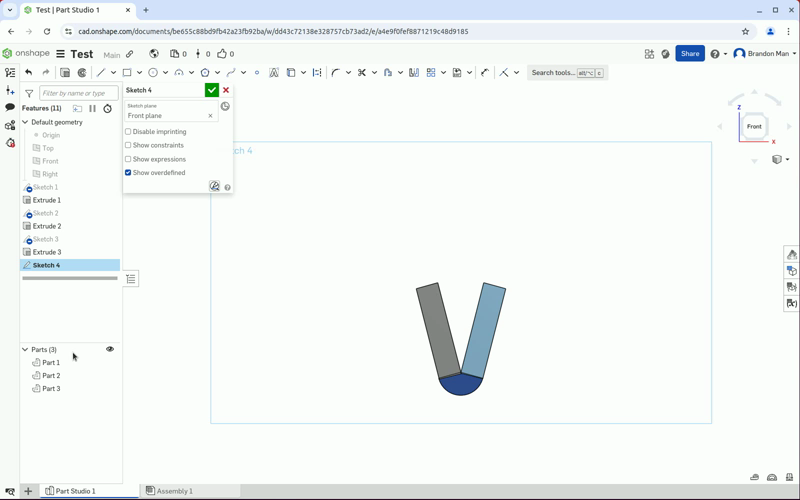
key(y)
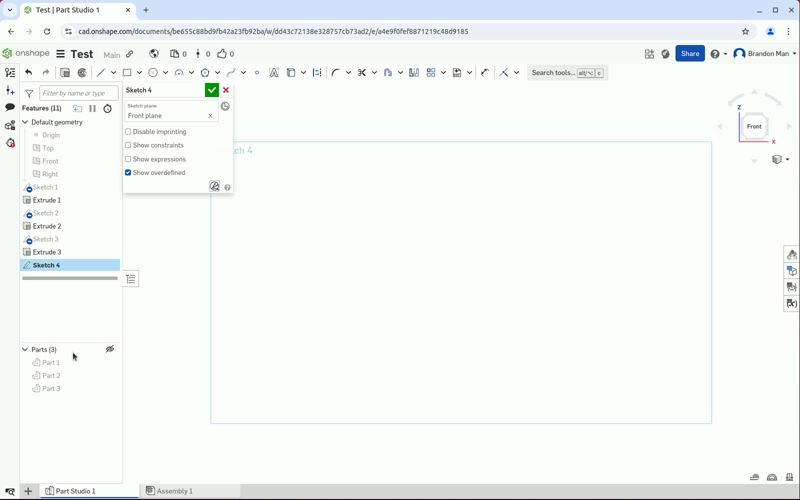
key(a)
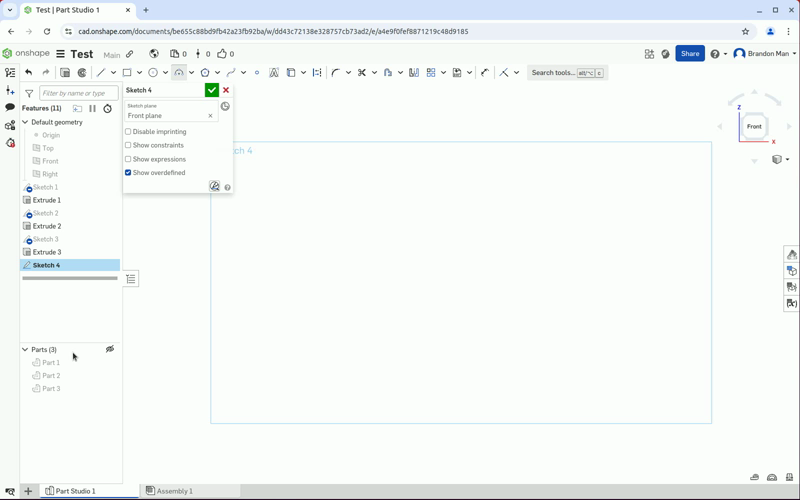
key_down(shift)
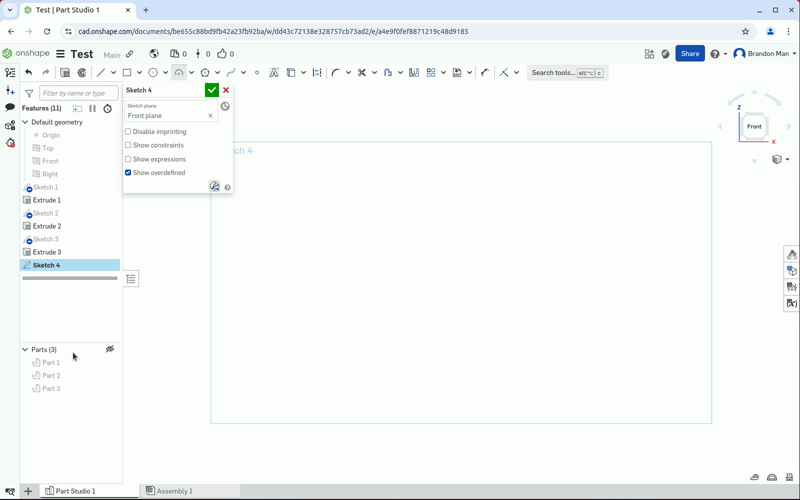
mouse_move(438, 351)
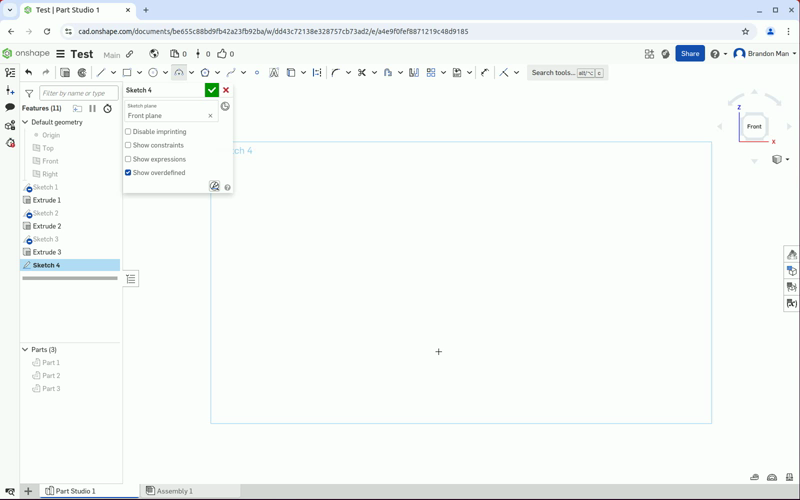
click(438, 351)
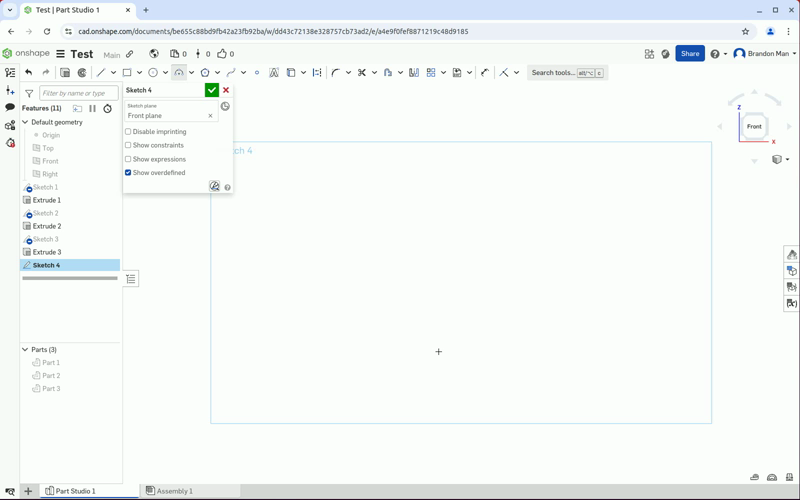
key_up(shift)
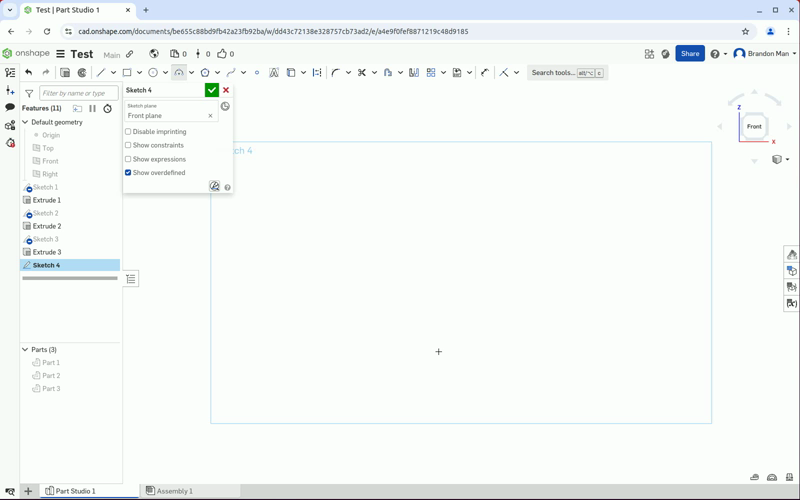
key_down(shift)
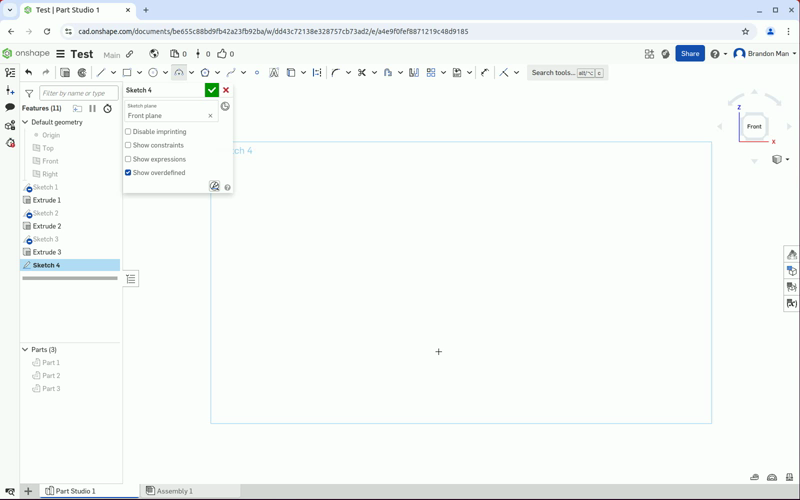
mouse_move(483, 351)
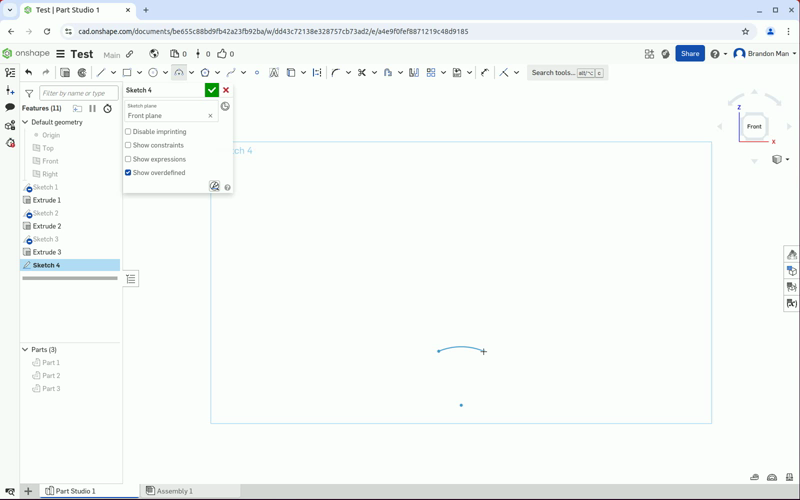
click(483, 351)
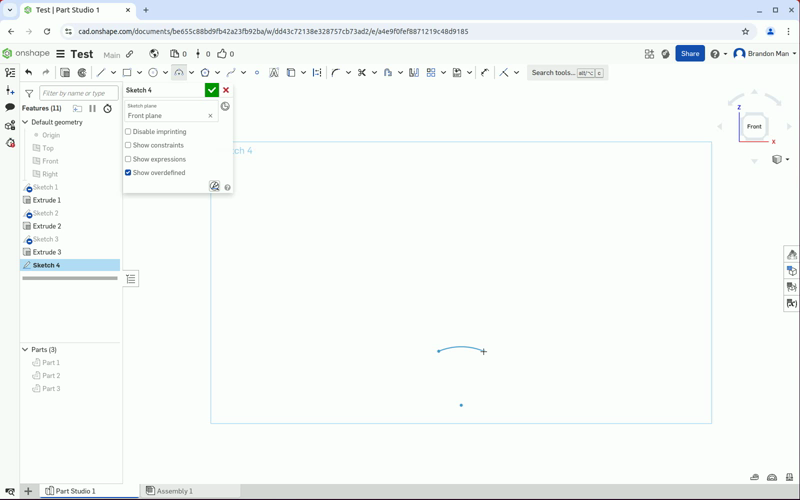
mouse_move(461, 373)
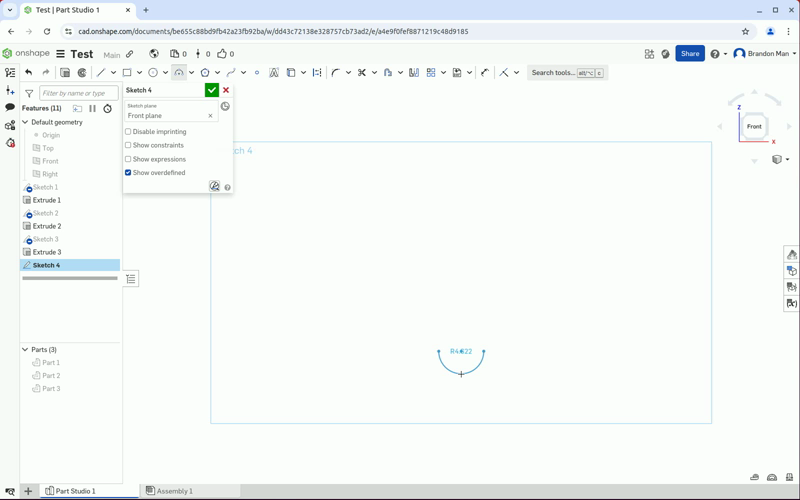
click(461, 373)
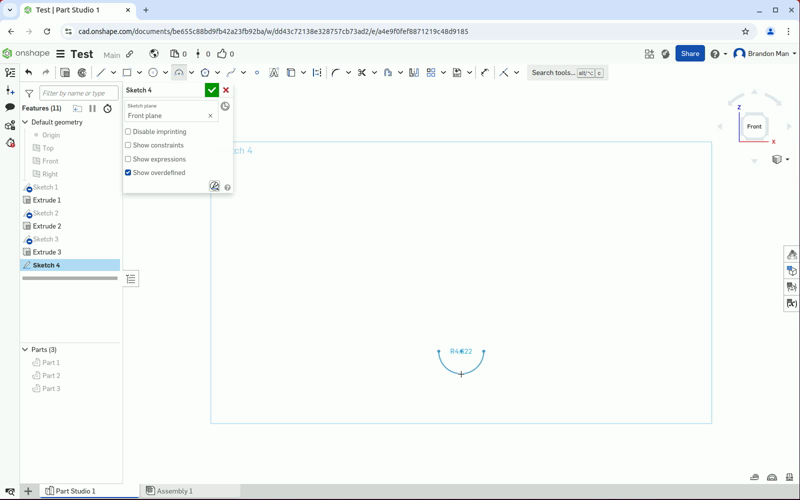
key_up(shift)
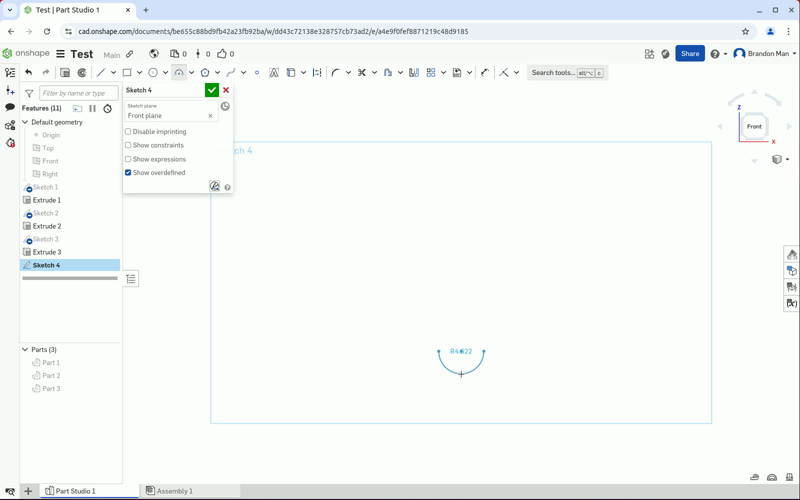
key(esc)
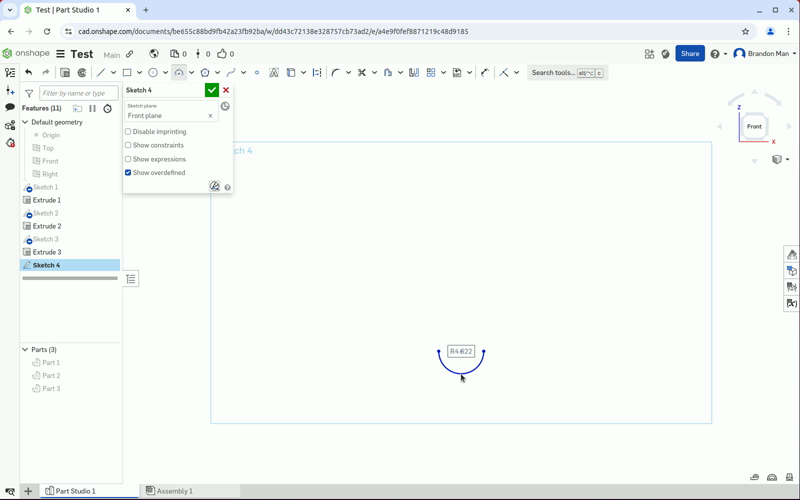
key(l)
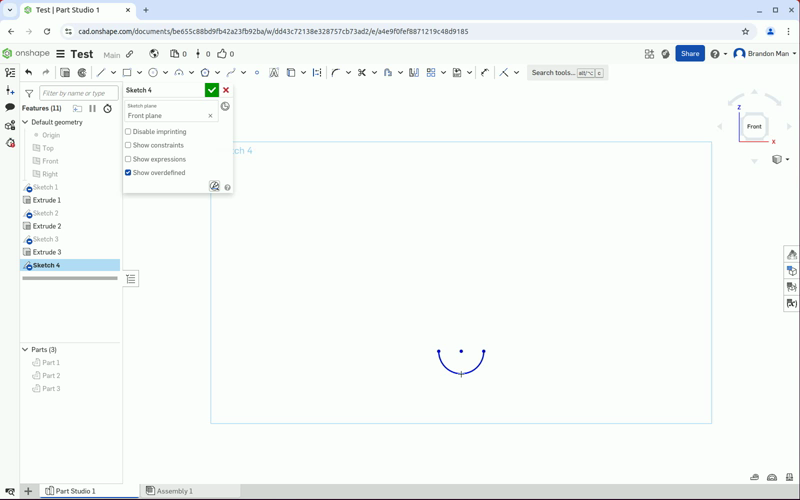
mouse_move(483, 351)
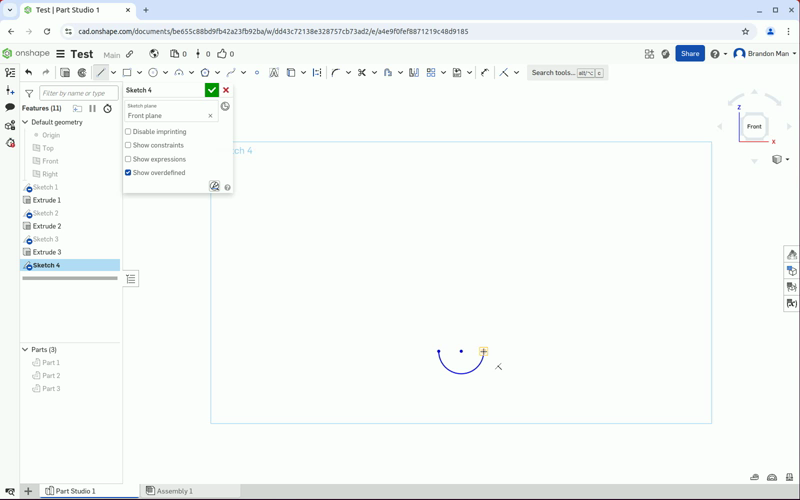
click(483, 351)
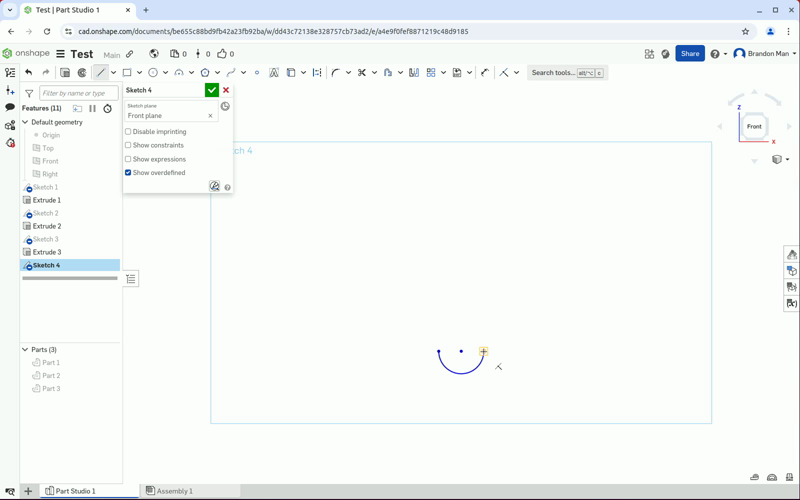
key_down(shift)
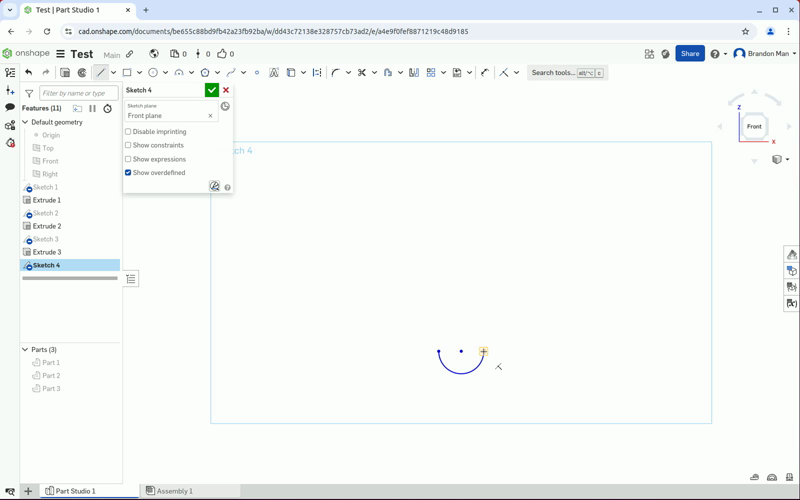
mouse_move(483, 282)
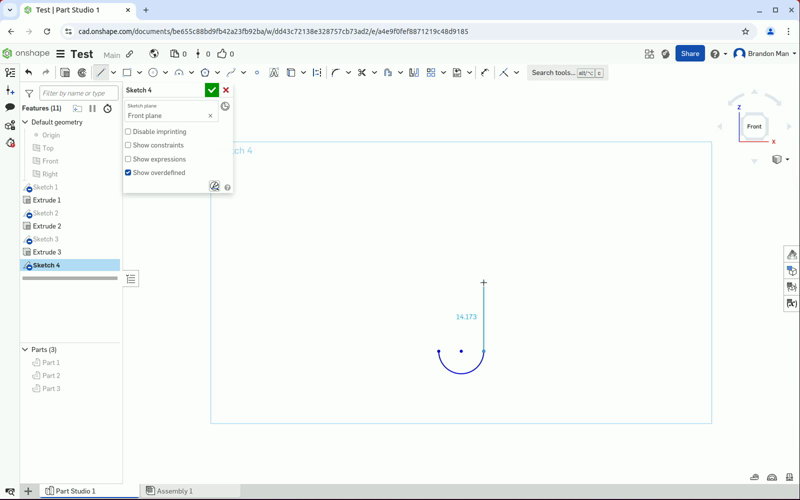
click(483, 282)
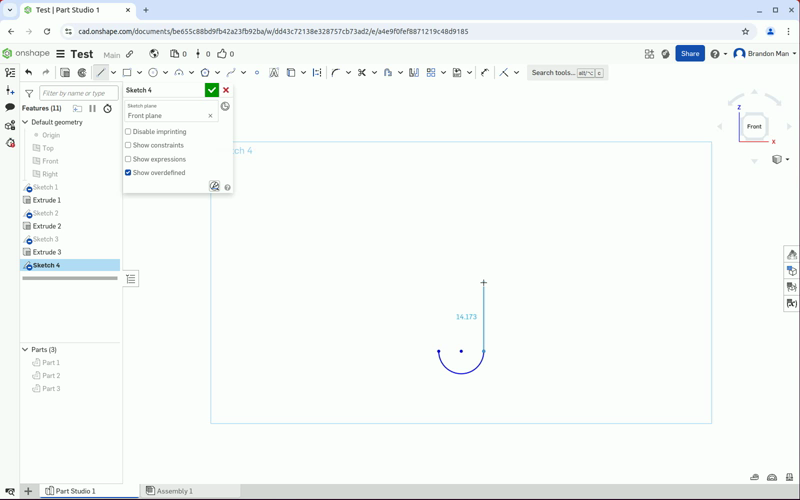
key_up(shift)
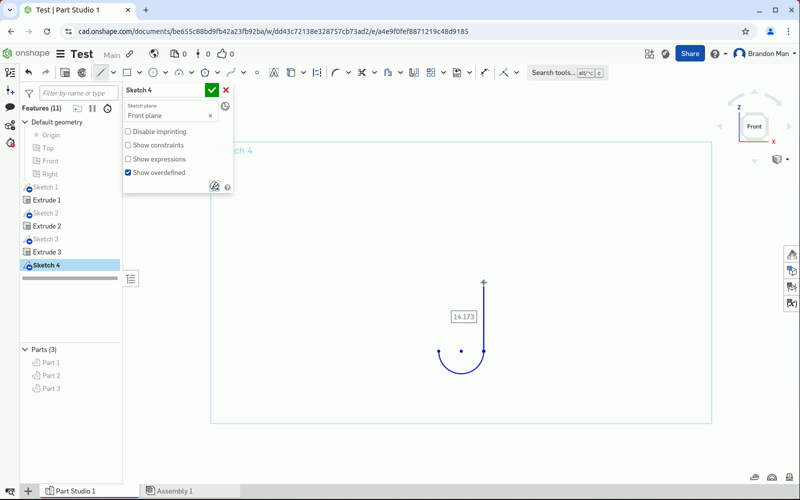
key_down(shift)
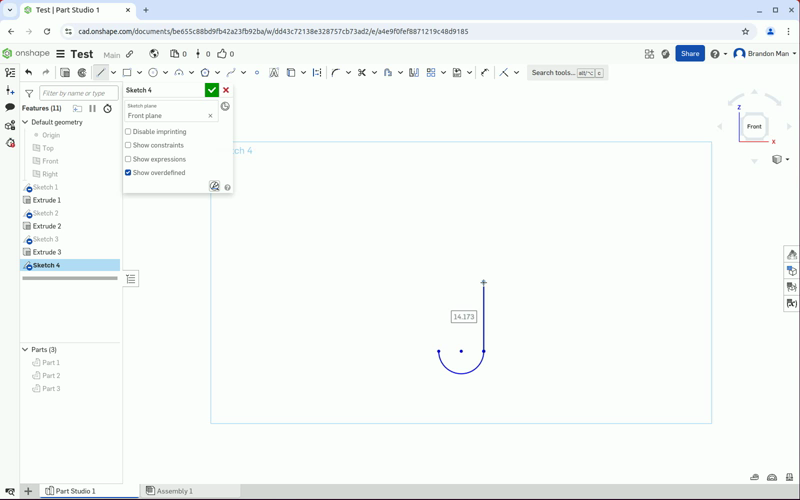
mouse_move(513, 282)
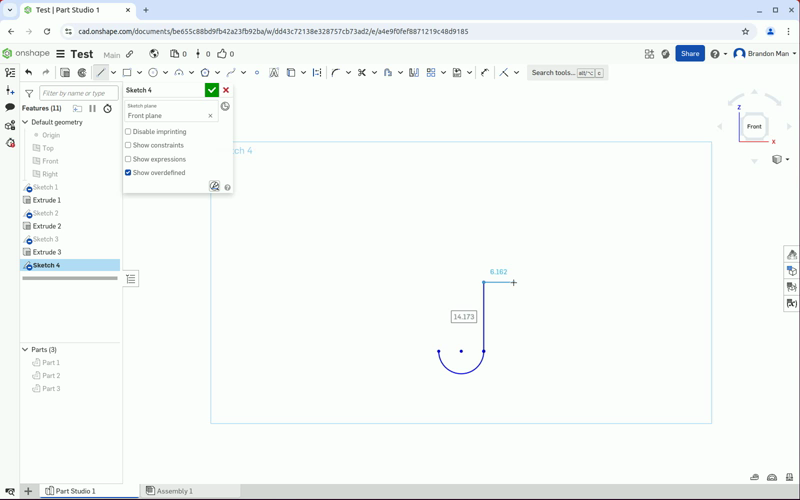
mouse_move(438, 282)
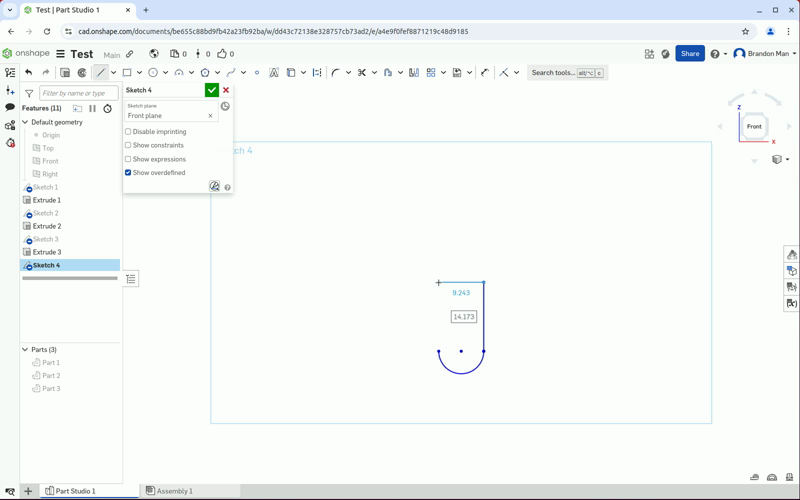
click(438, 282)
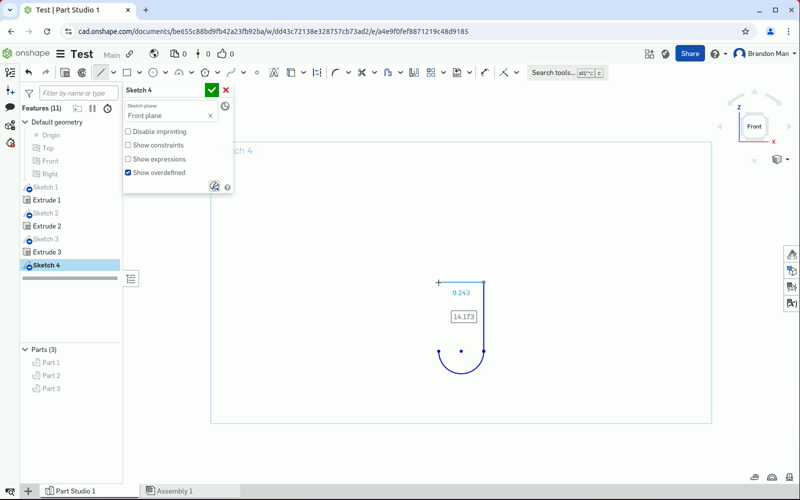
key_up(shift)
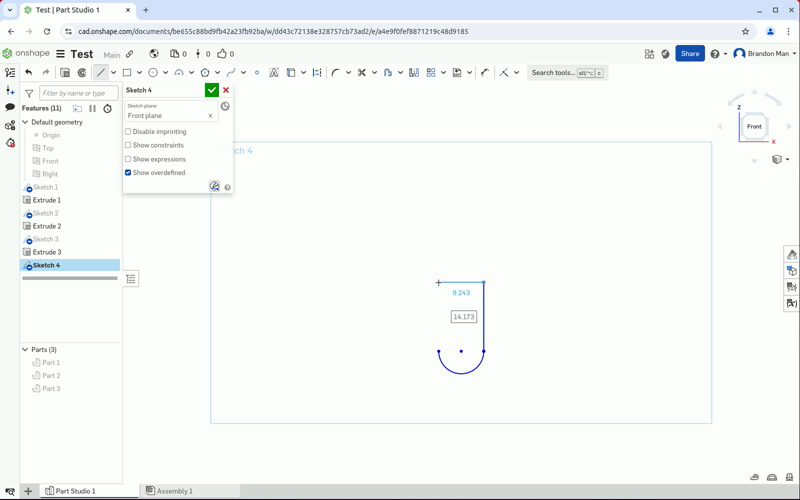
key_down(shift)
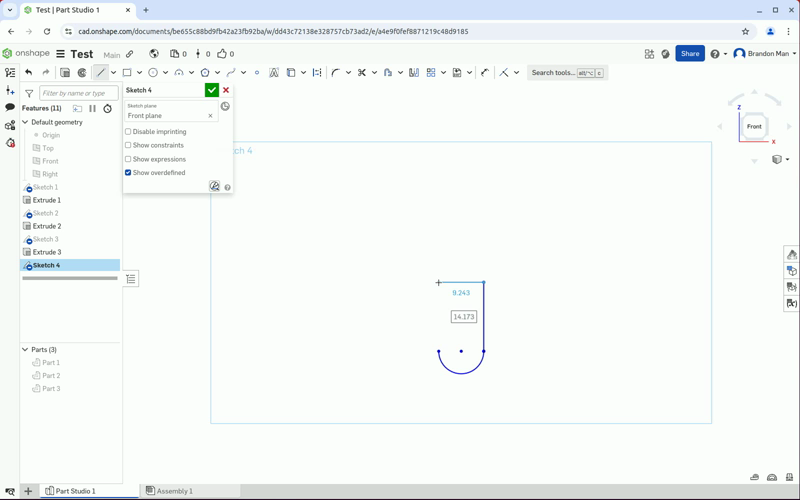
mouse_move(438, 351)
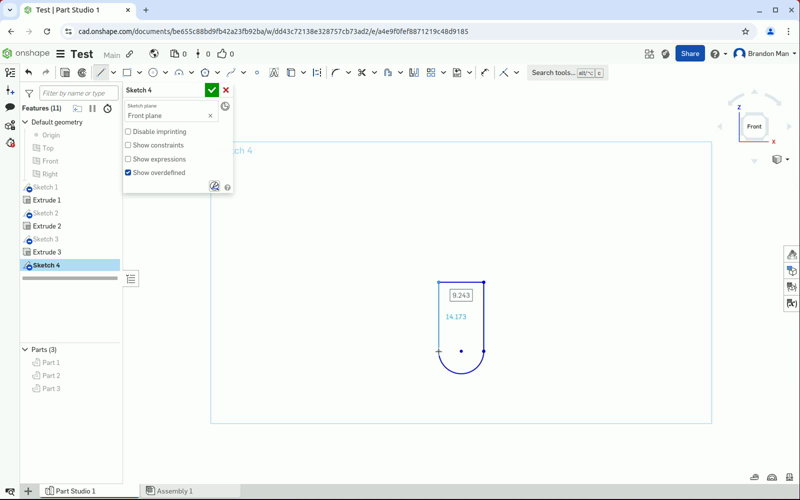
key_up(shift)
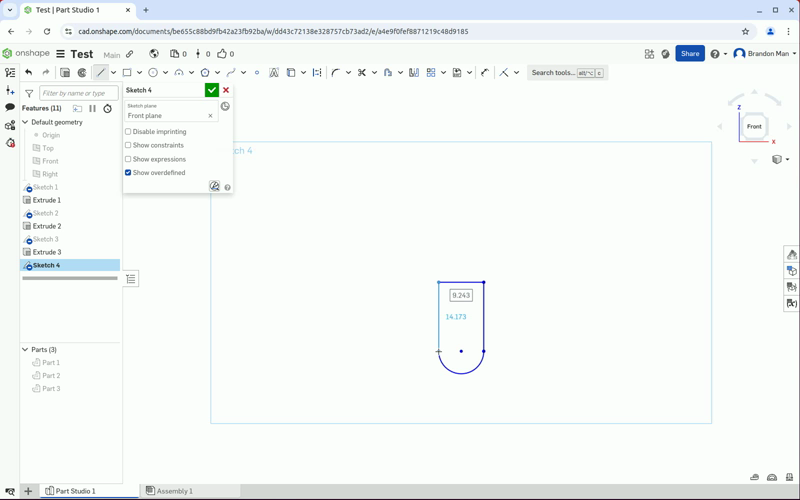
click(438, 351)
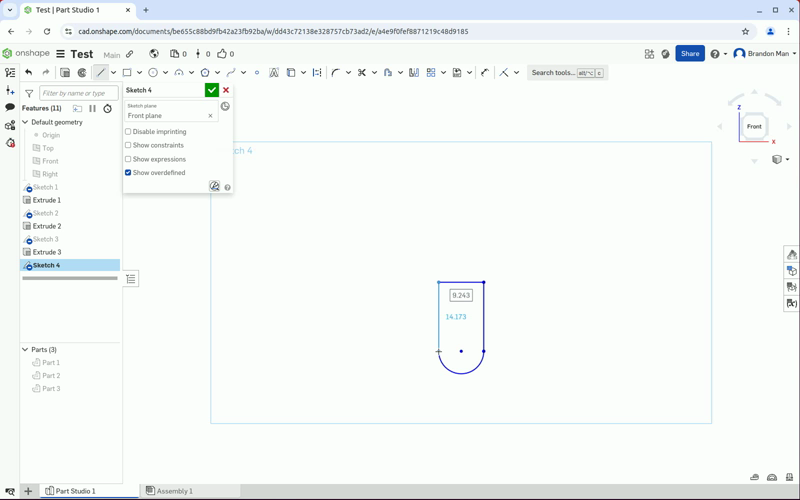
key(esc)
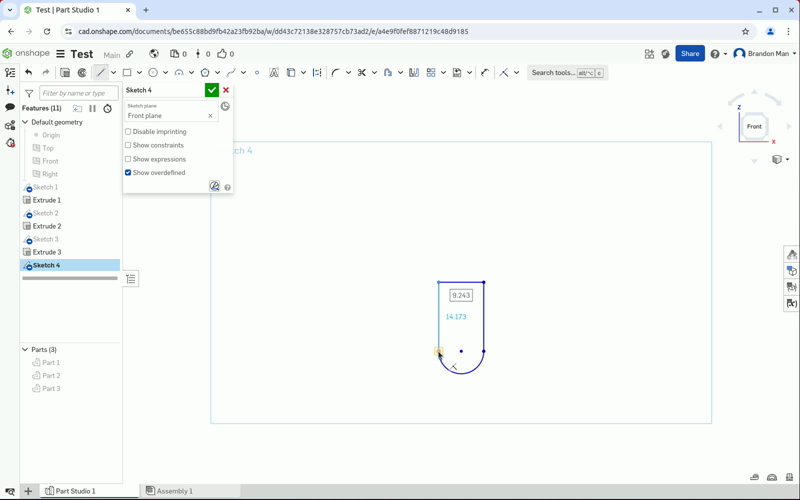
mouse_move(461, 307)
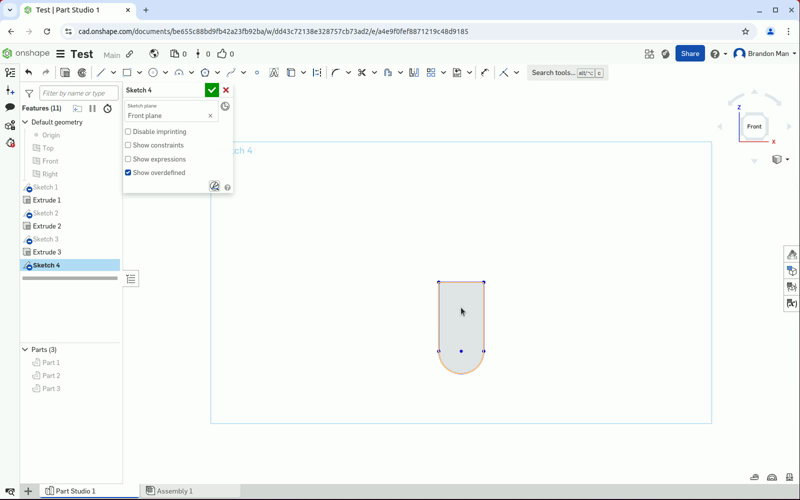
click(461, 307)
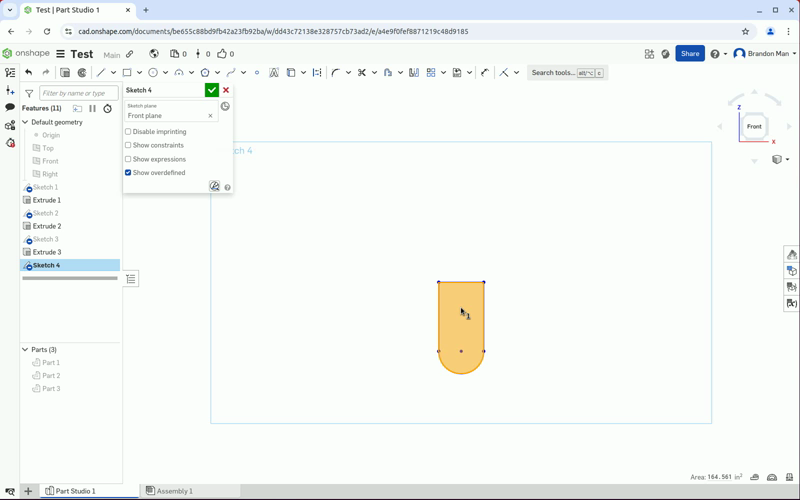
mouse_move(73, 352)
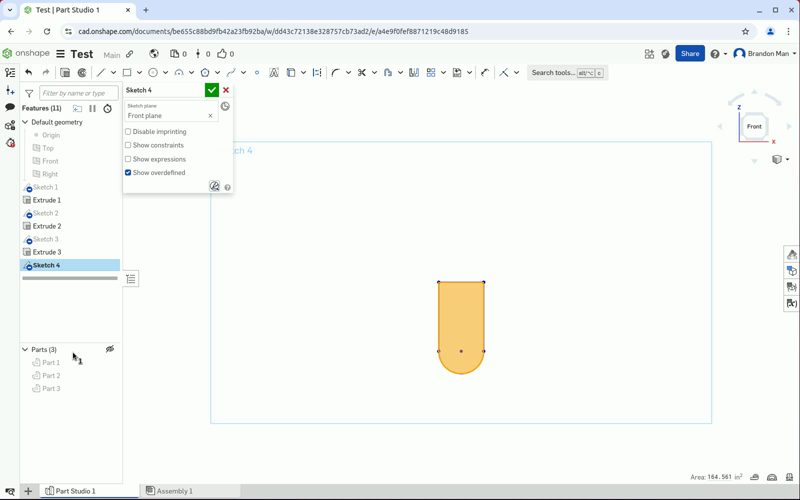
key(shift+y)
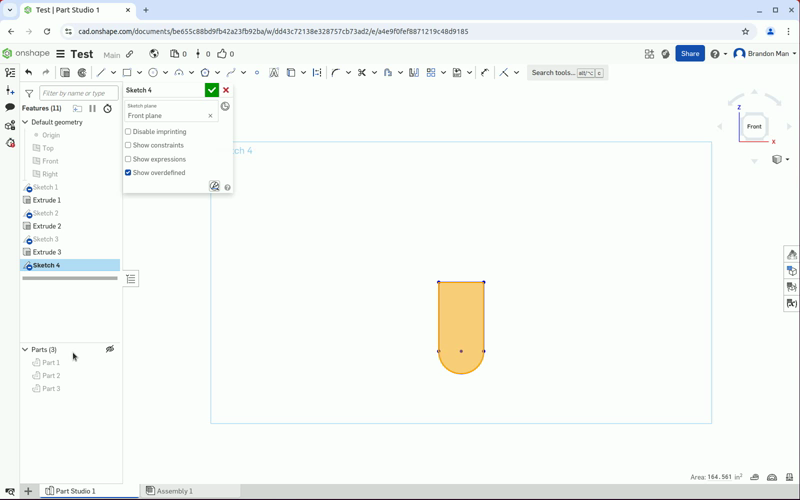
key(shift+e)
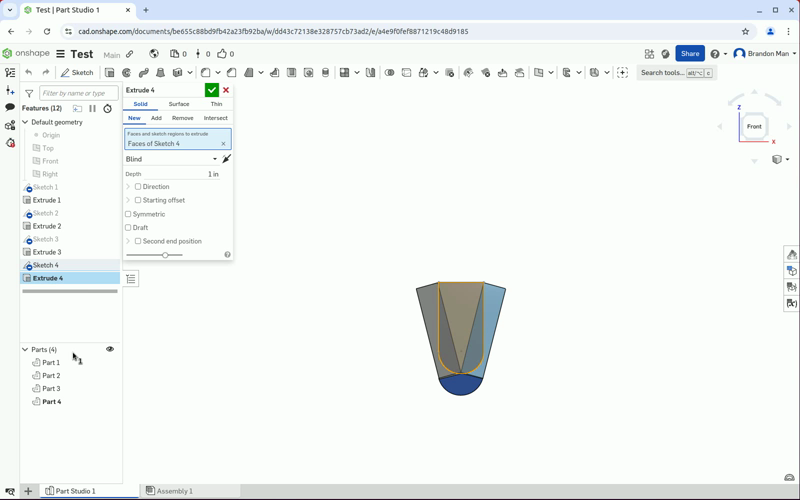
mouse_move(143, 106)
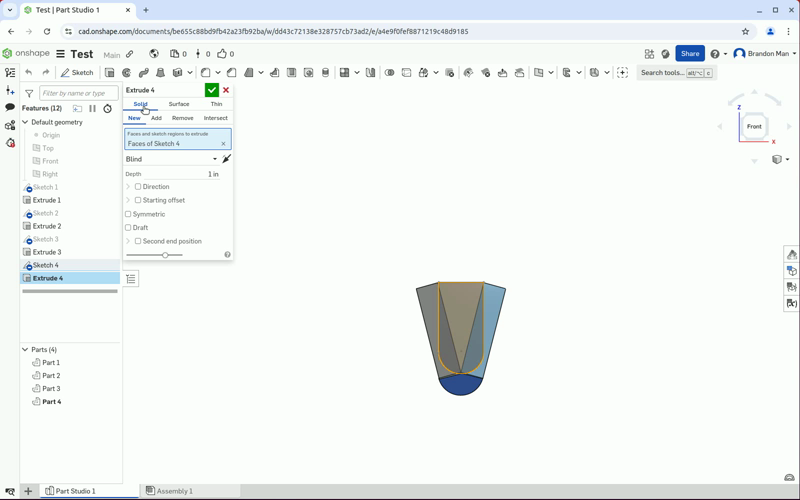
click(143, 106)
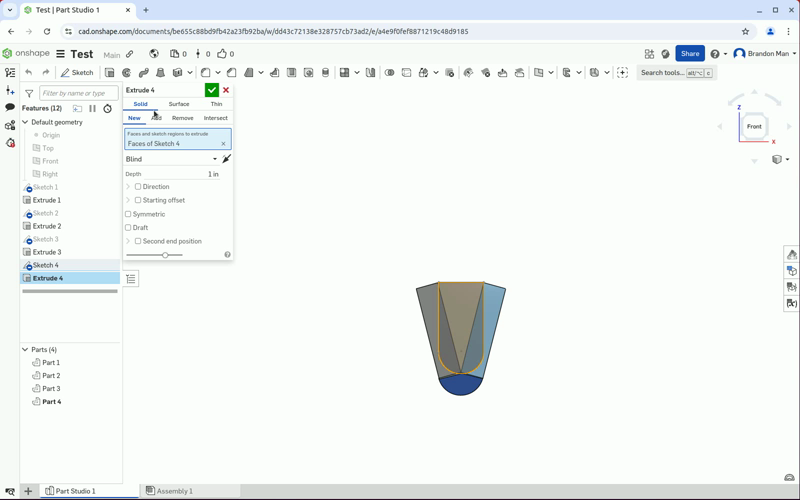
mouse_move(186, 120)
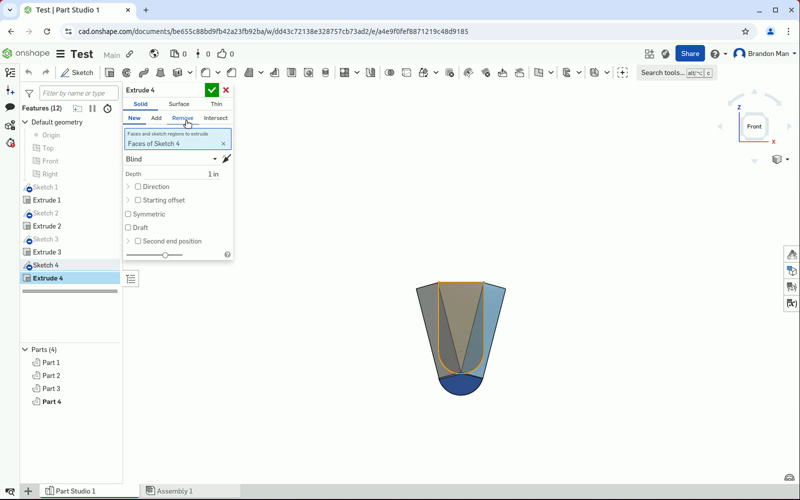
click(186, 120)
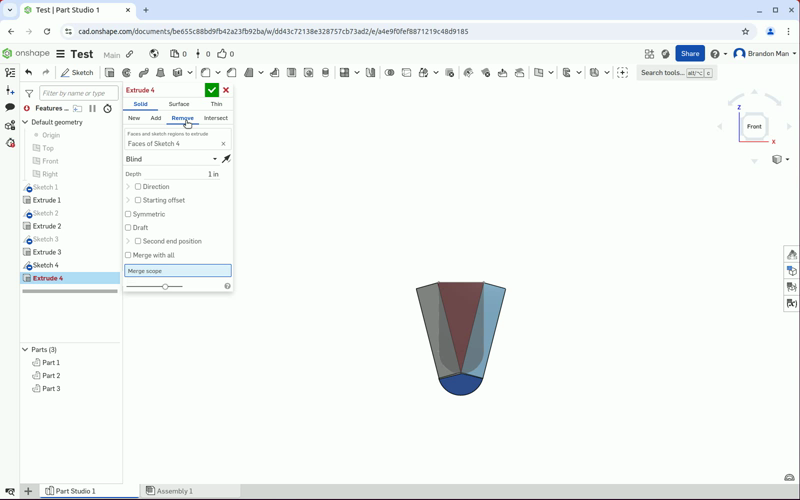
key(tab, 4)
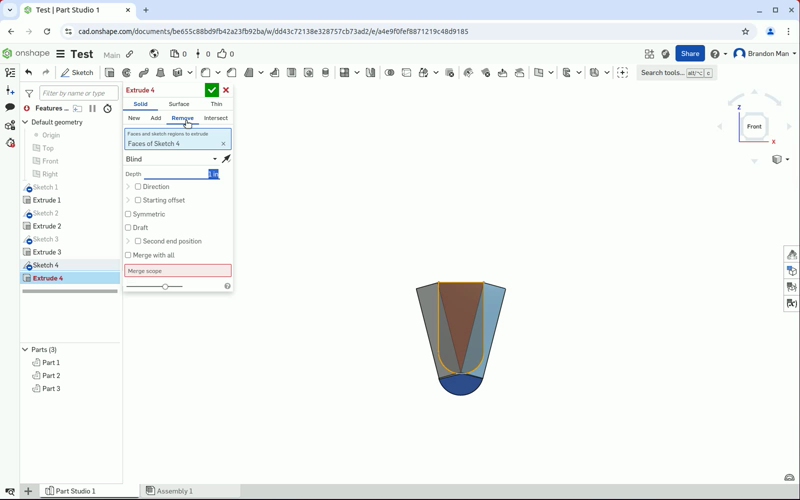
text(-6.258)
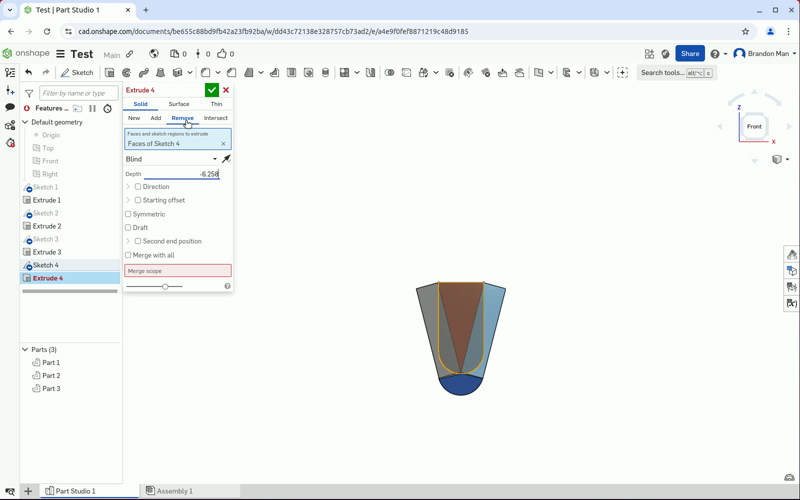
key(tab, 3)
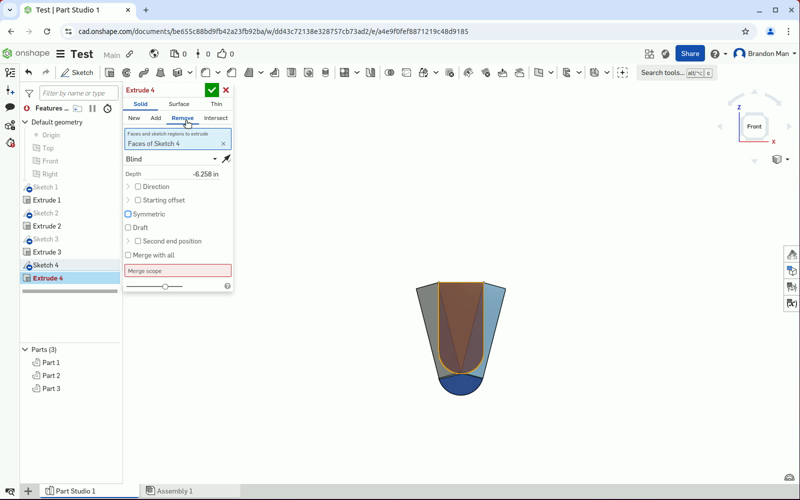
key(space)
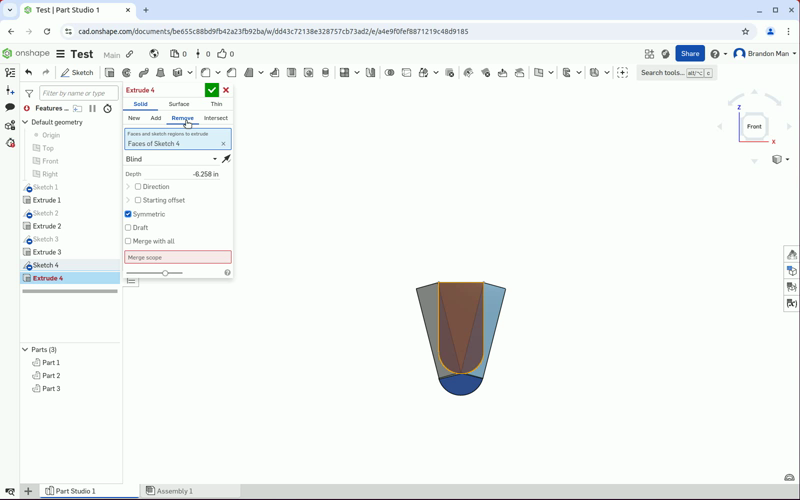
key(tab, 2)
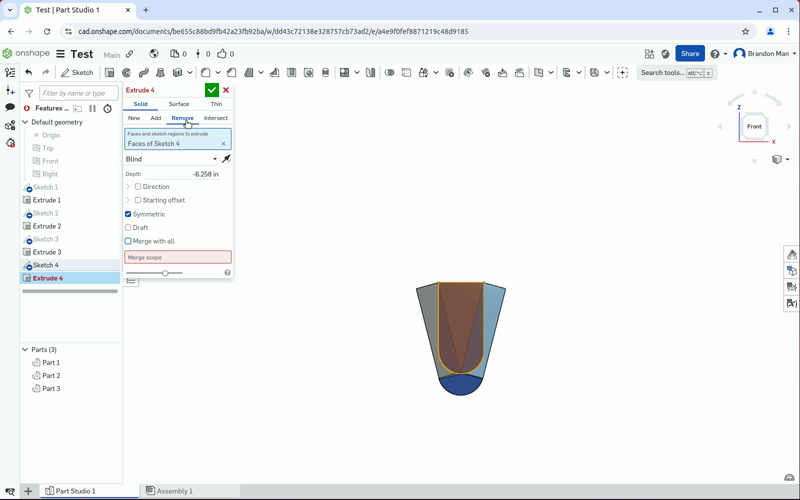
key(space)
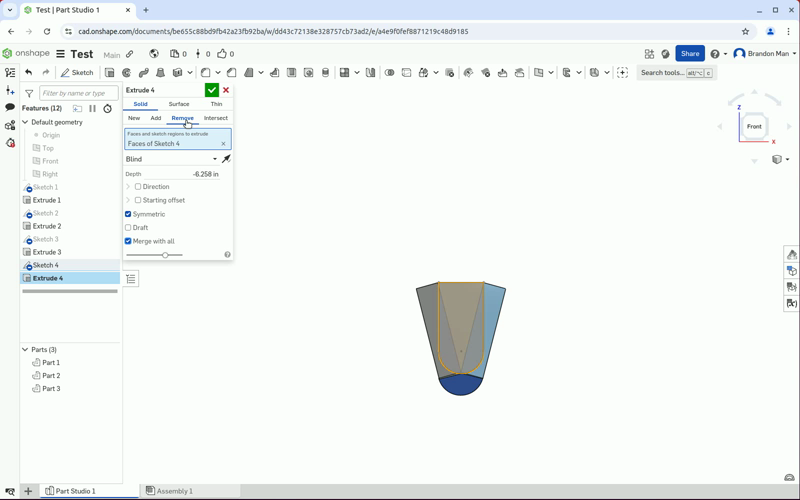
key(enter)
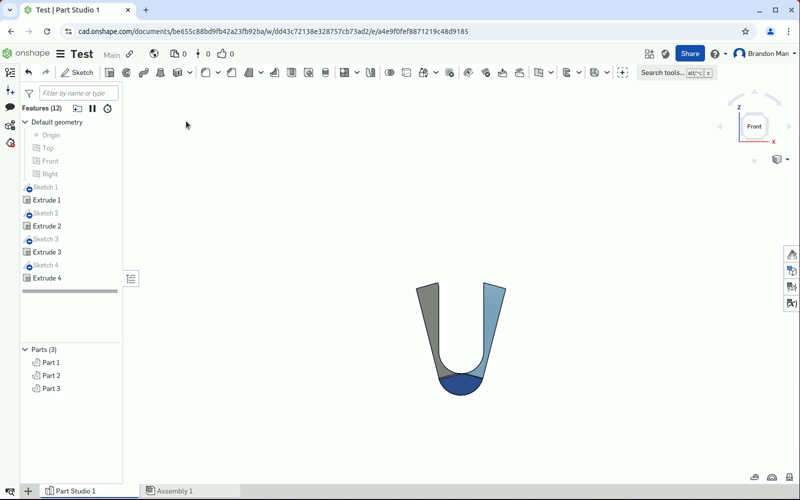
key(shift+h)
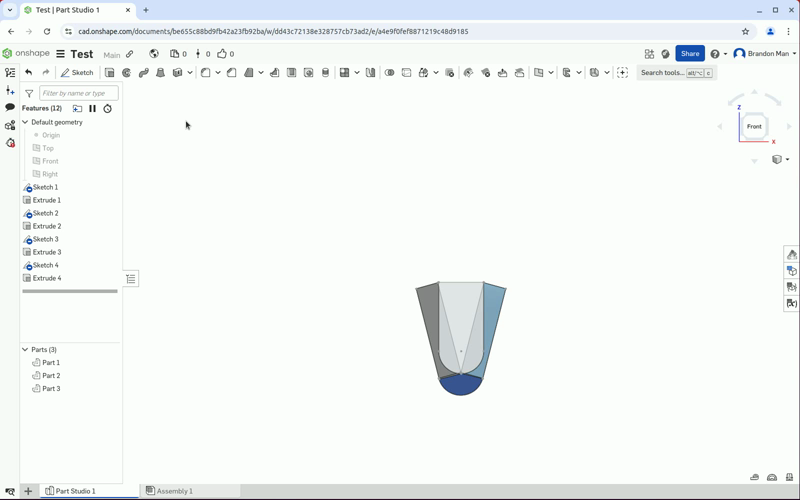
key(shift+h)
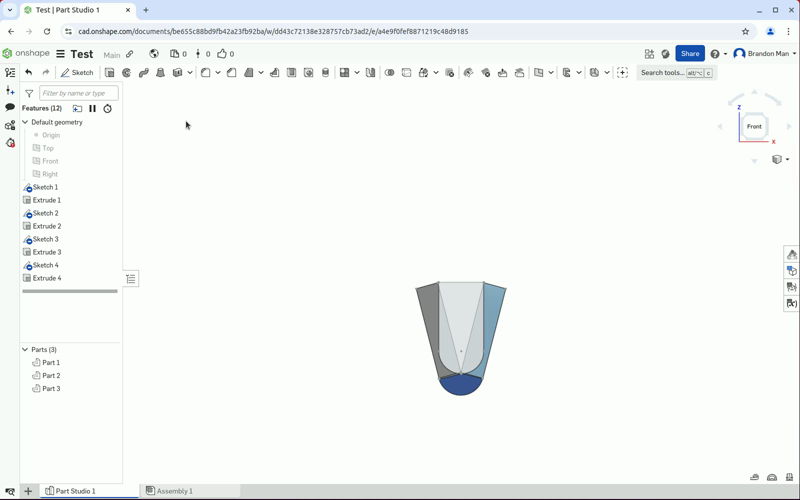
key(shift+7)
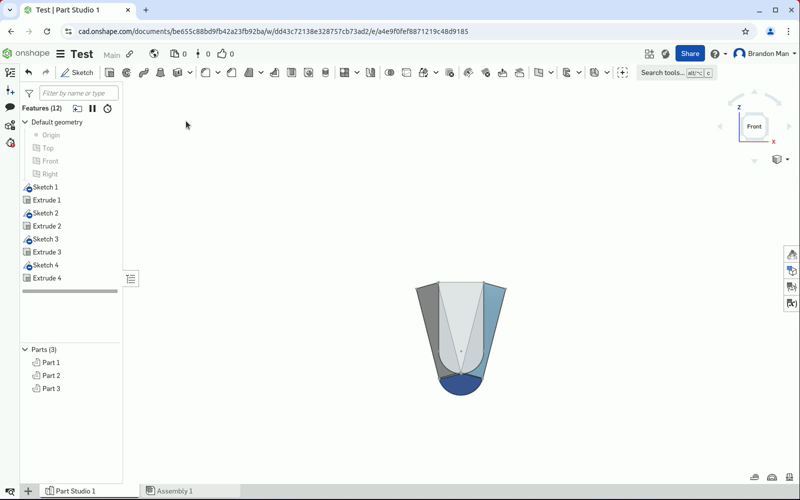
key(left, 2)
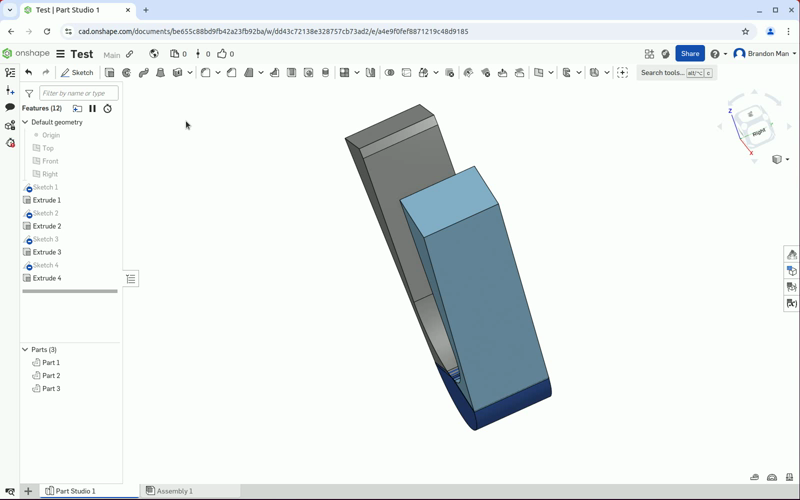
key(down, 2)
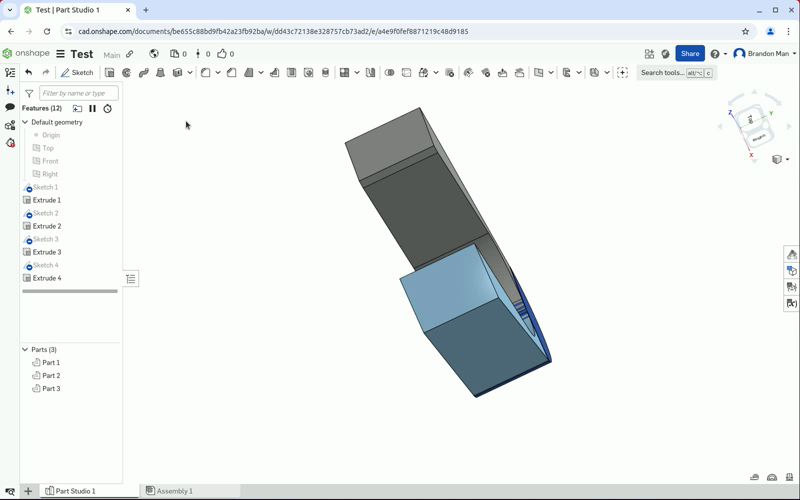
key(up, 2)
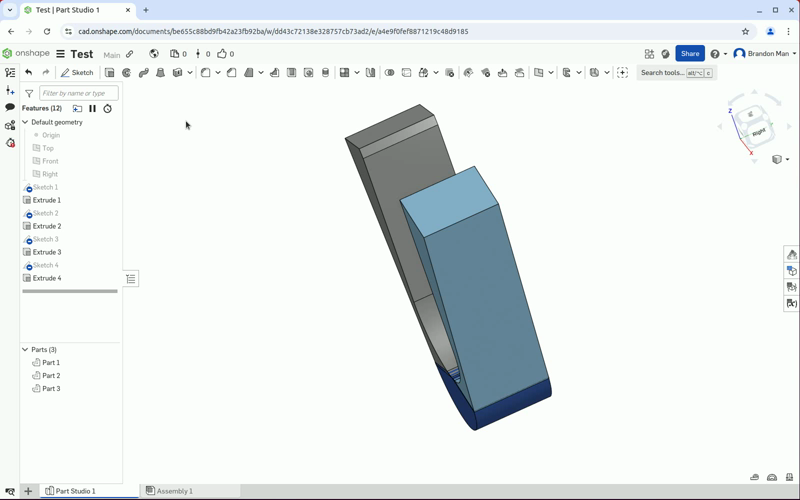
key(right, 2)
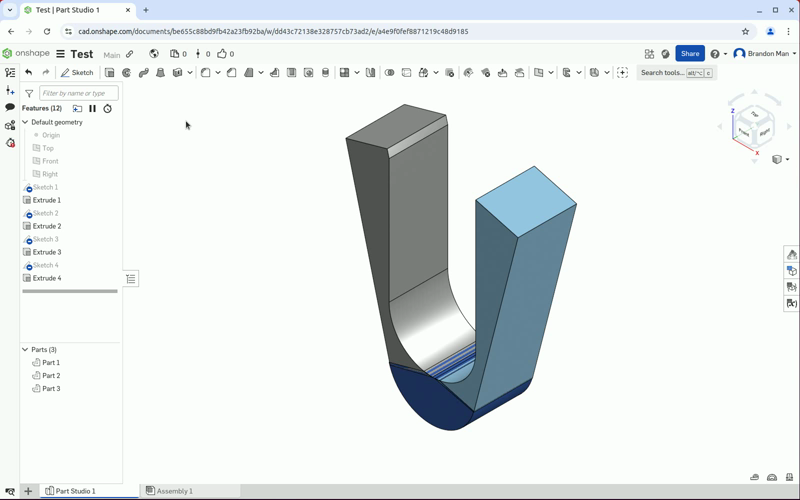
mouse_move(73, 189)
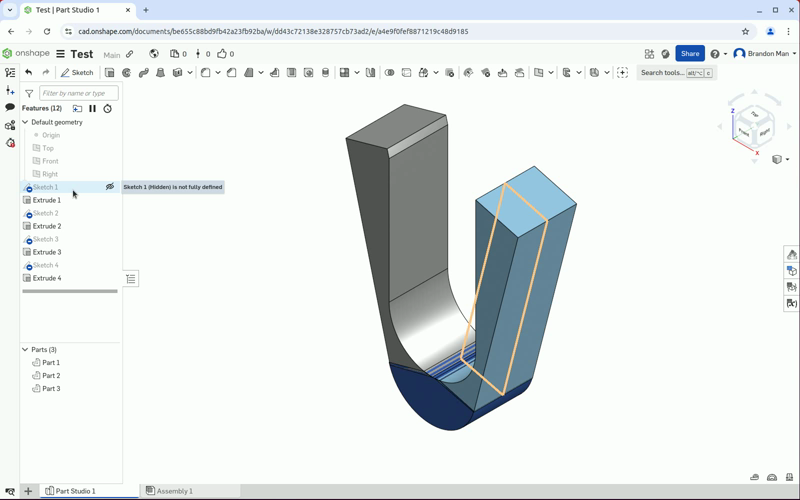
click(73, 189)